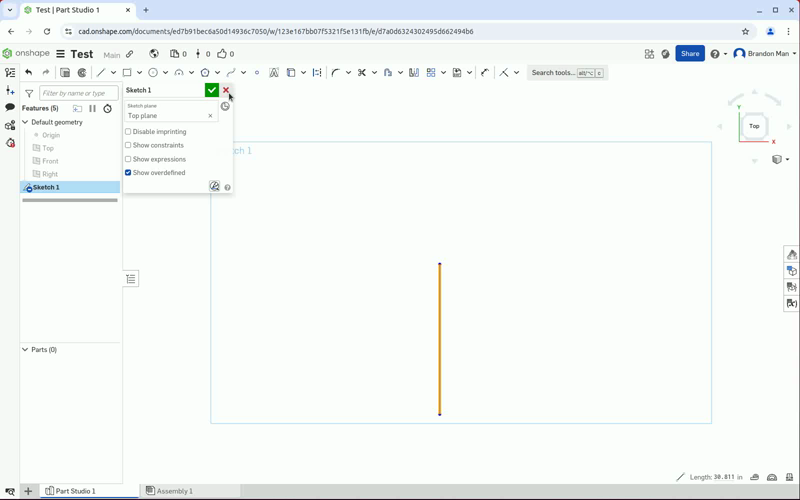
key(shift+h)
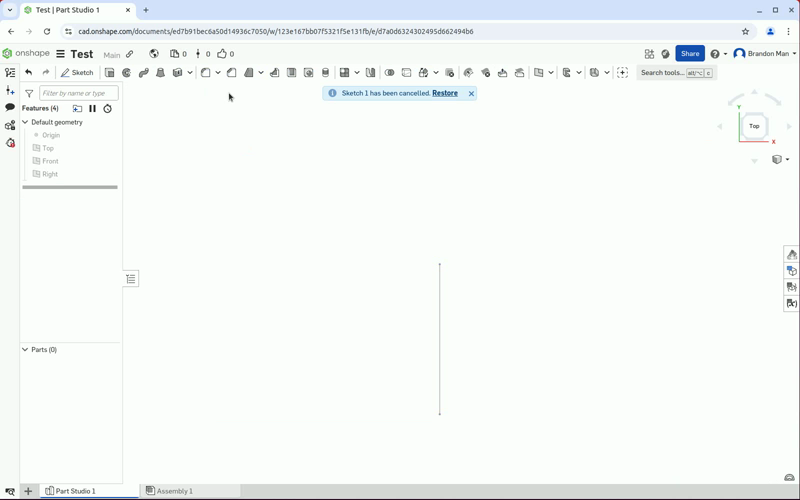
mouse_move(73, 352)
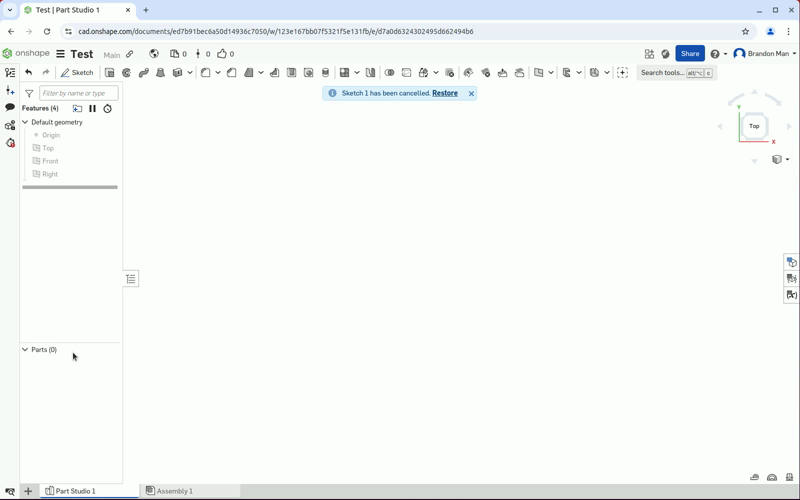
key(y)
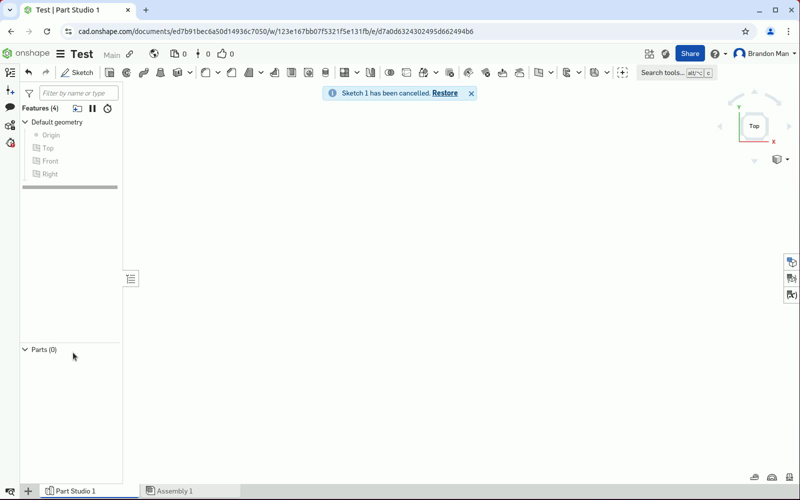
key(shift+p)
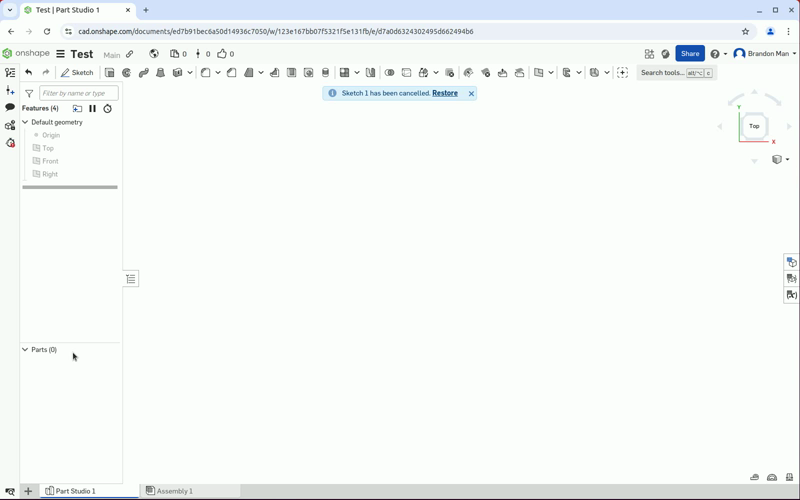
key(space)
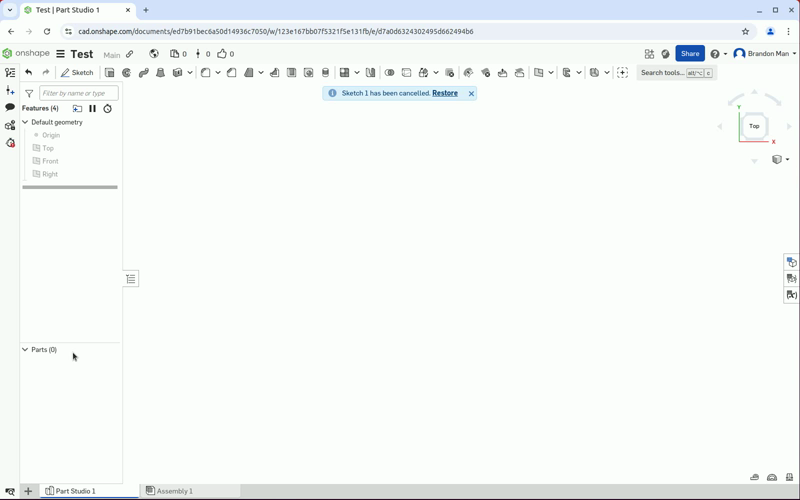
key_down(shift)
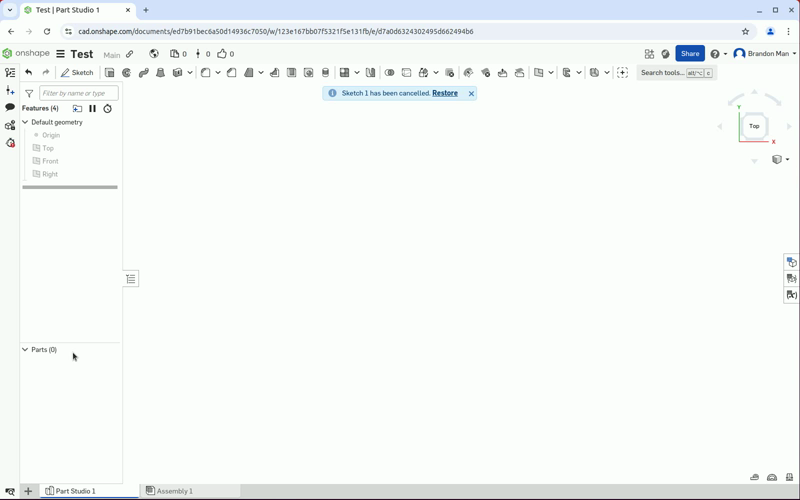
key(up)
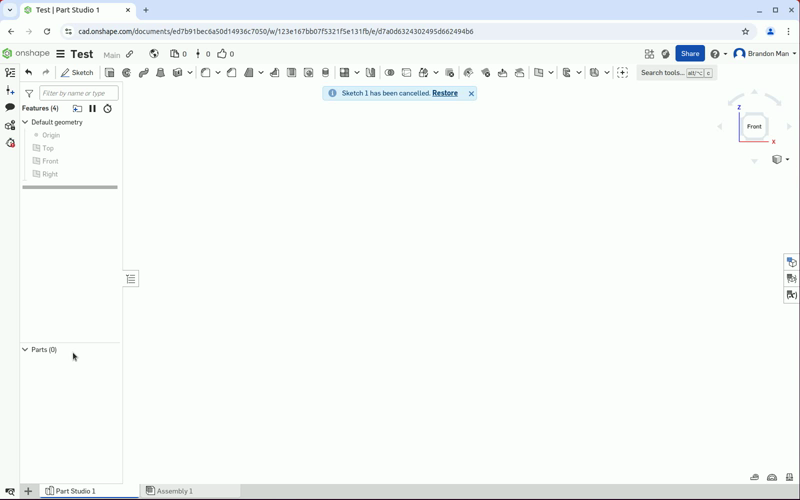
key_up(shift)
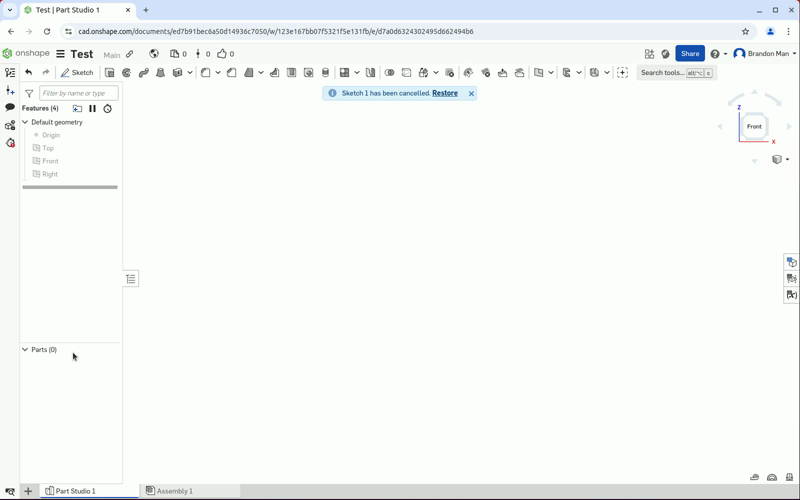
key(space)
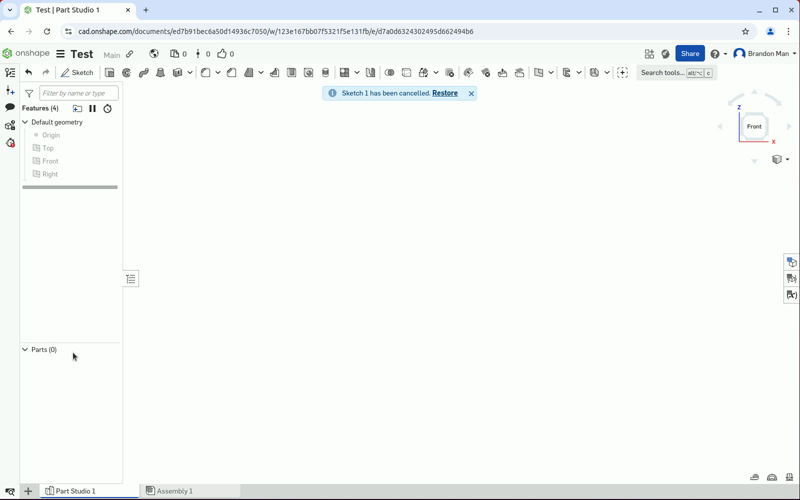
key_down(shift)
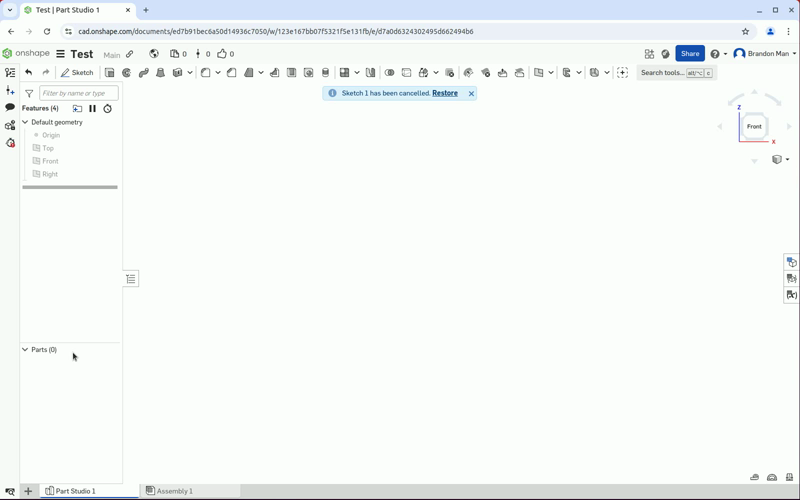
key(left)
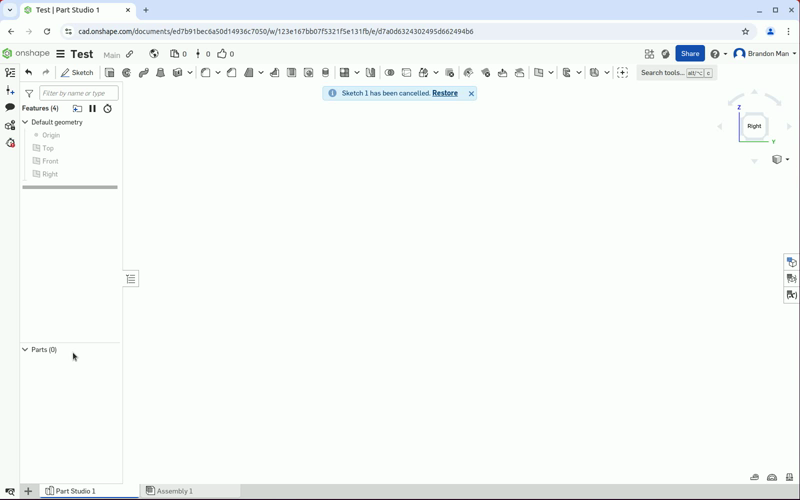
key_up(shift)
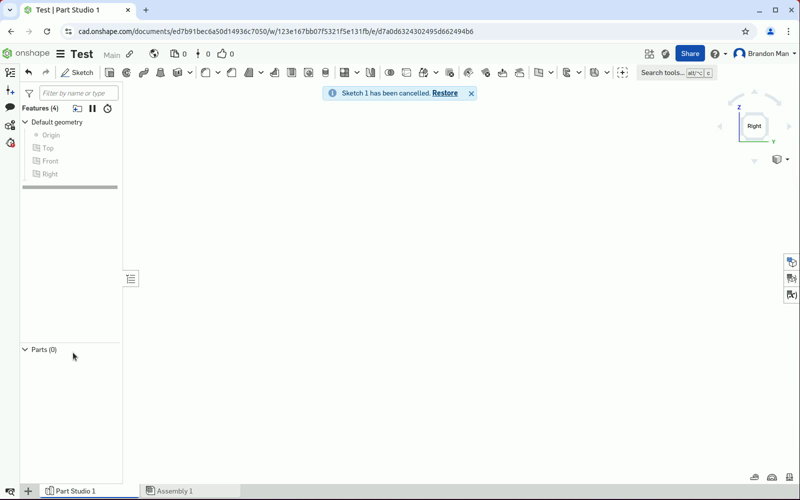
mouse_move(73, 352)
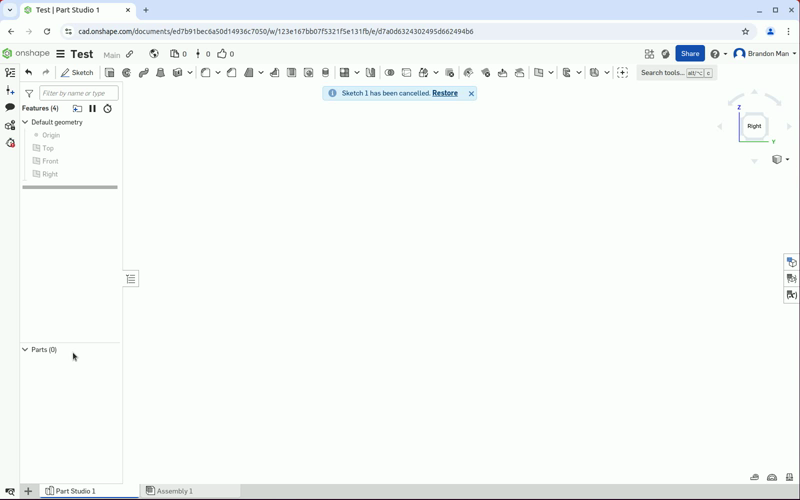
key(shift+y)
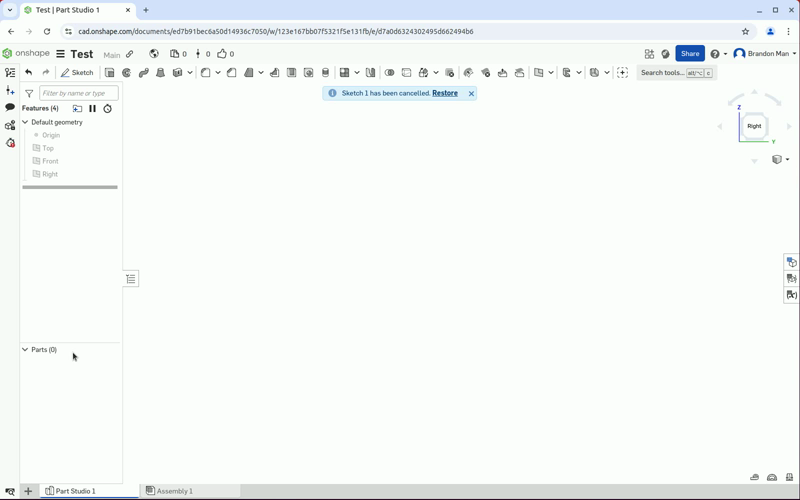
key(shift+s)
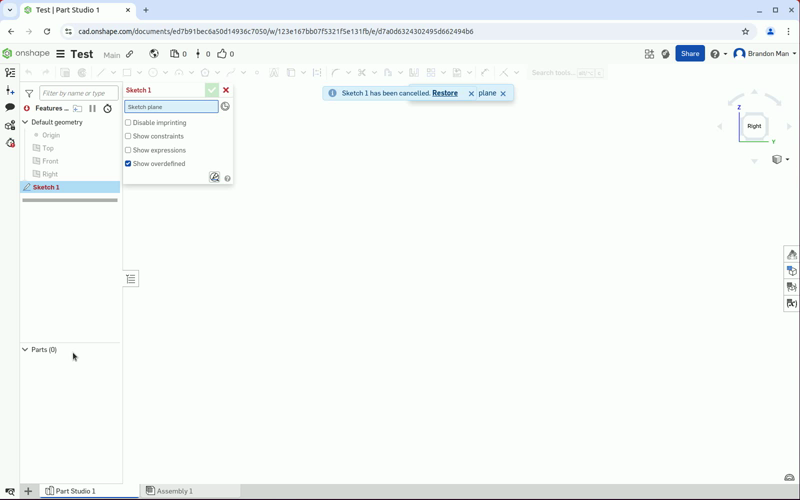
mouse_move(73, 176)
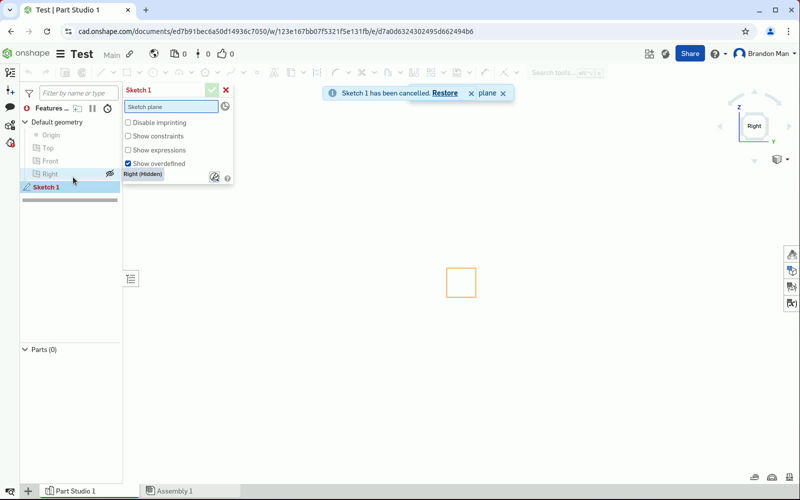
click(73, 176)
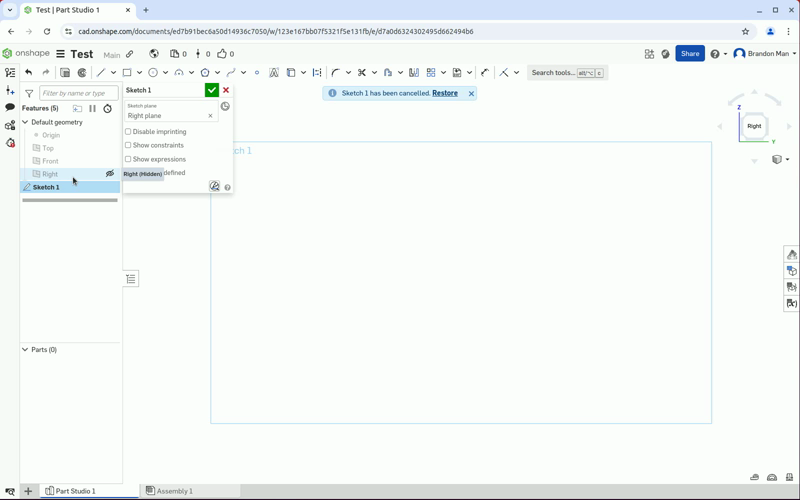
mouse_move(73, 352)
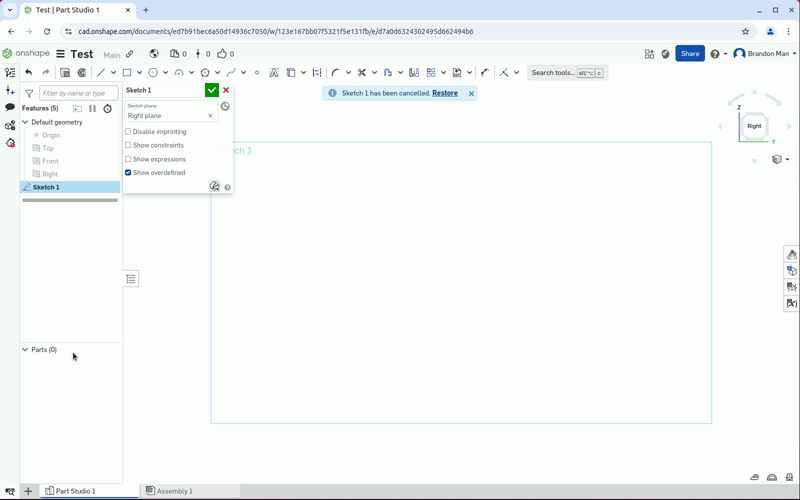
key(y)
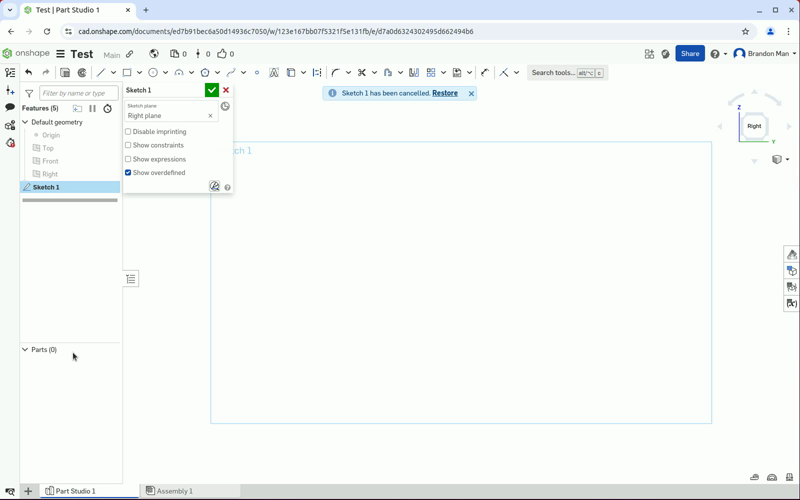
key(c)
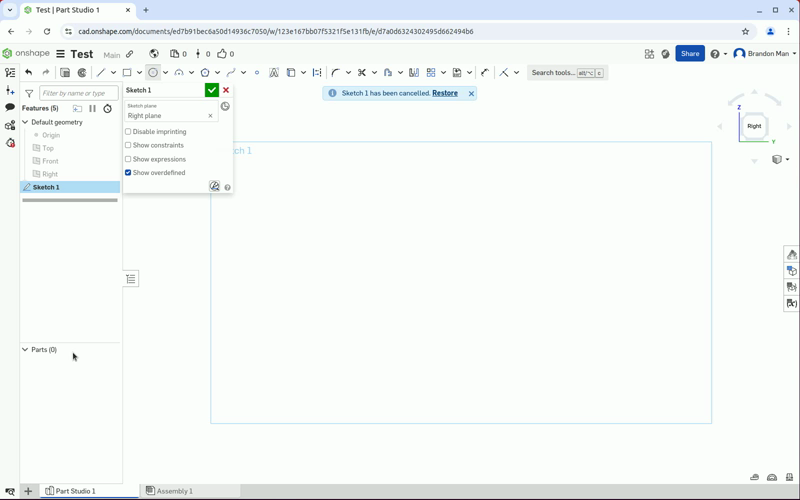
key_down(shift)
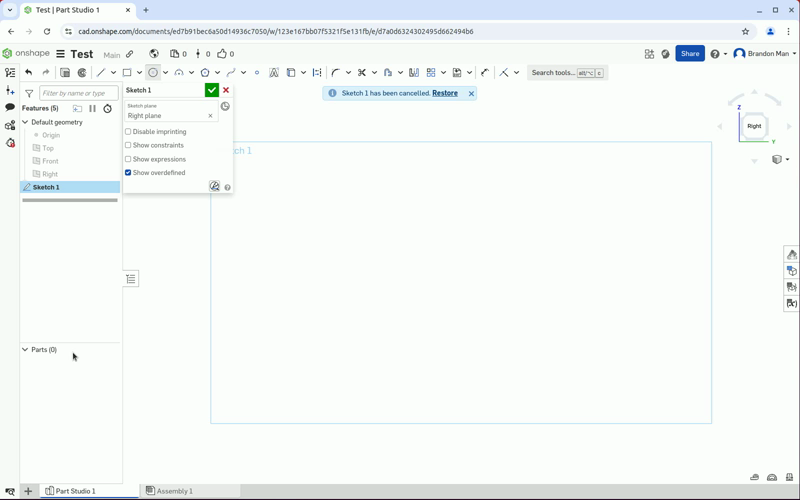
mouse_move(461, 282)
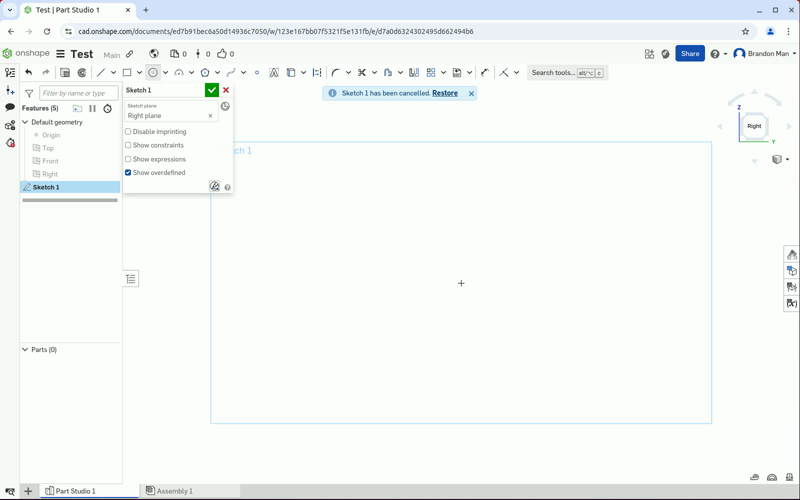
click(461, 282)
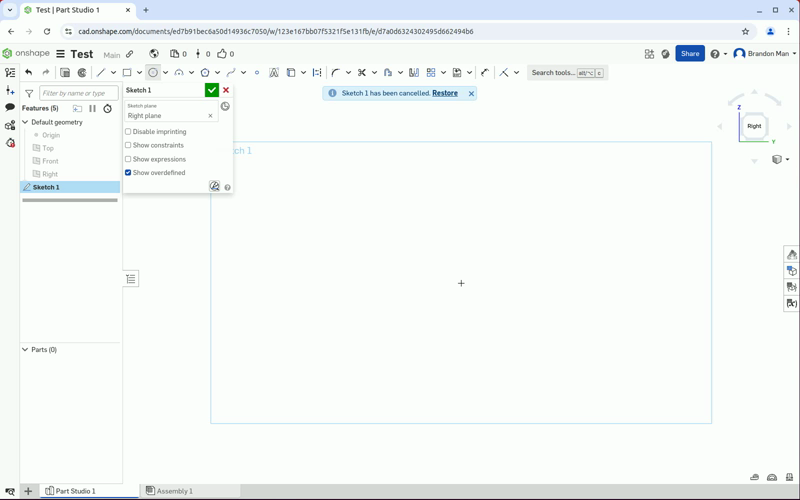
key_up(shift)
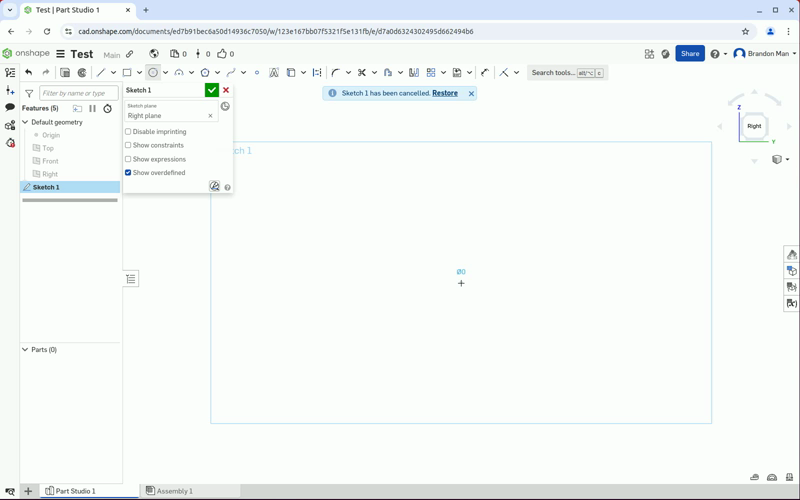
mouse_move(466, 282)
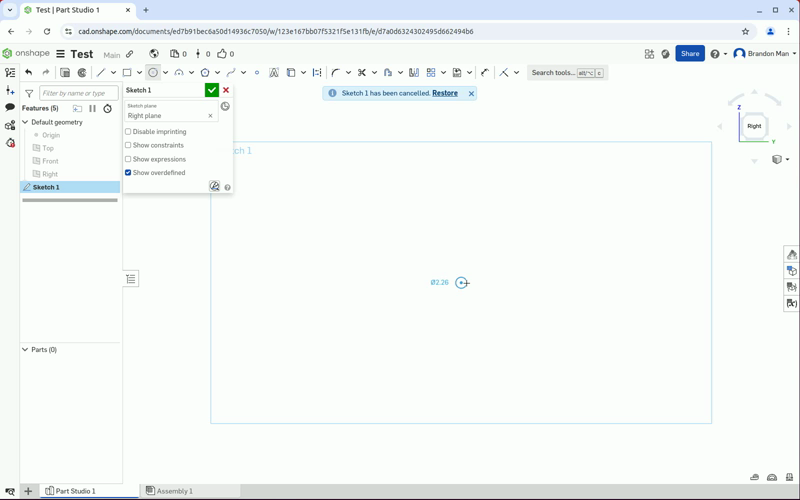
click(466, 282)
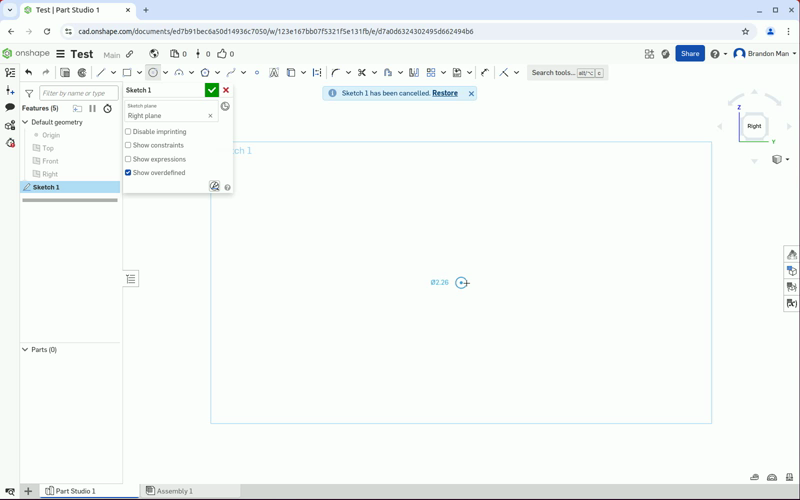
key(esc)
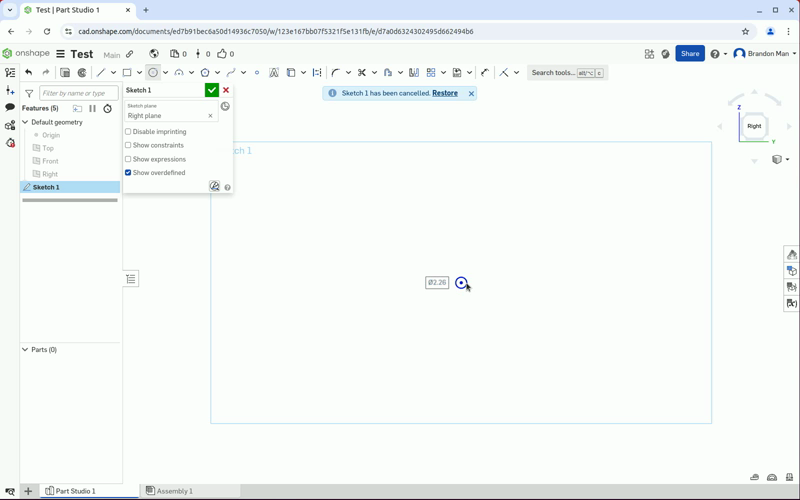
key(c)
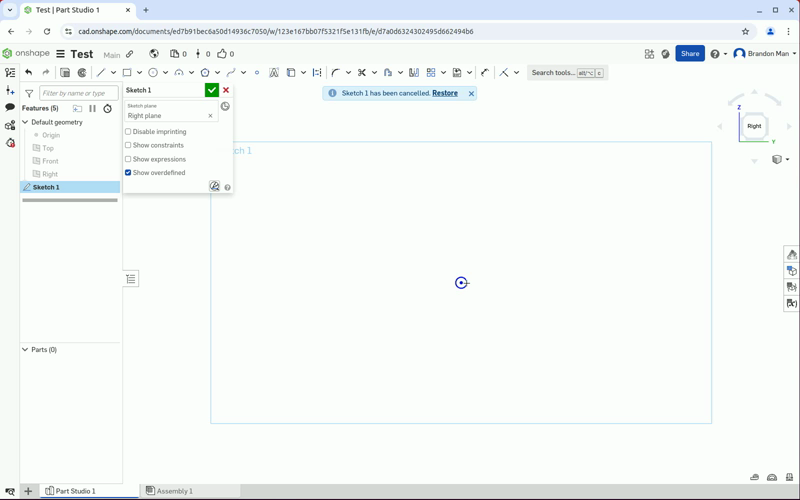
key_down(shift)
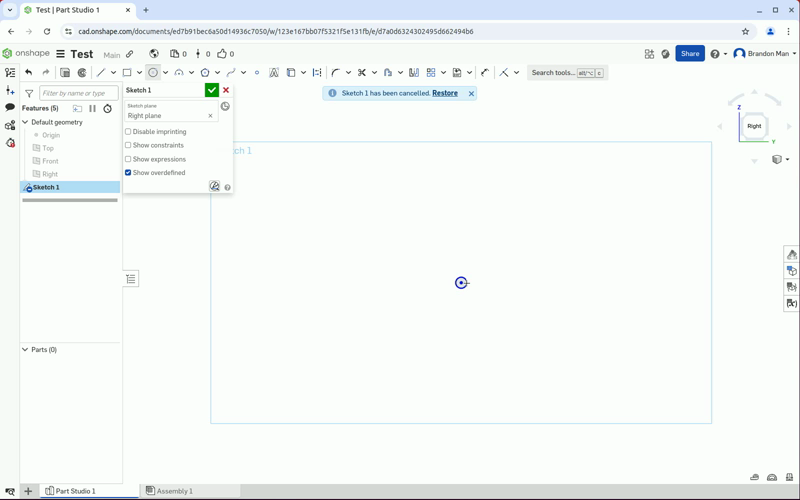
mouse_move(461, 282)
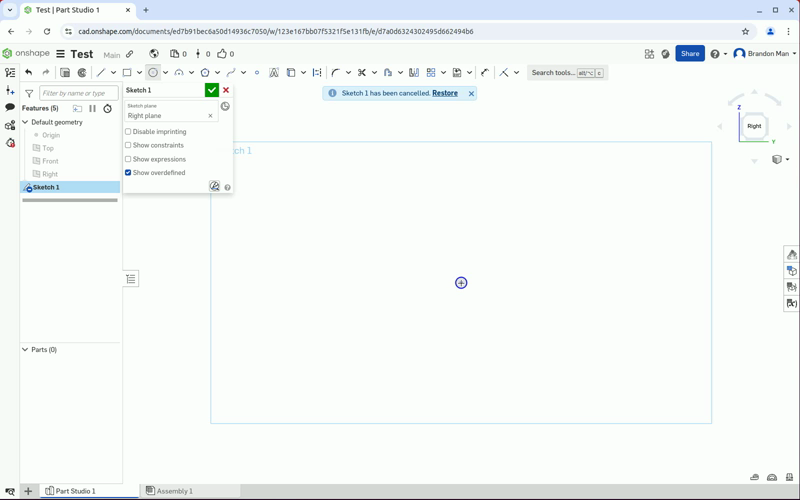
click(461, 282)
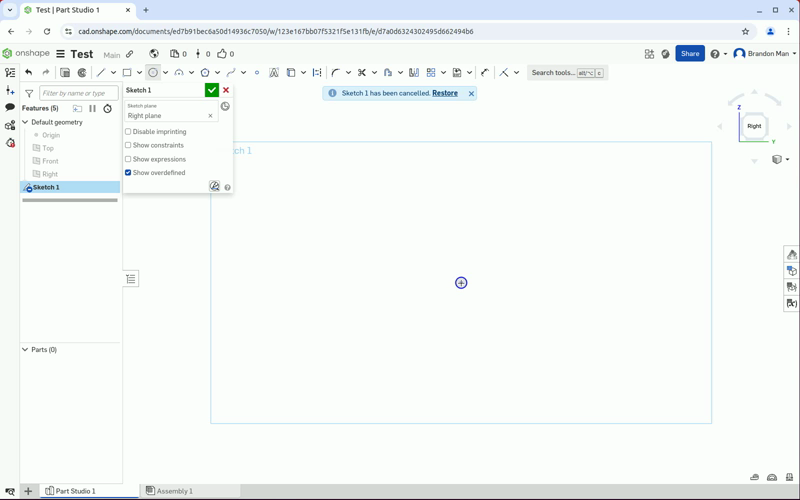
key_up(shift)
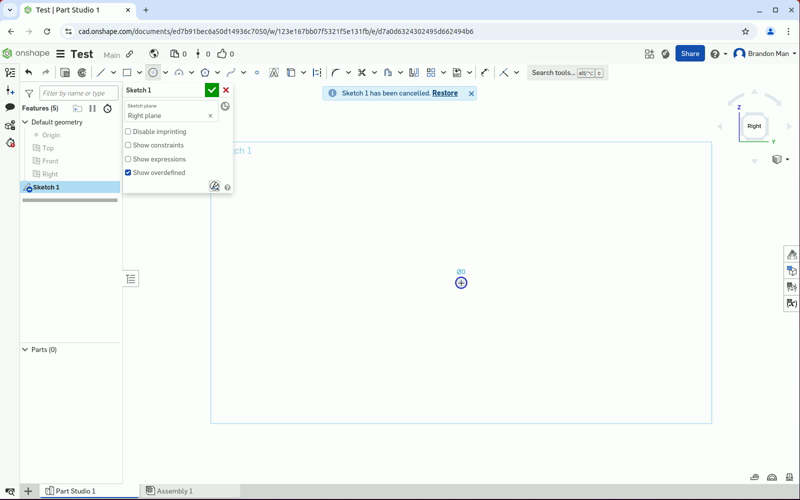
mouse_move(464, 282)
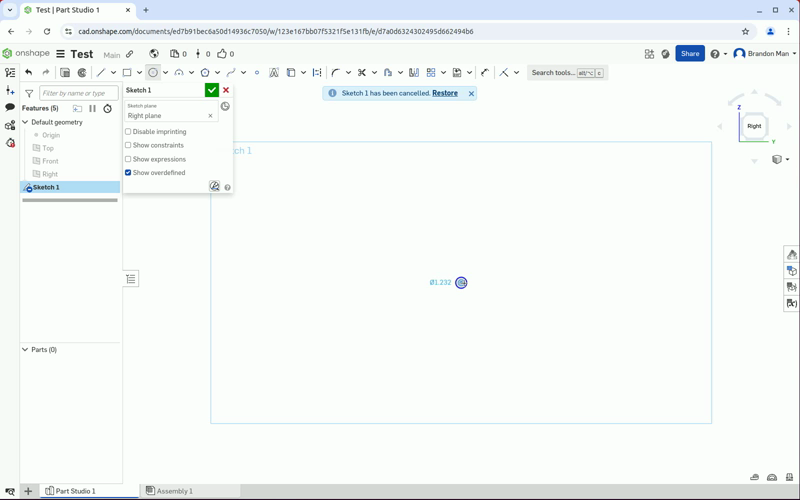
scroll(6)
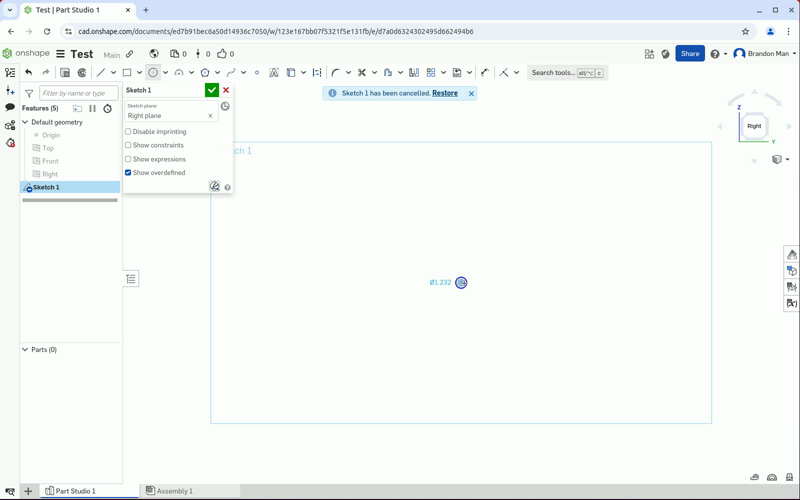
scroll(6)
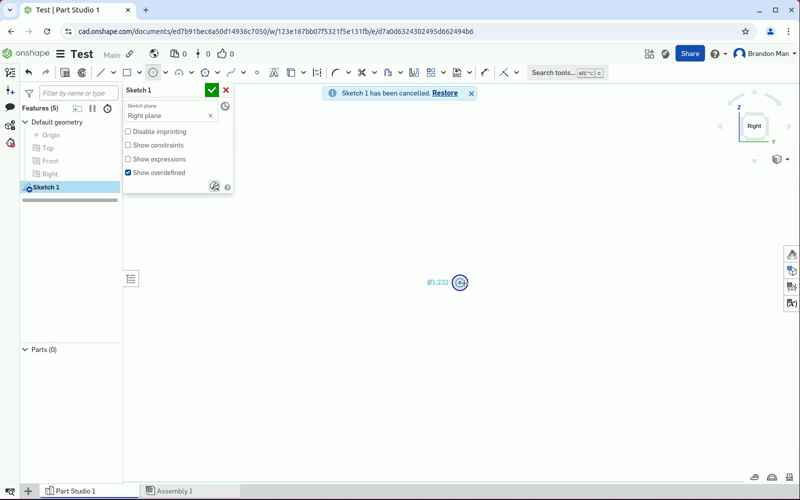
scroll(6)
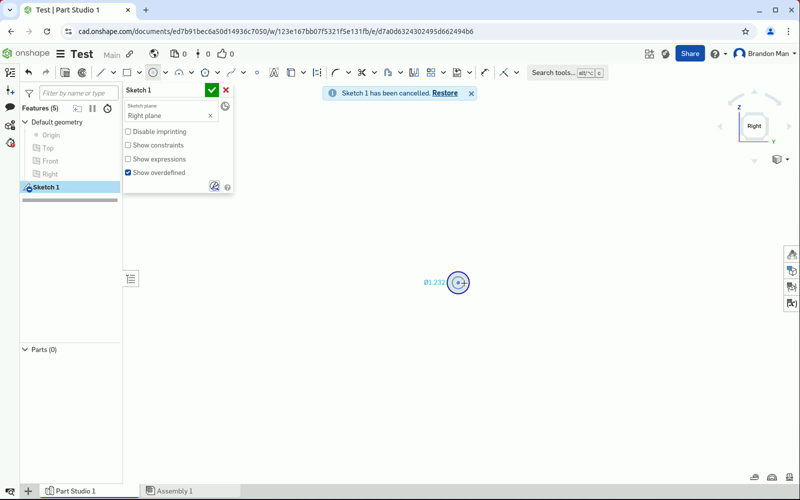
scroll(6)
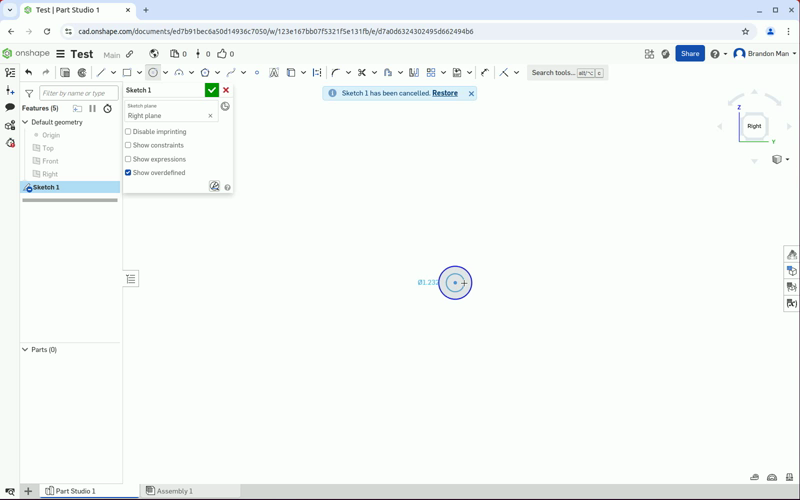
scroll(6)
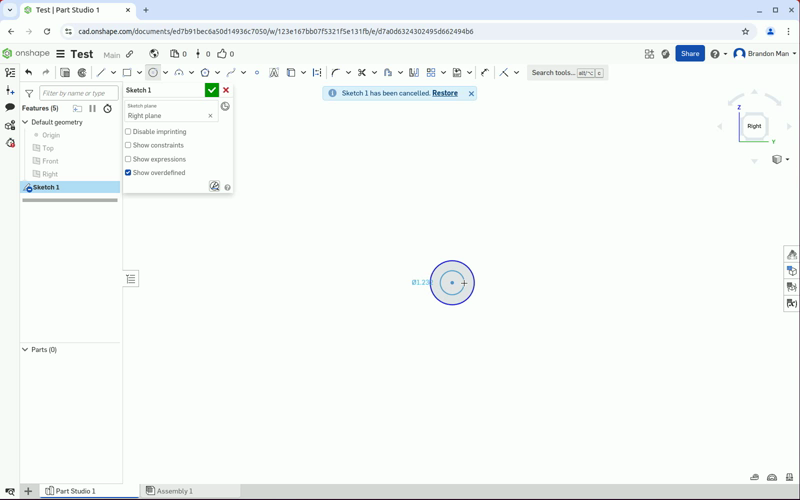
scroll(6)
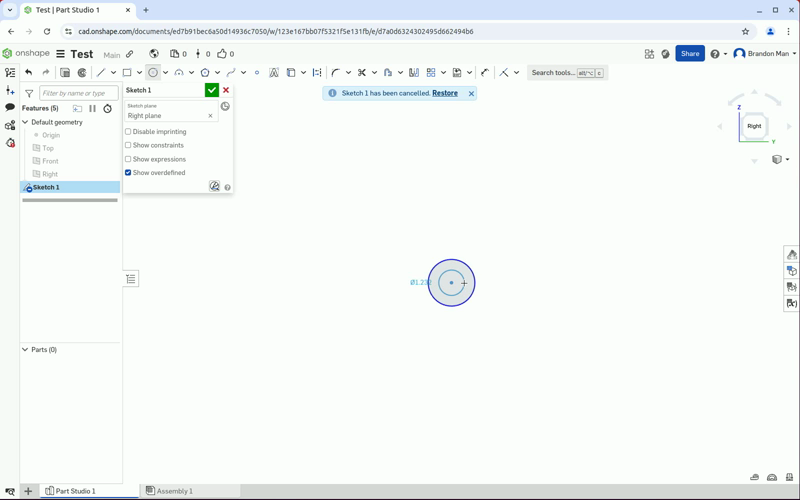
scroll(6)
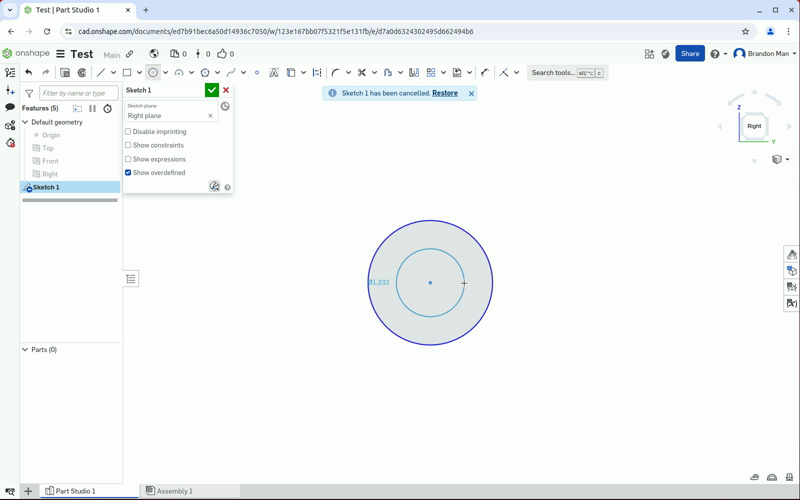
click(464, 282)
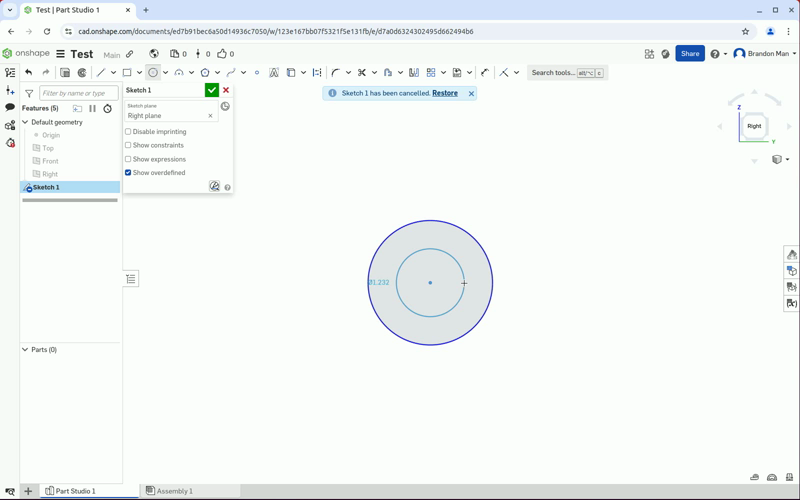
scroll(-6)
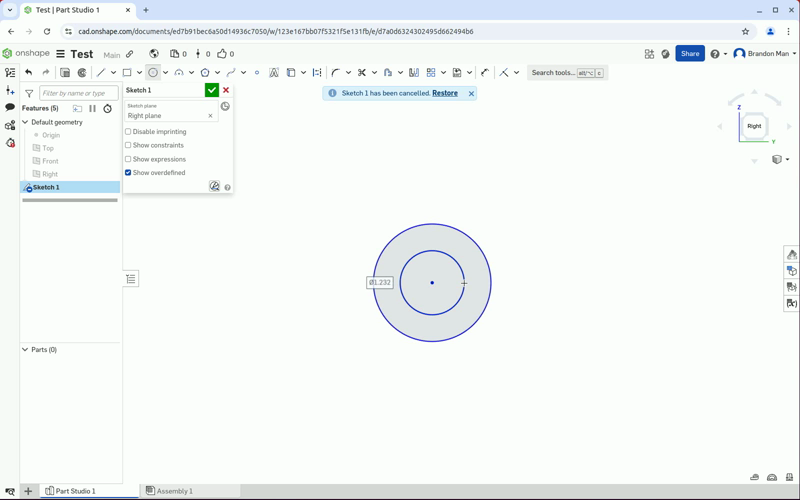
scroll(-6)
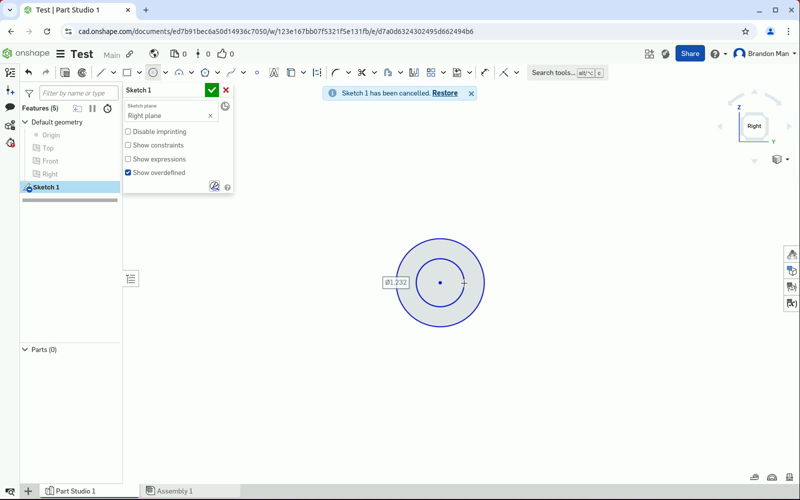
scroll(-6)
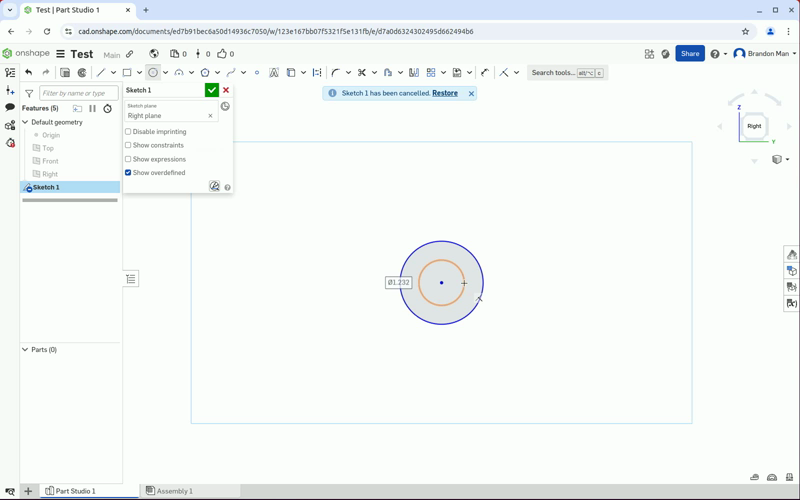
scroll(-6)
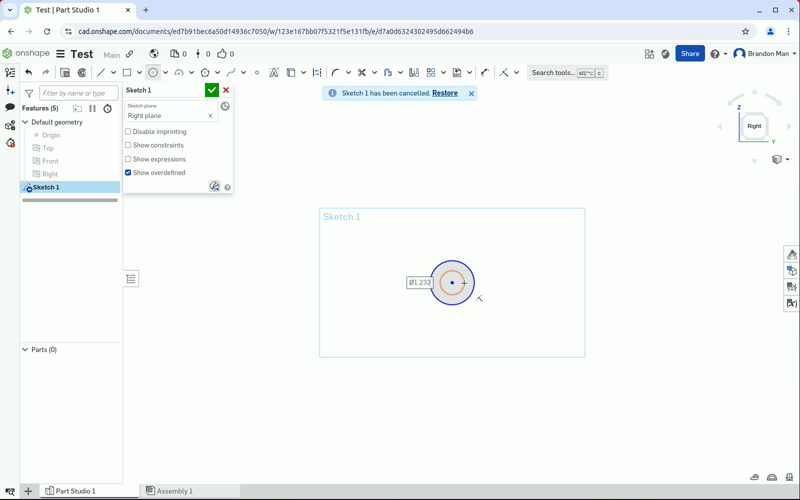
scroll(-6)
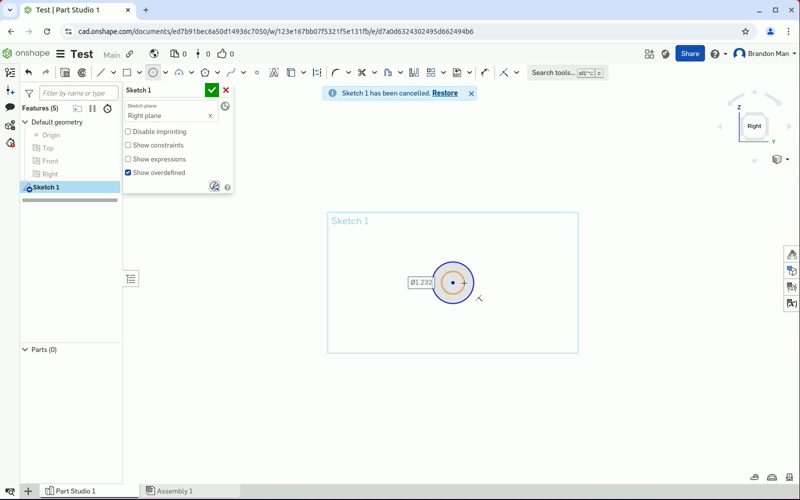
scroll(-6)
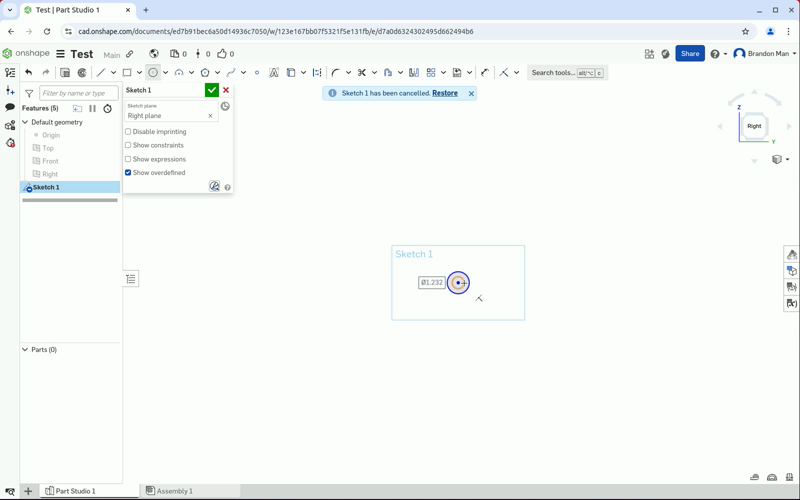
scroll(-6)
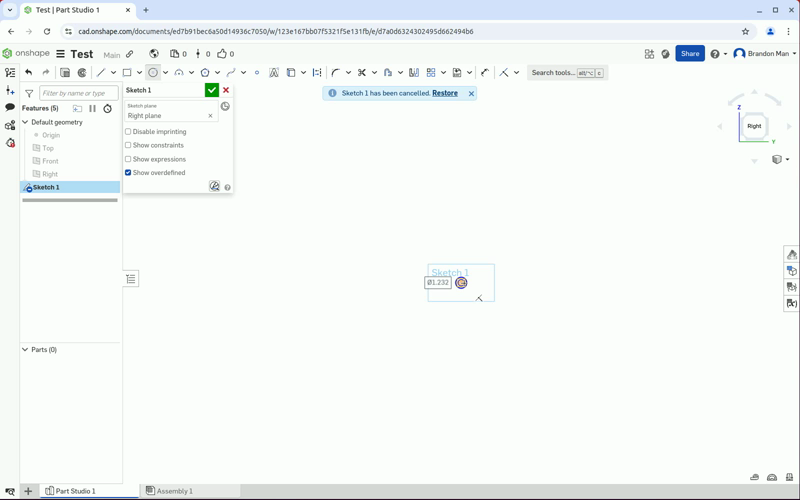
key(esc)
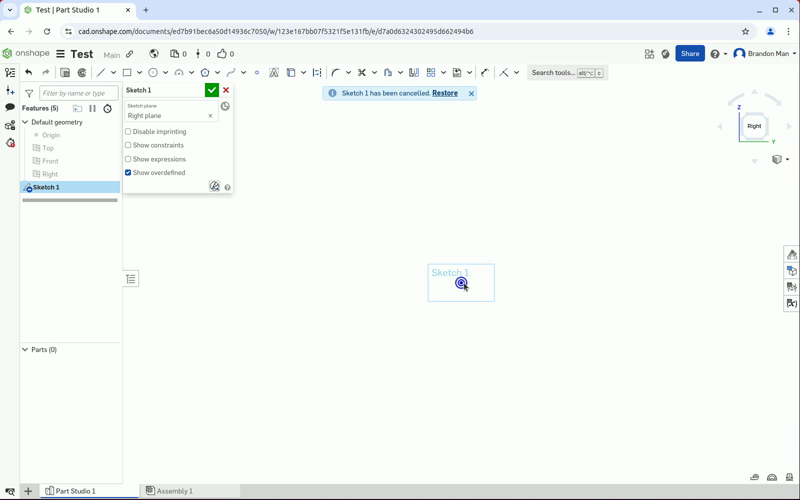
mouse_move(459, 287)
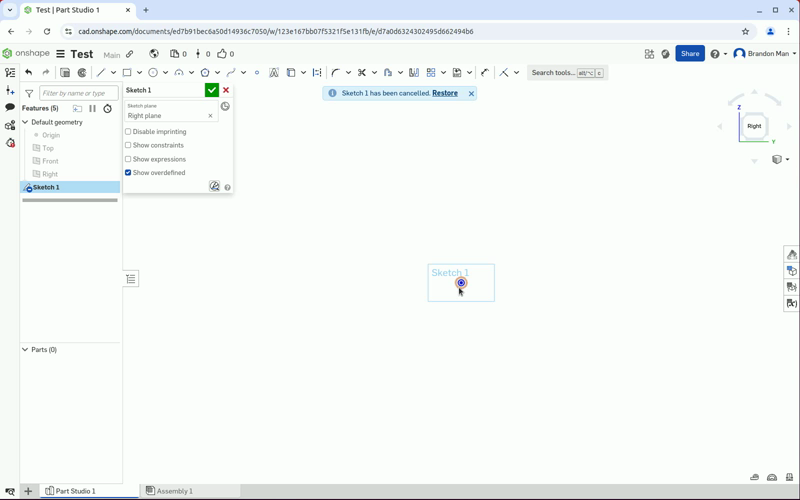
scroll(6)
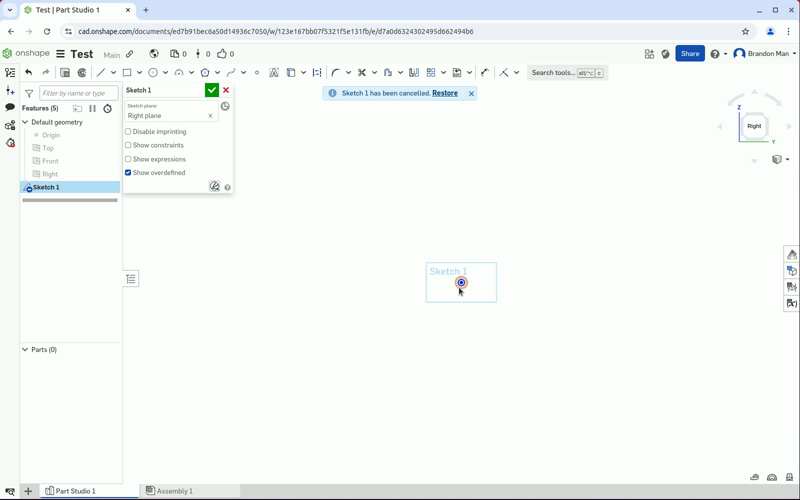
scroll(6)
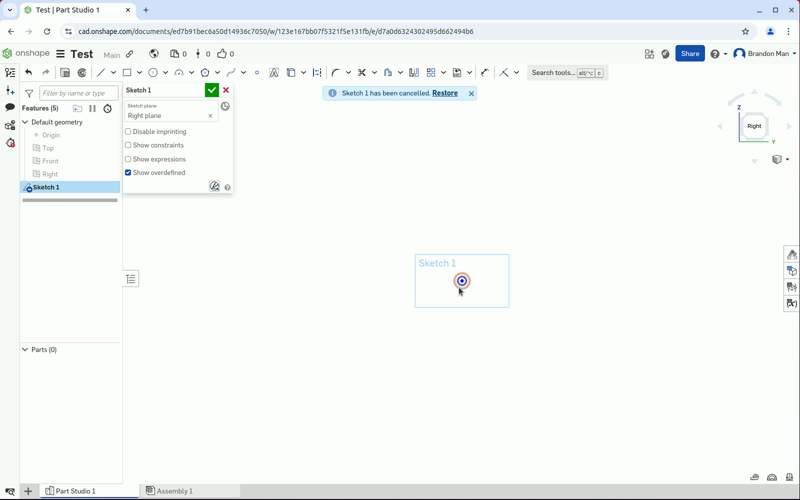
scroll(6)
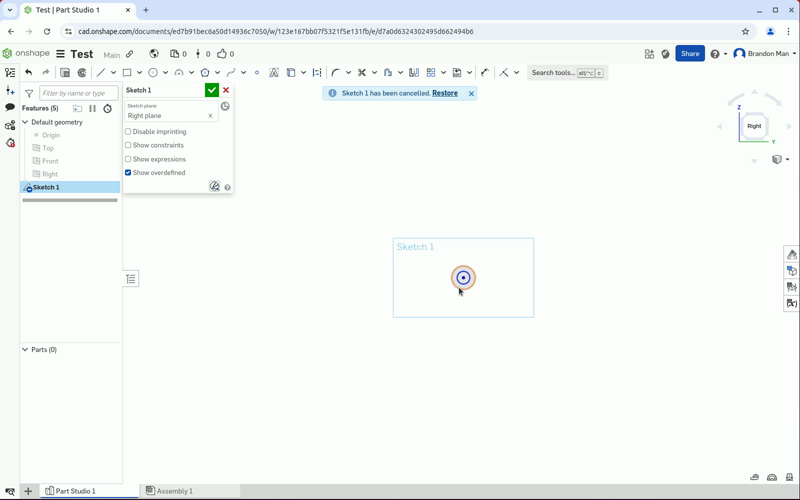
scroll(6)
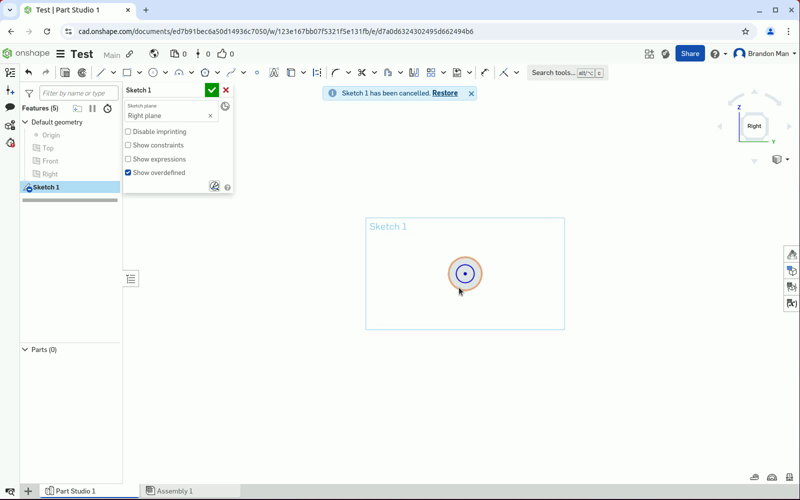
scroll(6)
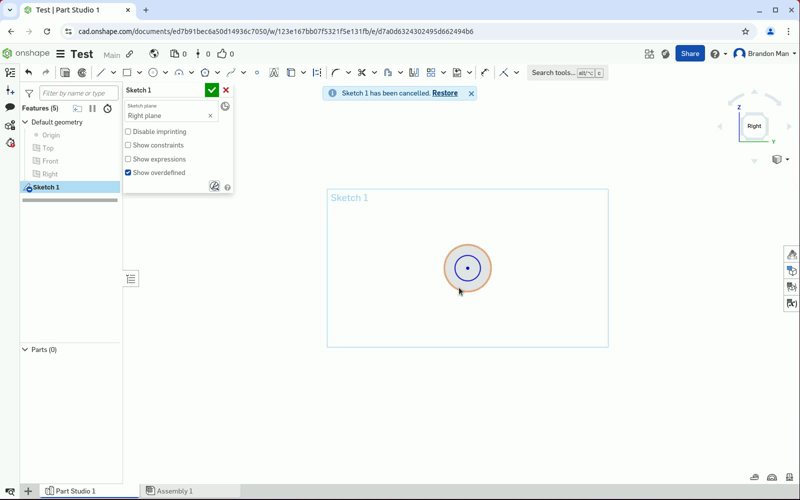
scroll(6)
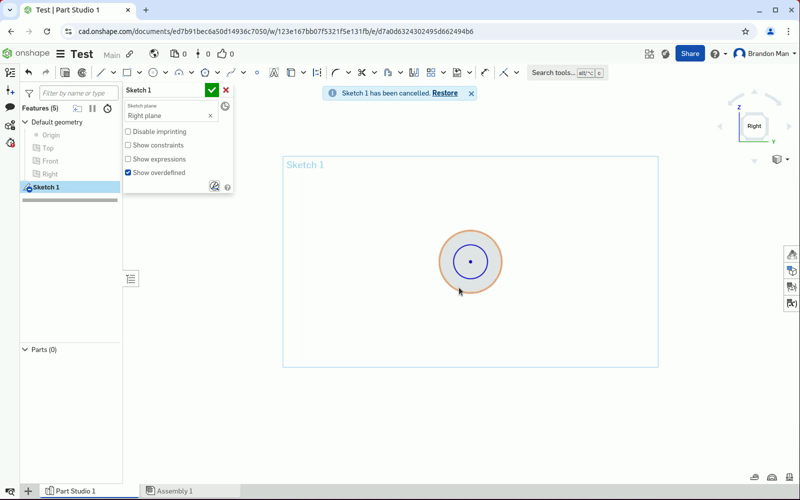
scroll(6)
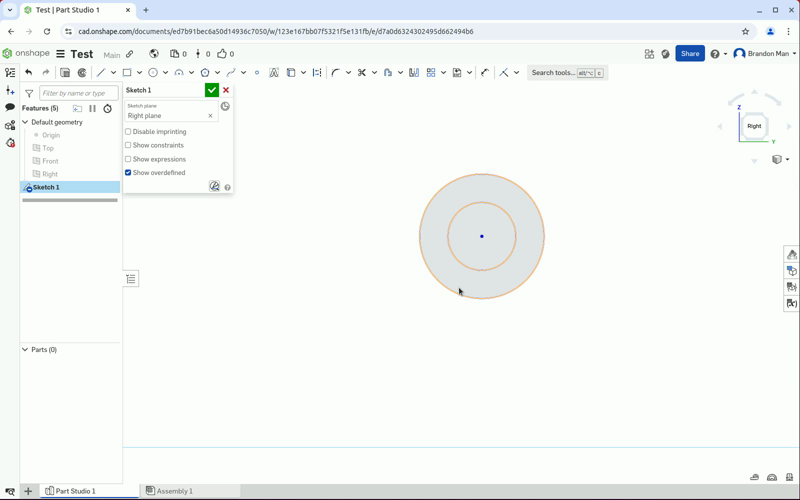
click(459, 287)
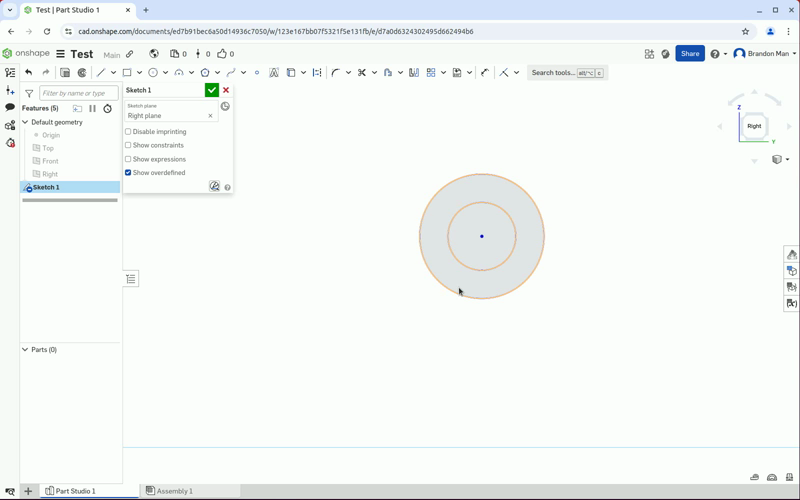
scroll(-6)
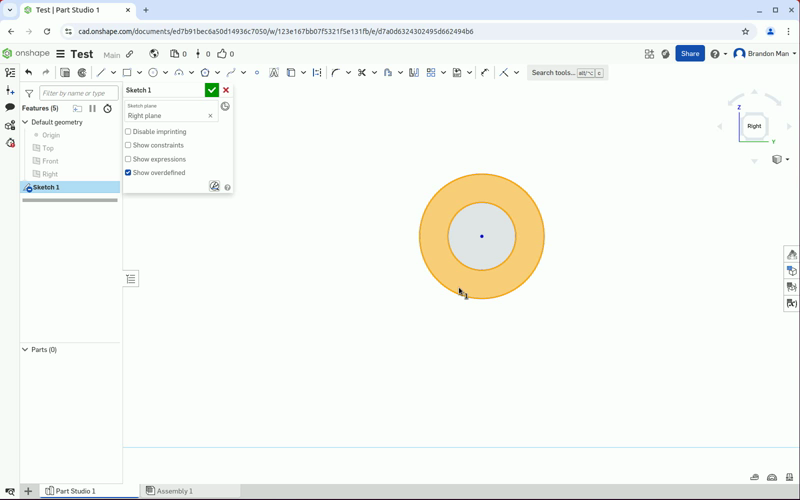
scroll(-6)
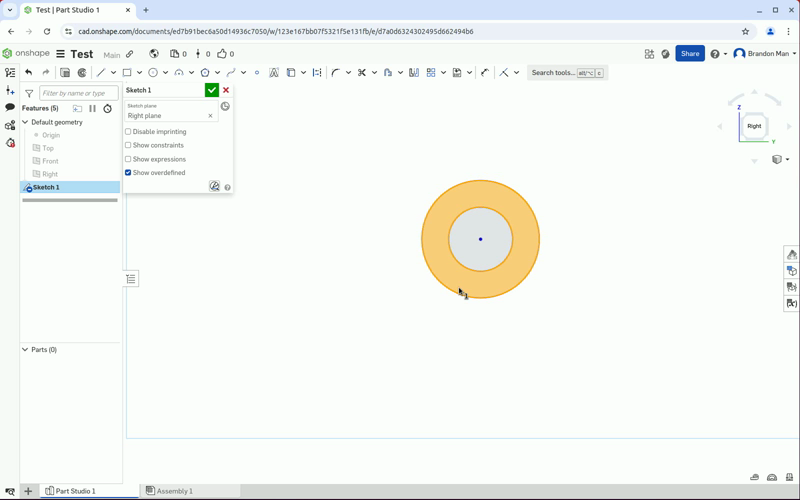
scroll(-6)
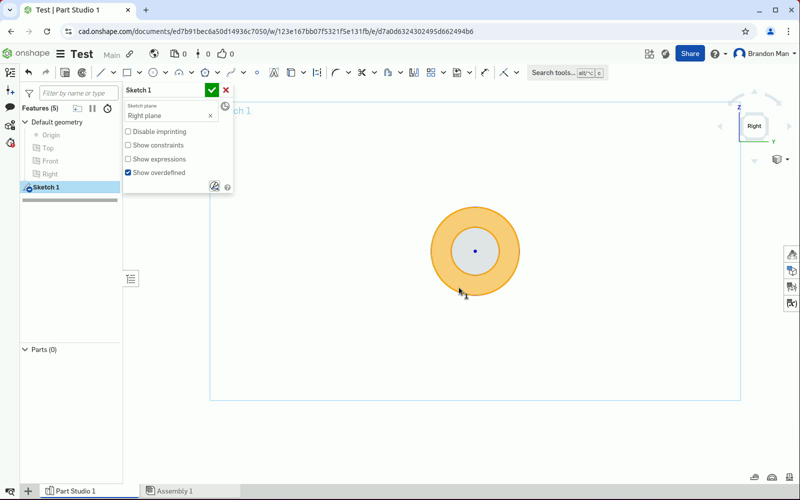
scroll(-6)
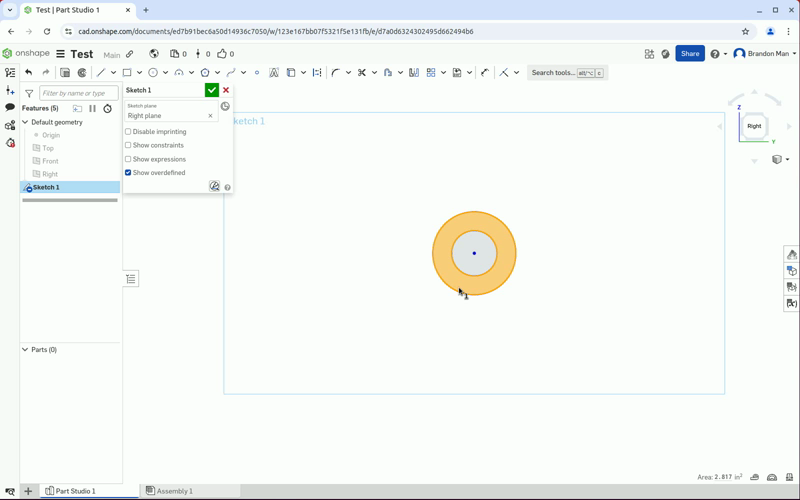
scroll(-6)
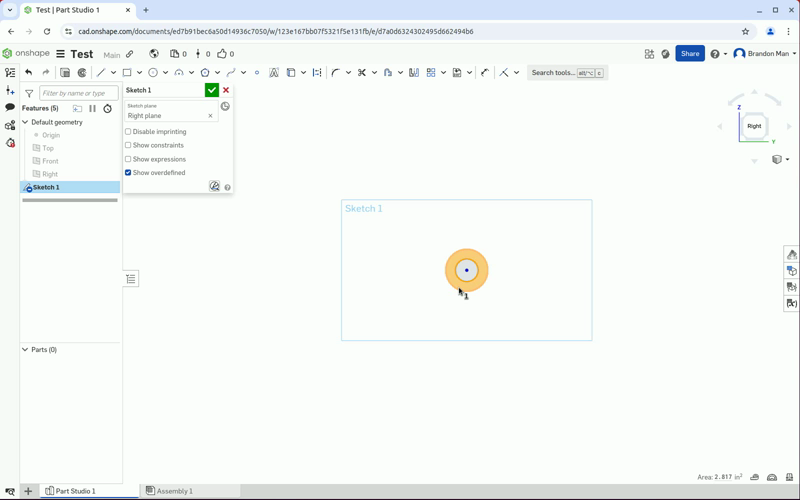
scroll(-6)
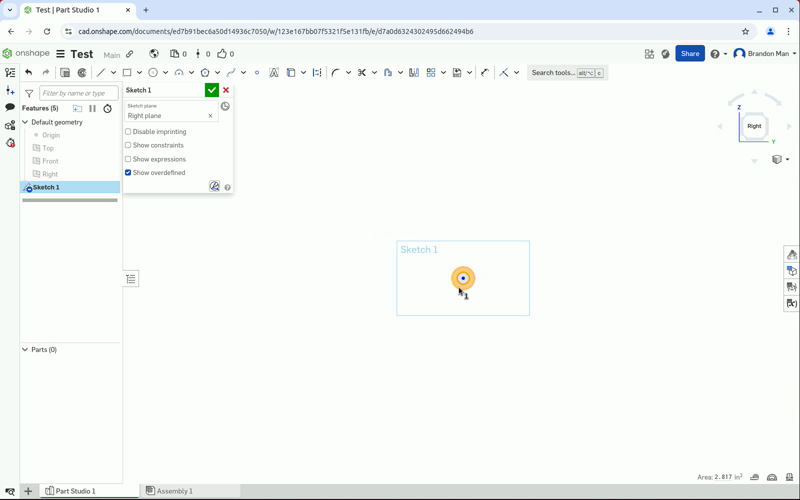
scroll(-6)
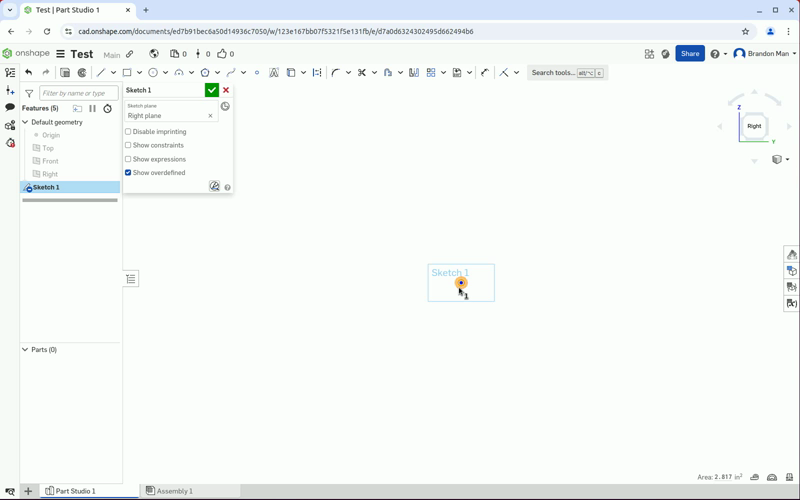
mouse_move(73, 352)
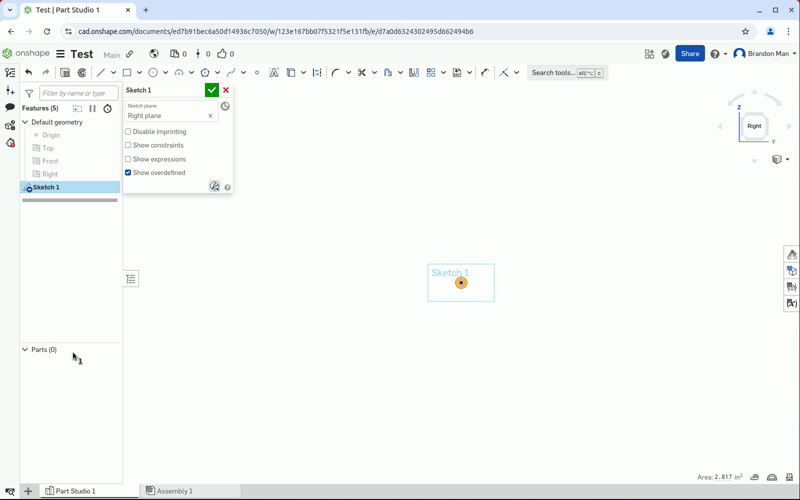
key(shift+y)
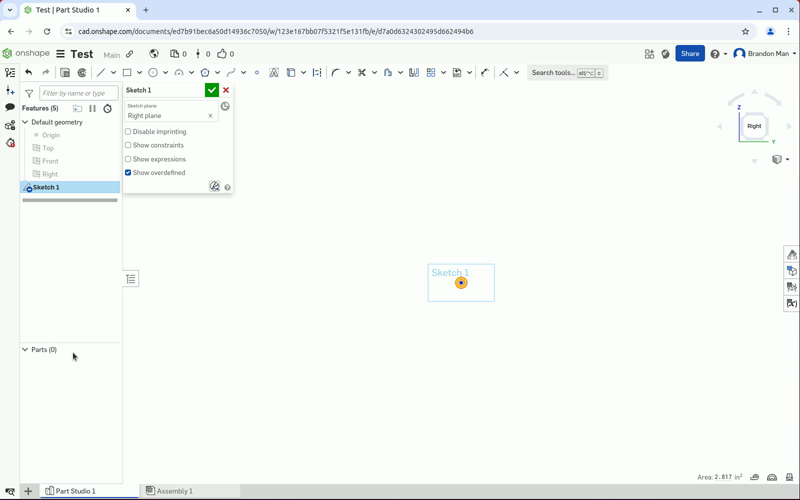
key(shift+e)
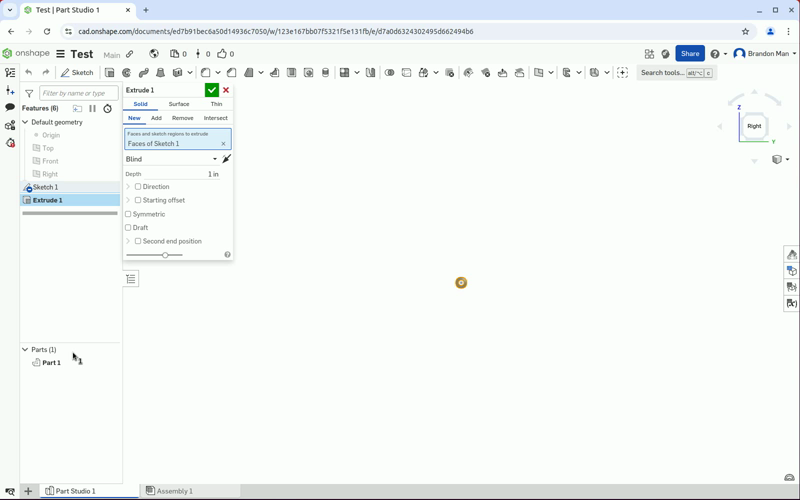
mouse_move(143, 106)
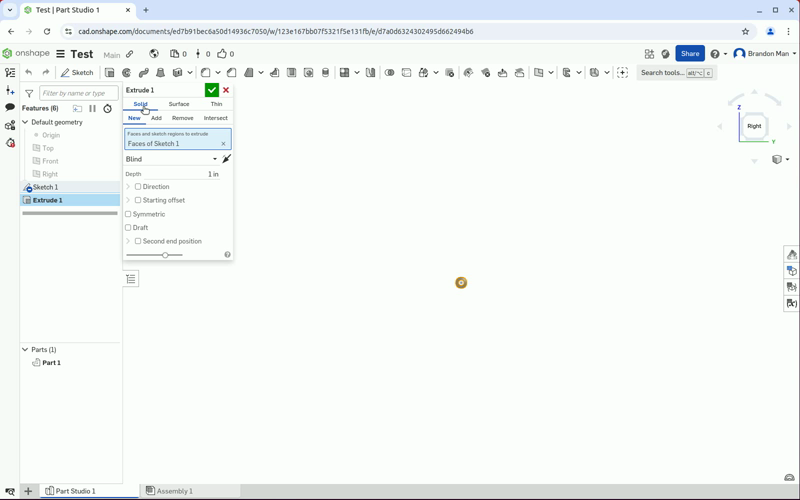
click(143, 106)
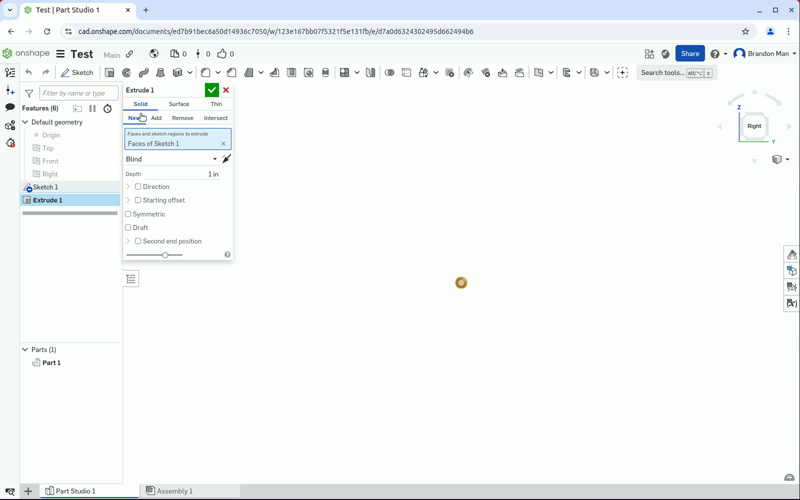
mouse_move(137, 120)
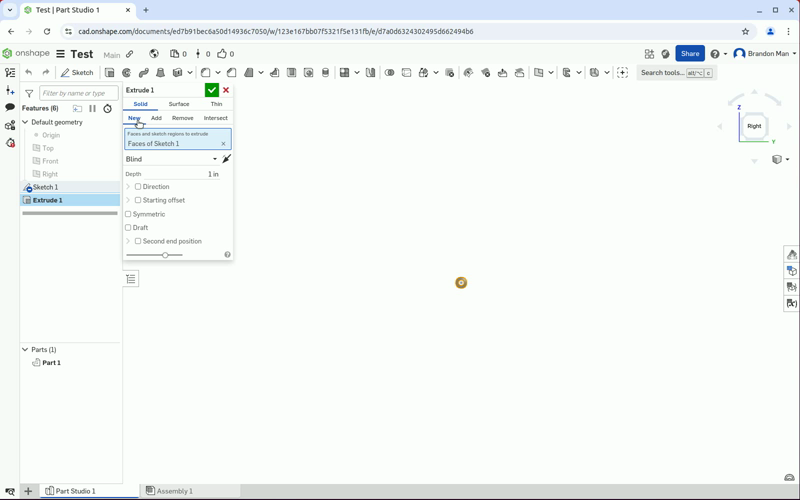
click(137, 120)
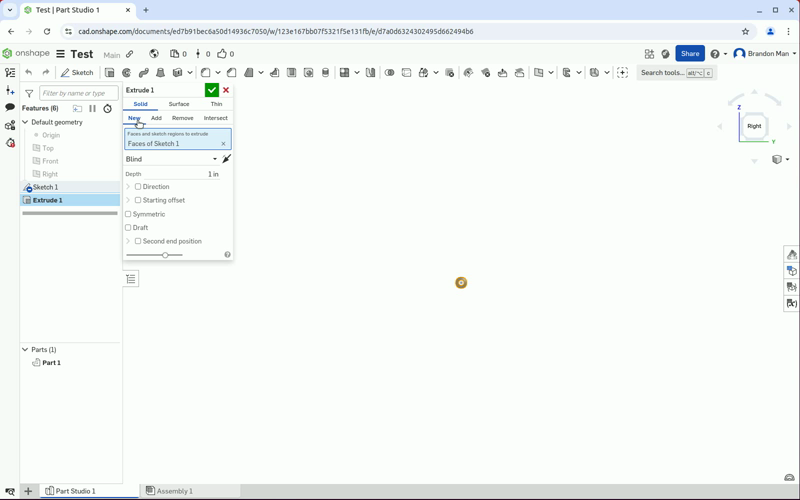
key(tab, 4)
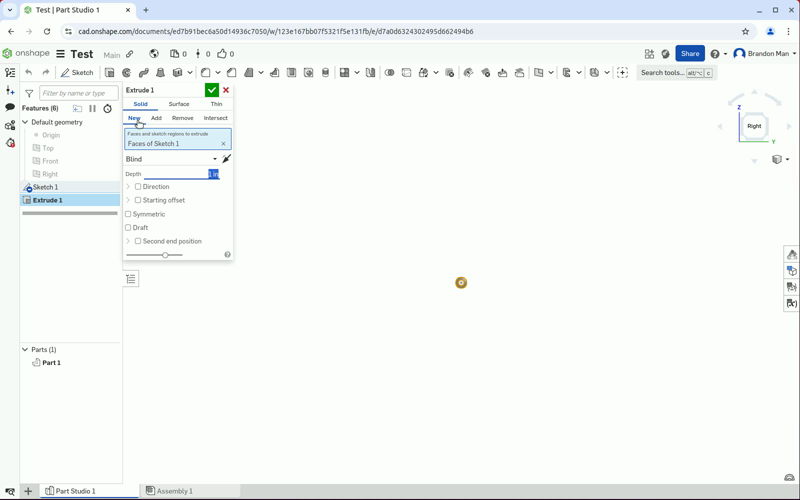
text(11.073)
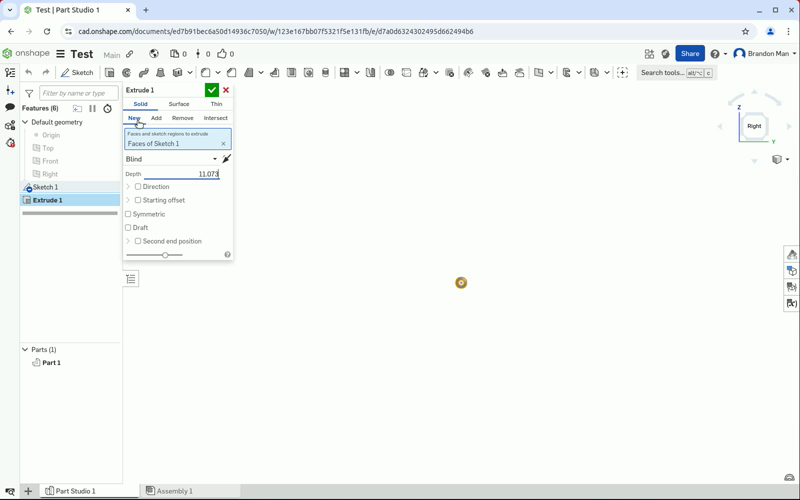
key(enter)
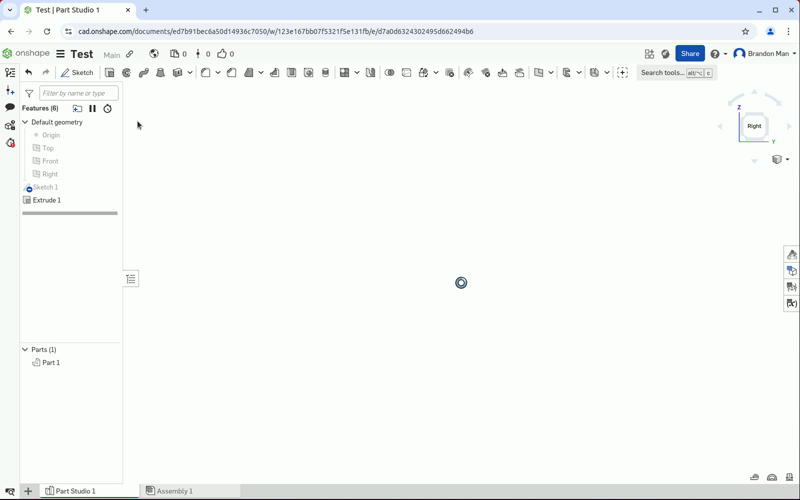
key(shift+h)
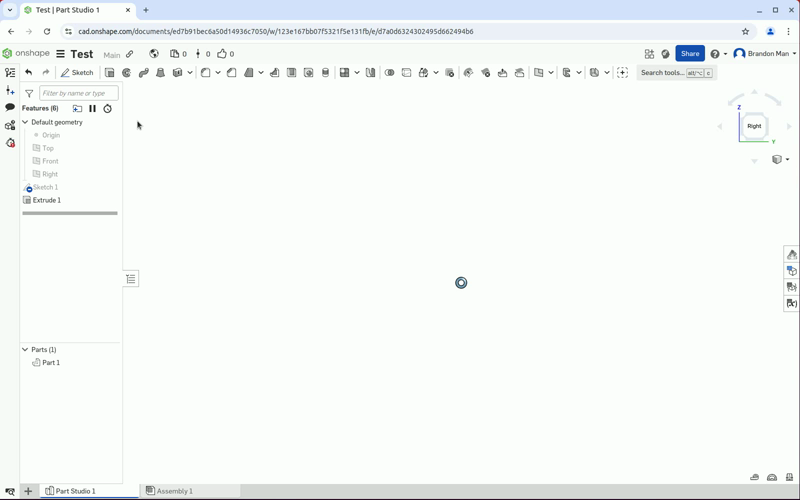
key(shift+h)
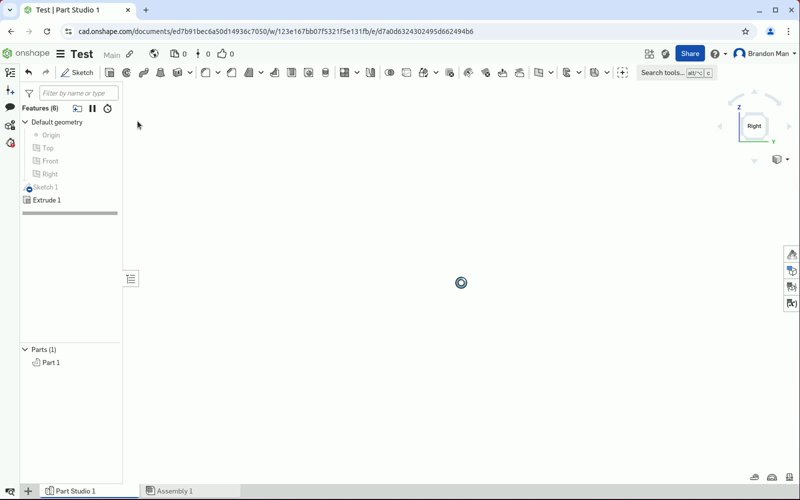
mouse_move(73, 189)
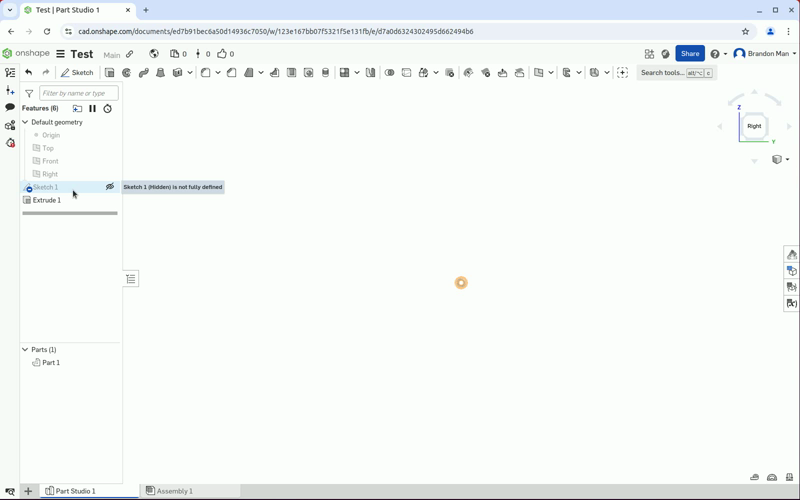
click(73, 189)
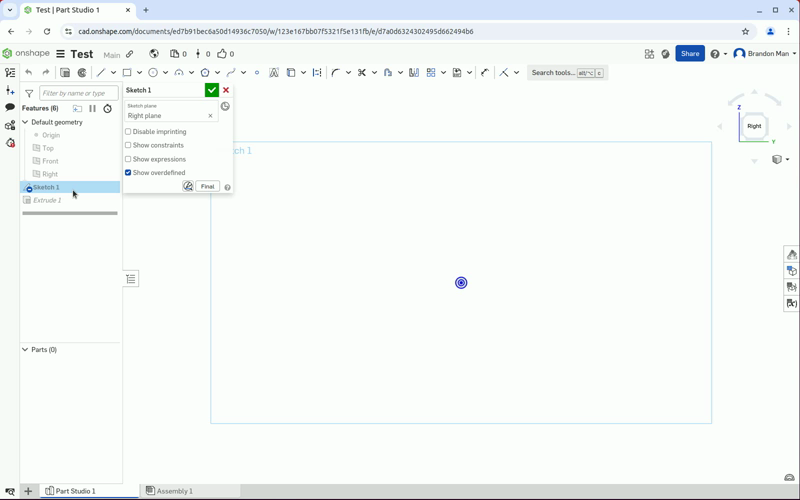
mouse_move(229, 92)
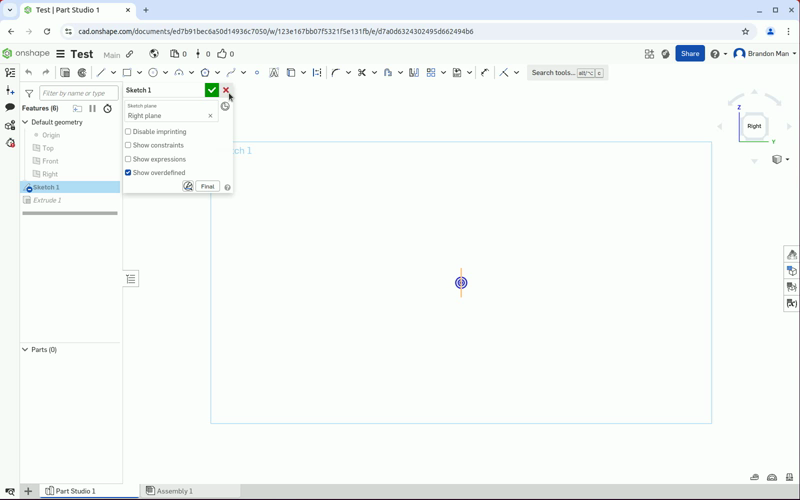
click(229, 92)
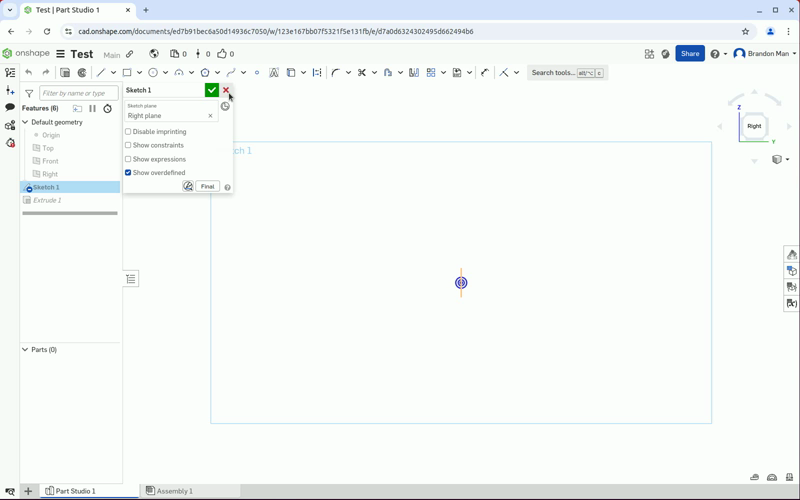
key(shift+s)
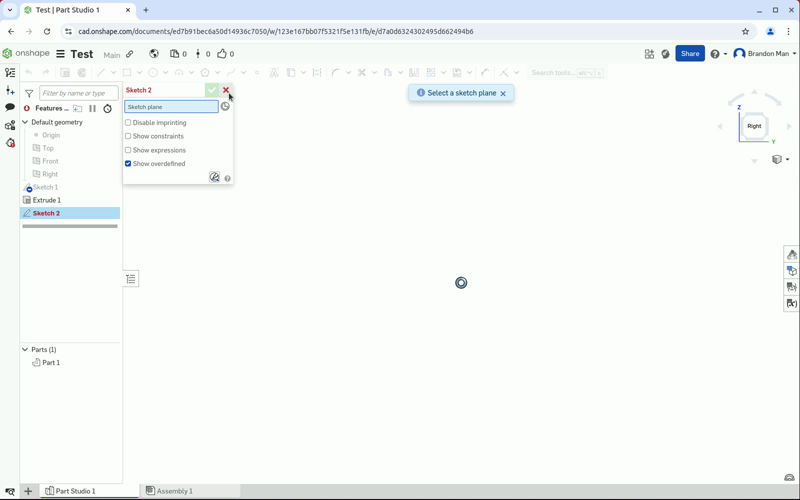
mouse_move(73, 176)
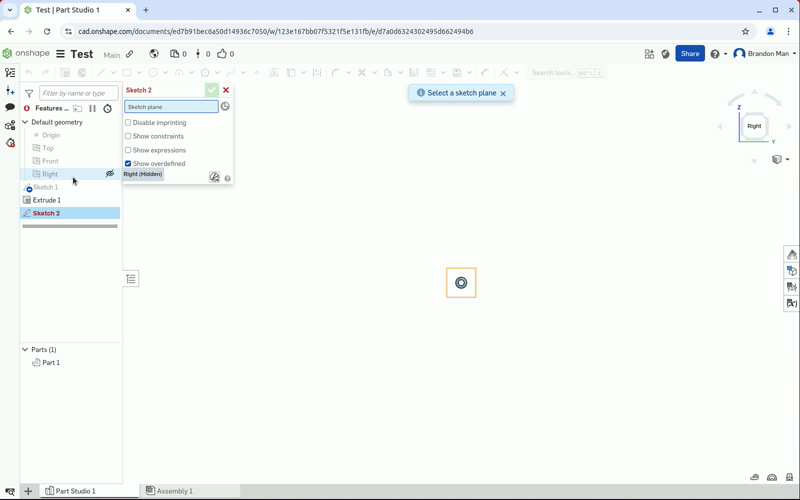
click(73, 176)
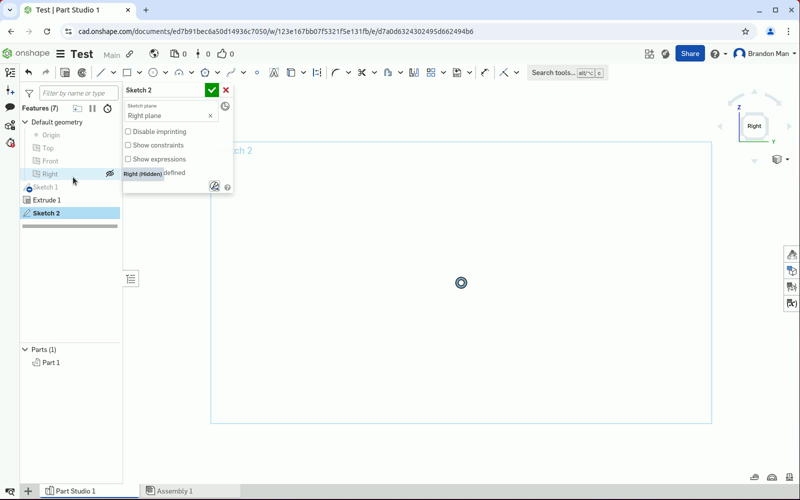
mouse_move(73, 352)
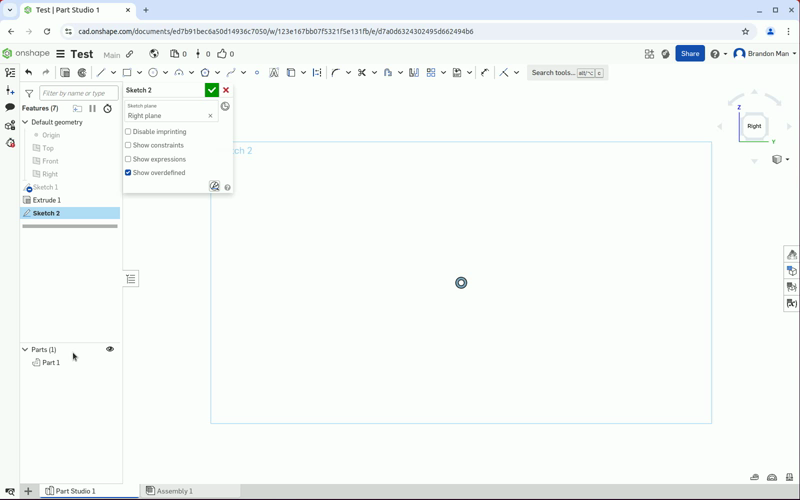
key(y)
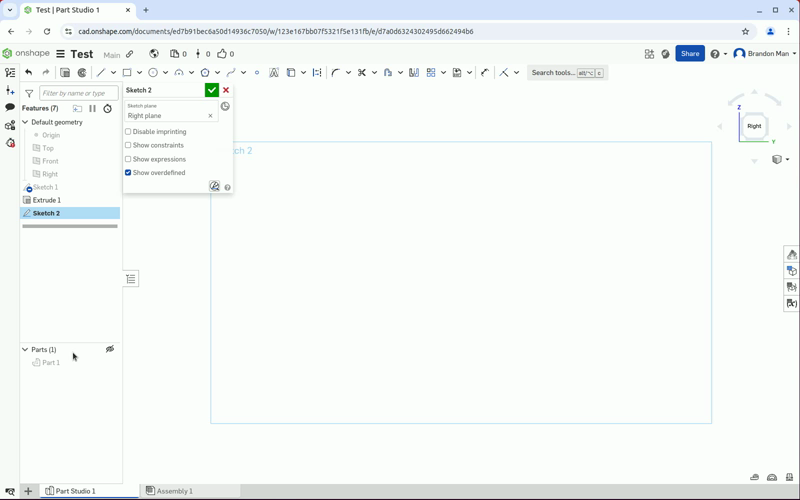
key(l)
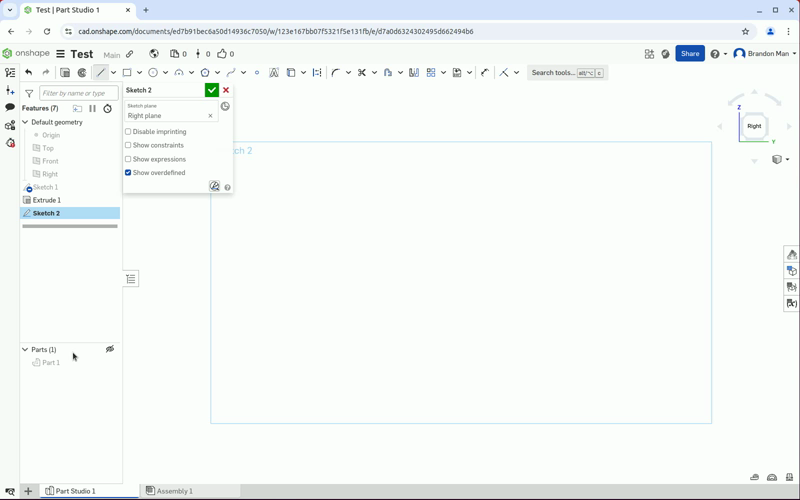
key_down(shift)
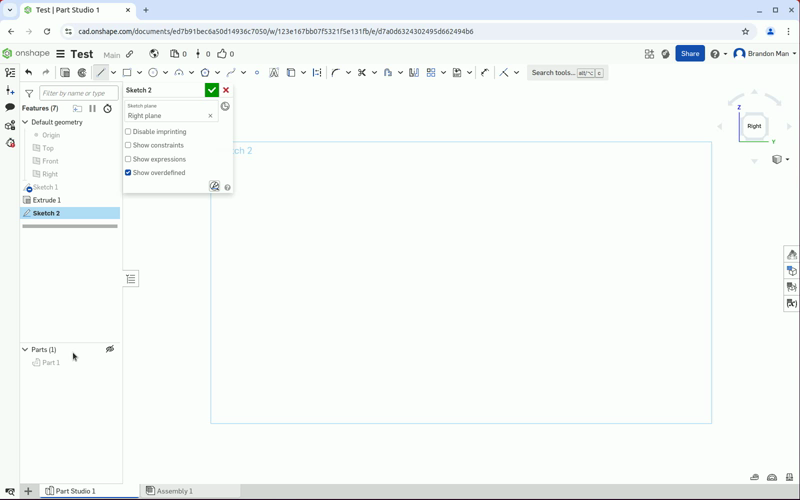
mouse_move(456, 395)
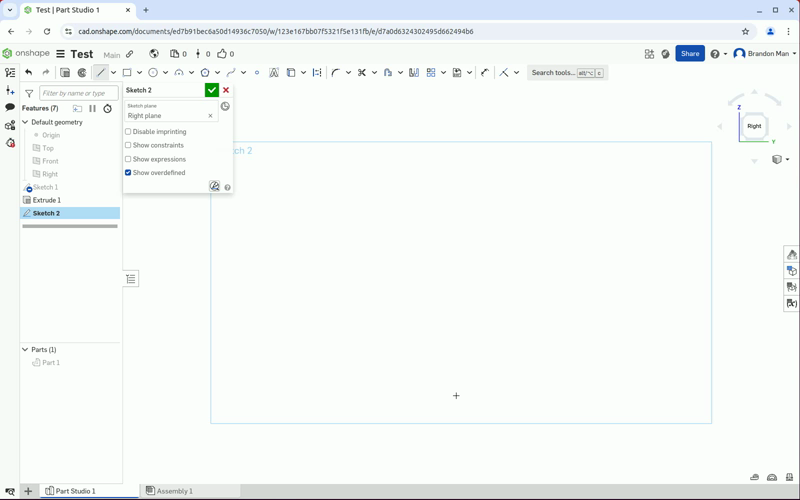
click(456, 395)
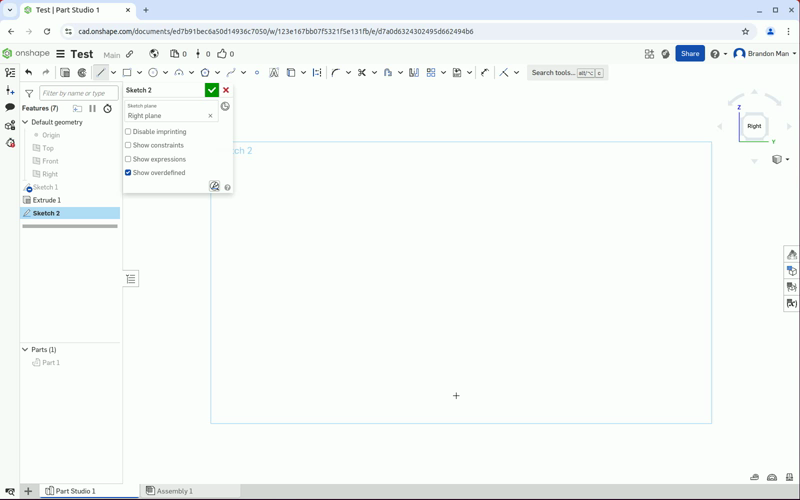
key_up(shift)
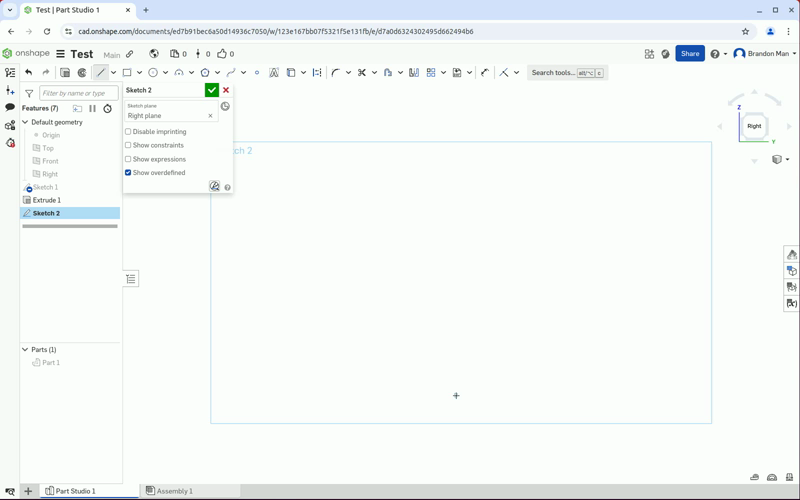
key_down(shift)
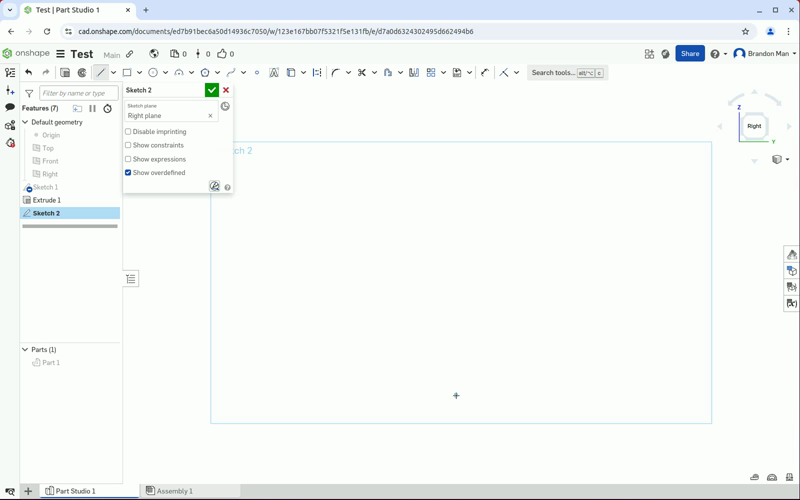
mouse_move(486, 395)
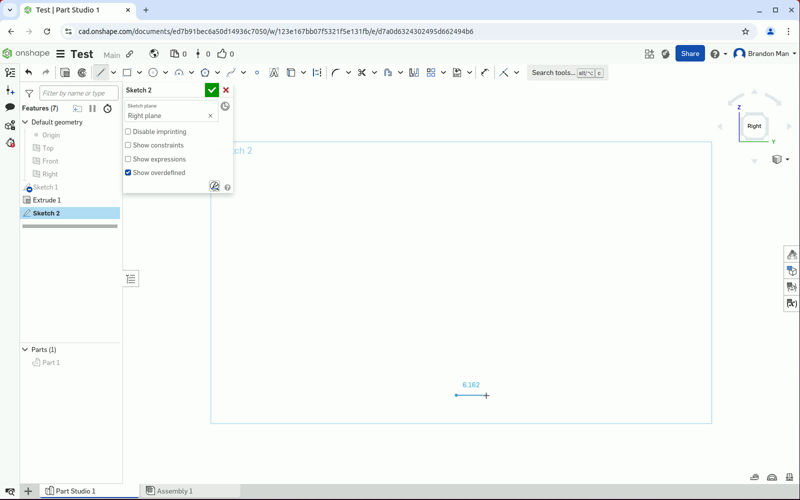
mouse_move(465, 395)
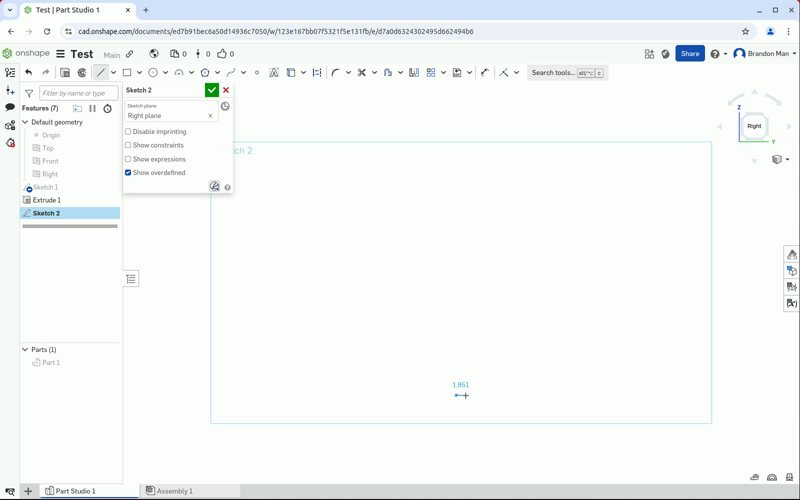
click(465, 395)
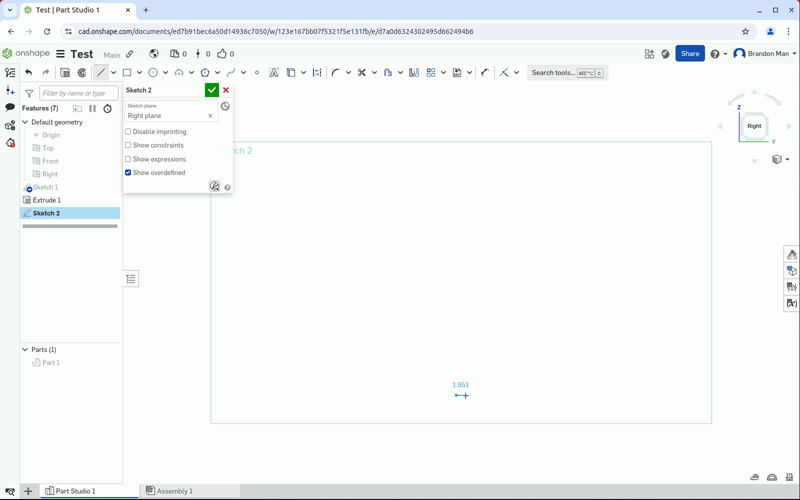
key_up(shift)
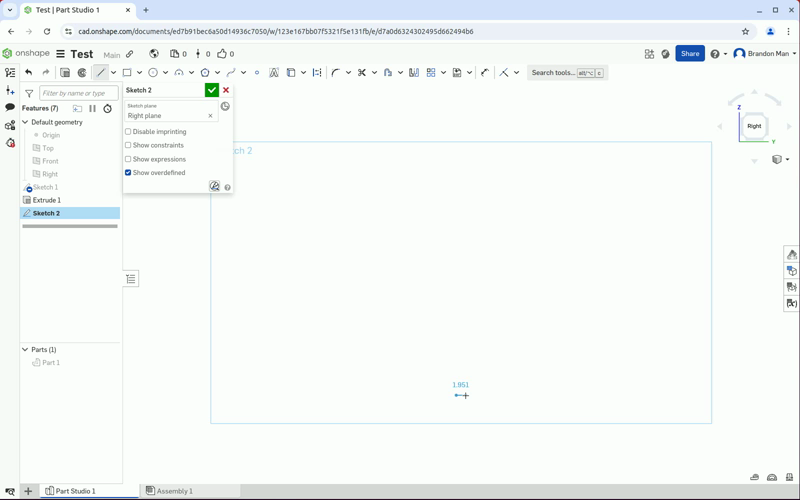
key(esc)
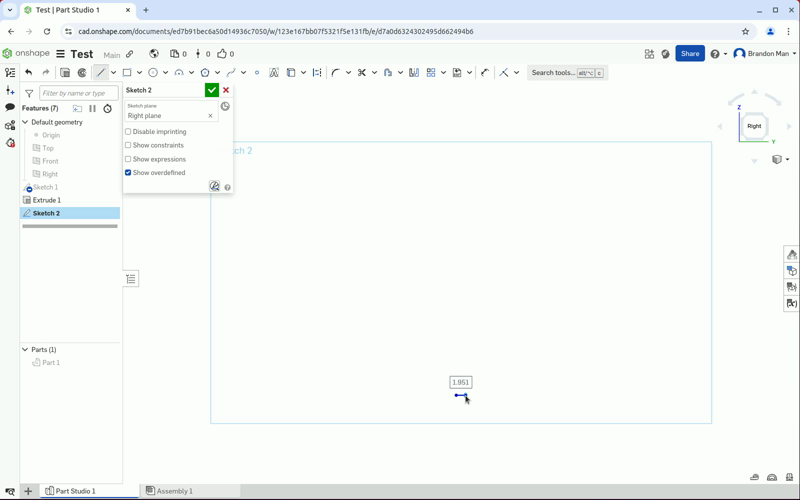
key(a)
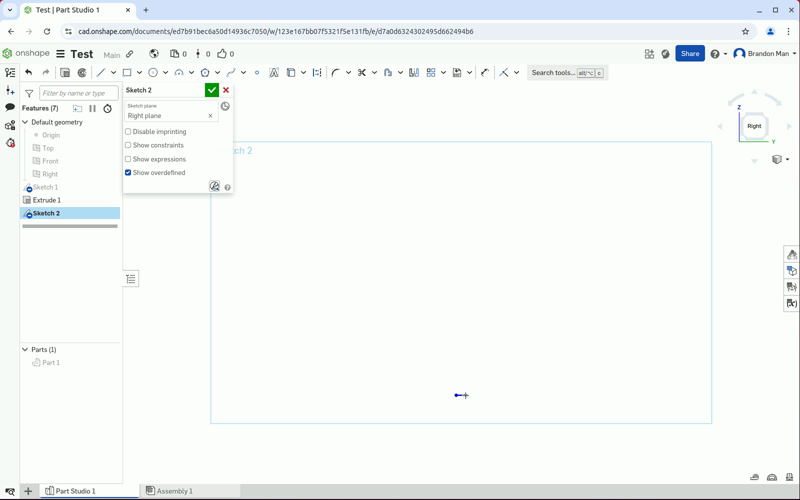
mouse_move(465, 395)
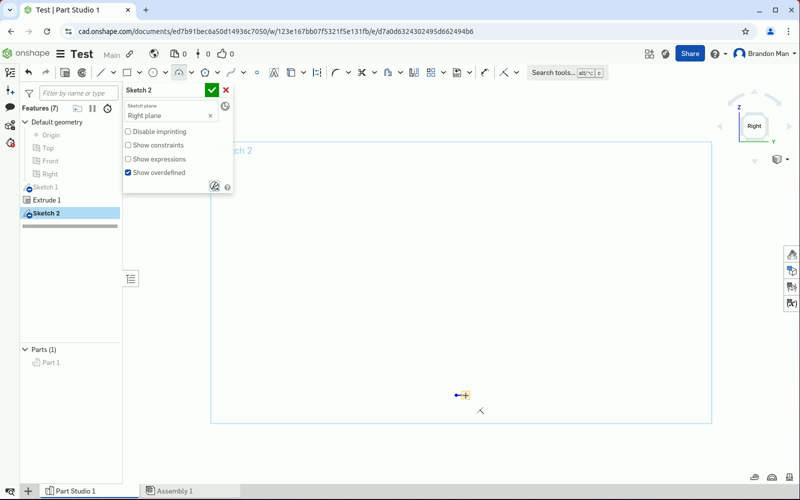
click(465, 395)
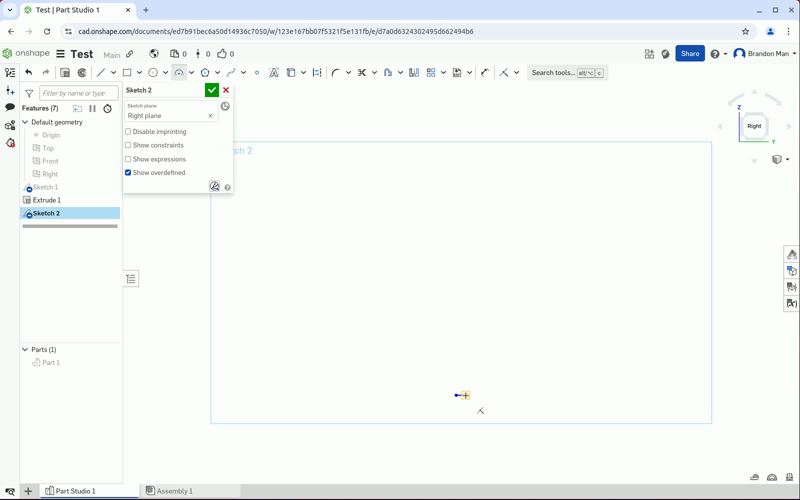
key_down(shift)
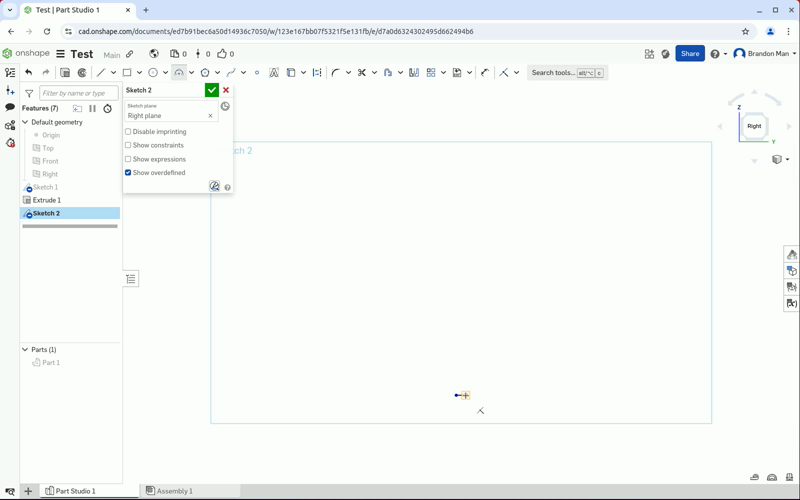
mouse_move(465, 385)
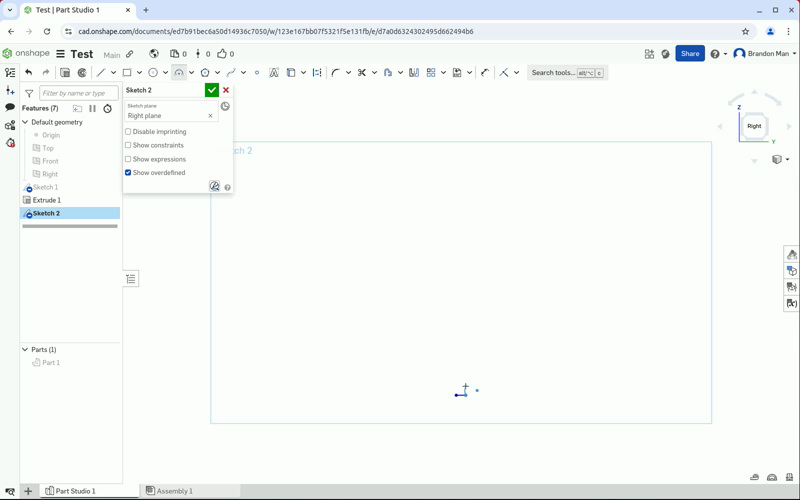
click(465, 385)
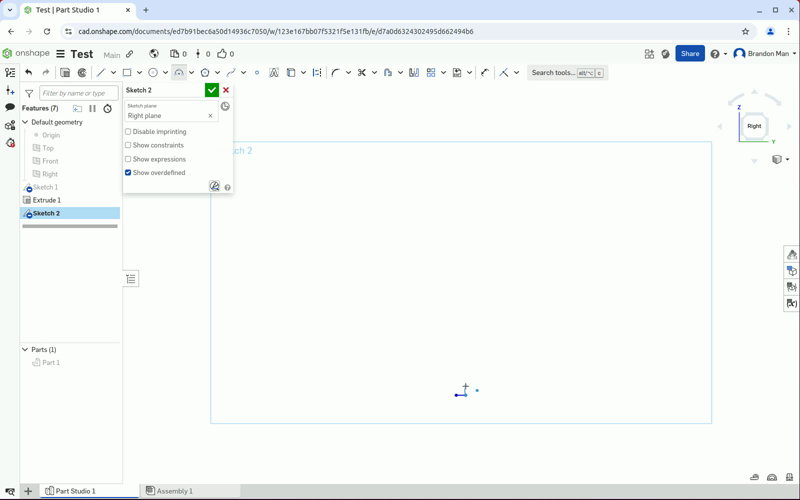
mouse_move(460, 390)
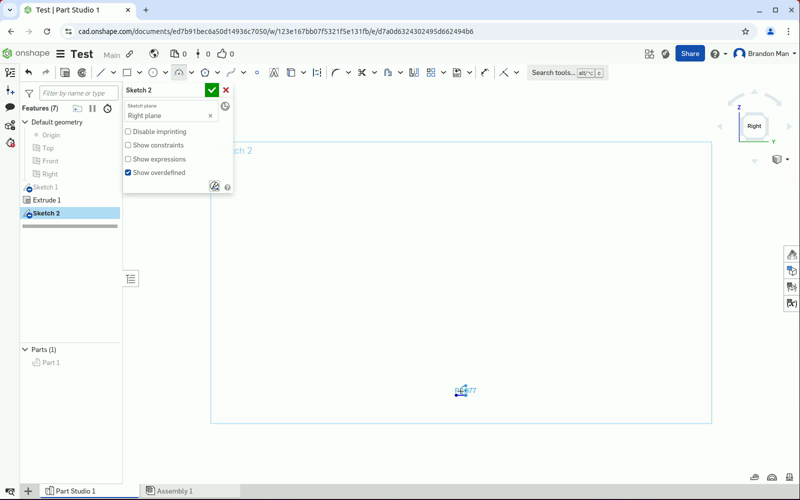
click(460, 390)
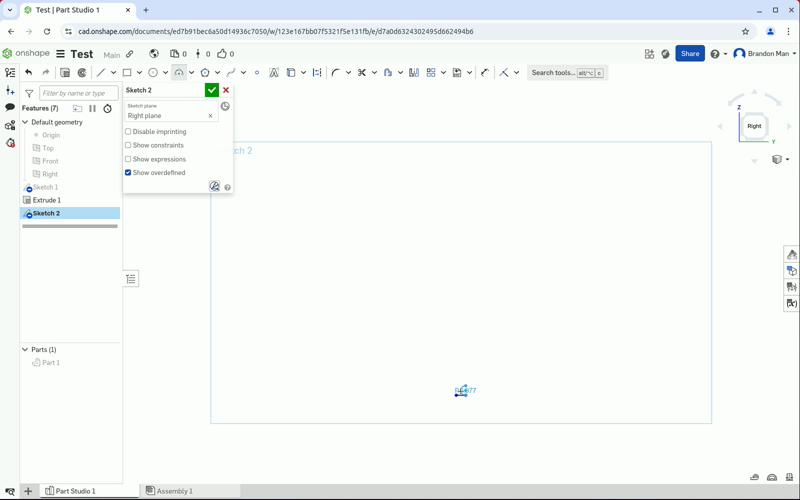
key_up(shift)
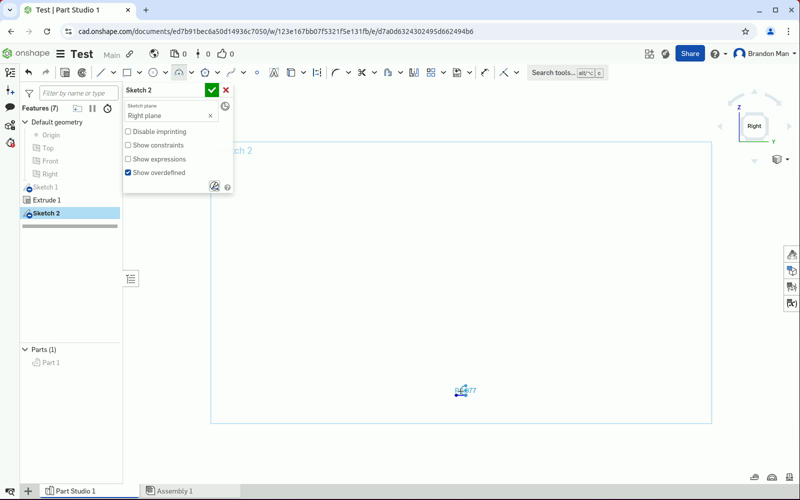
key(esc)
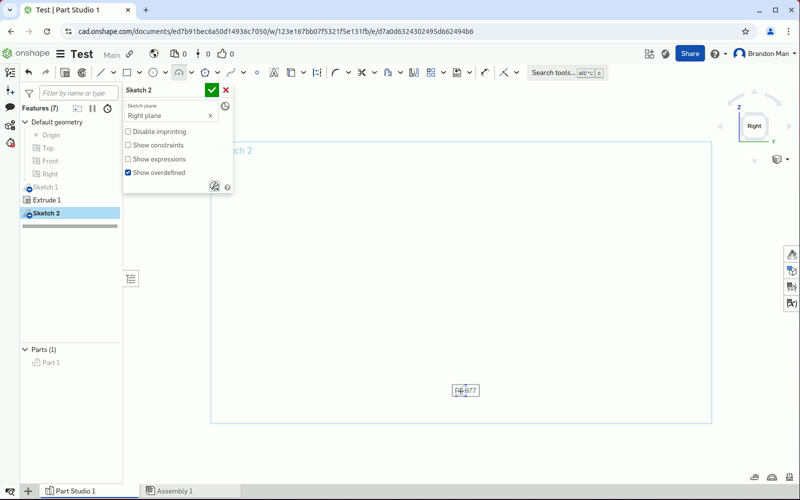
key(l)
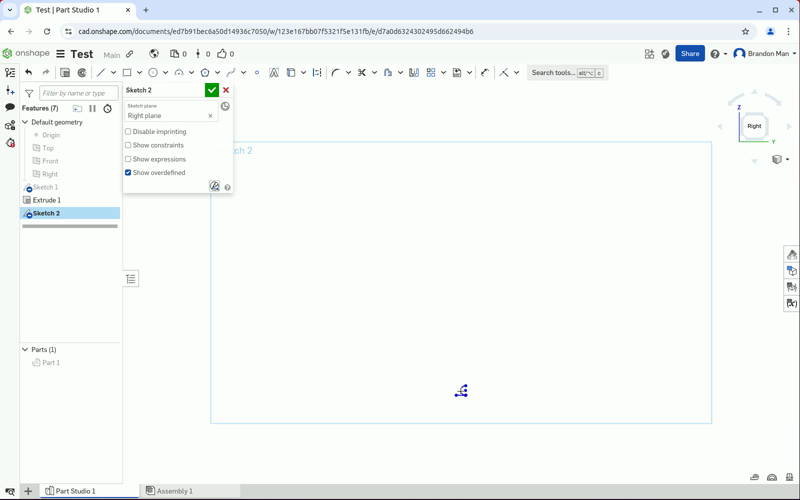
mouse_move(465, 385)
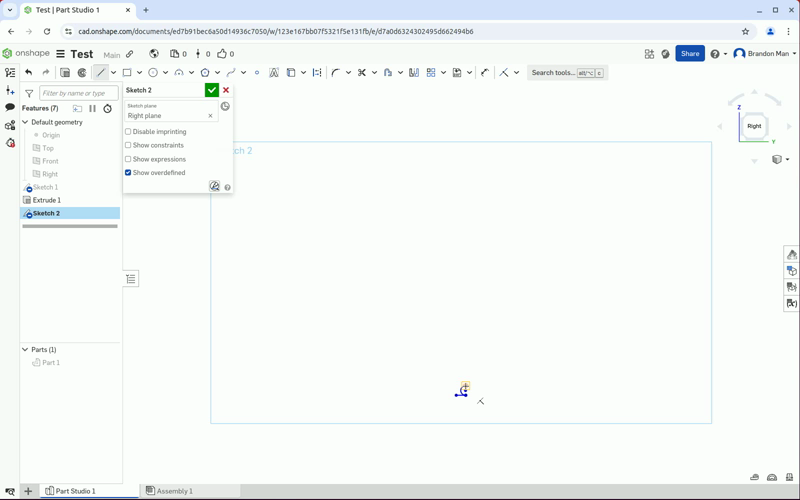
click(465, 385)
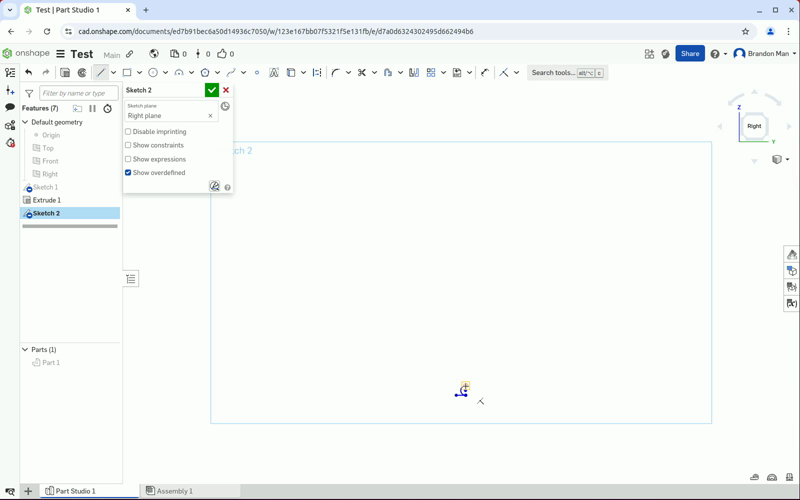
key_down(shift)
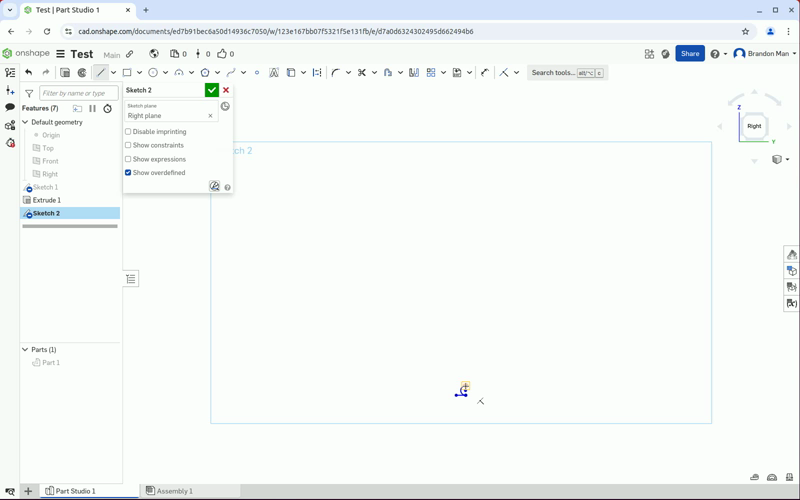
mouse_move(495, 385)
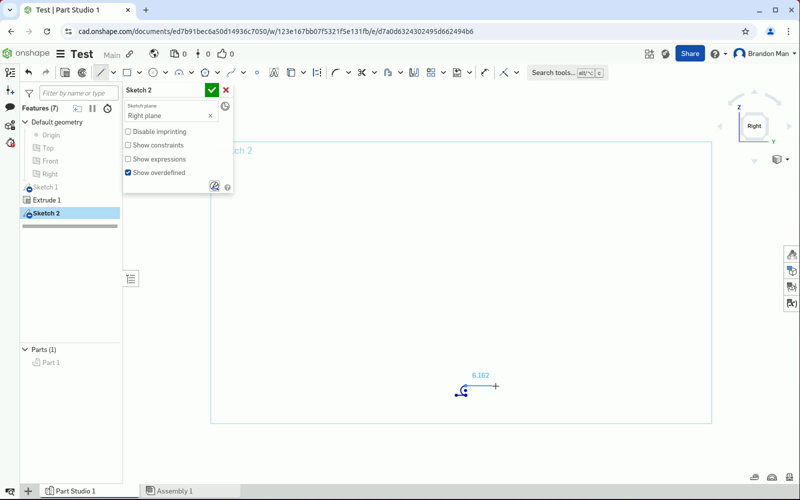
mouse_move(461, 385)
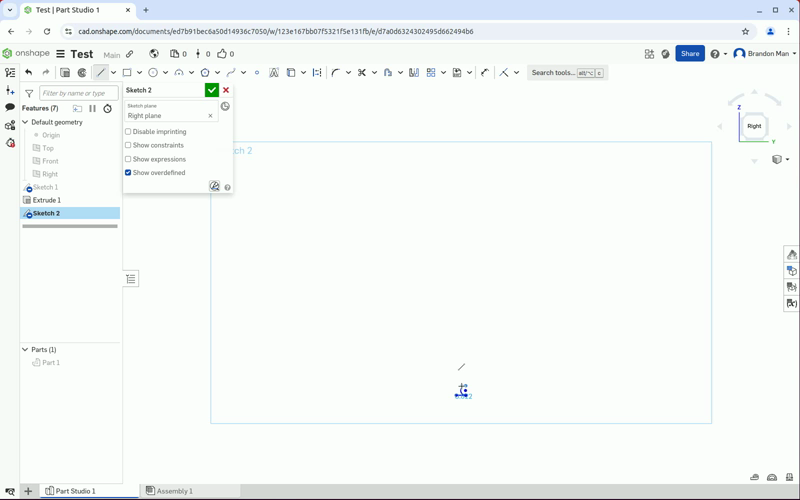
scroll(6)
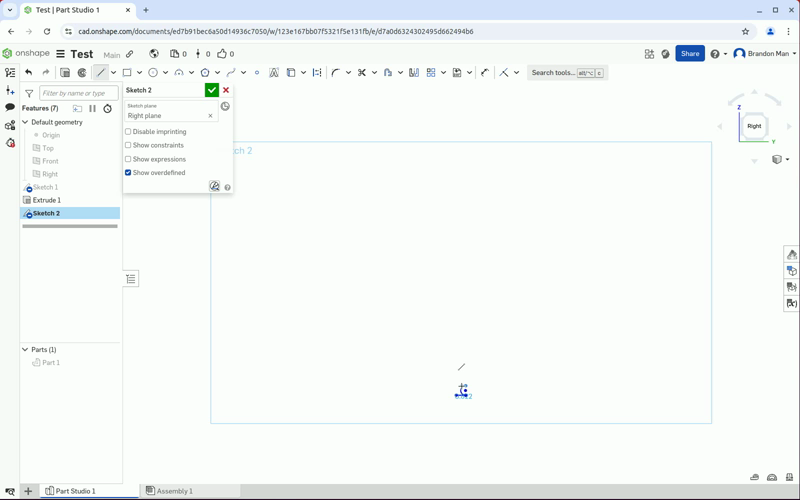
scroll(6)
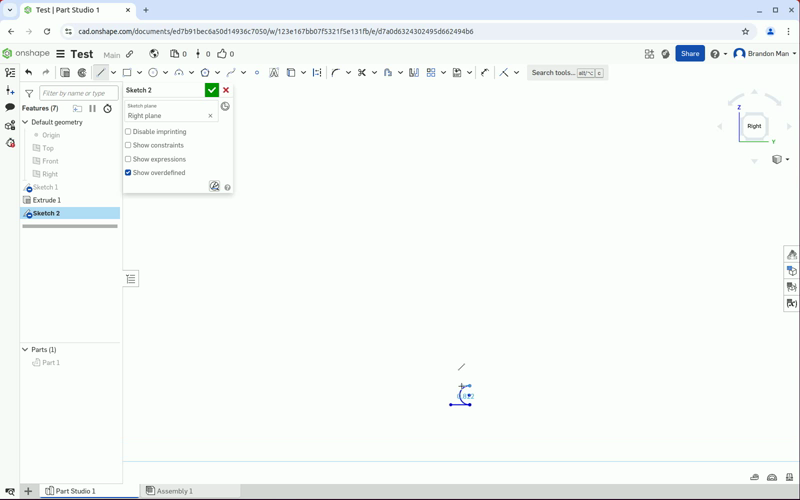
scroll(6)
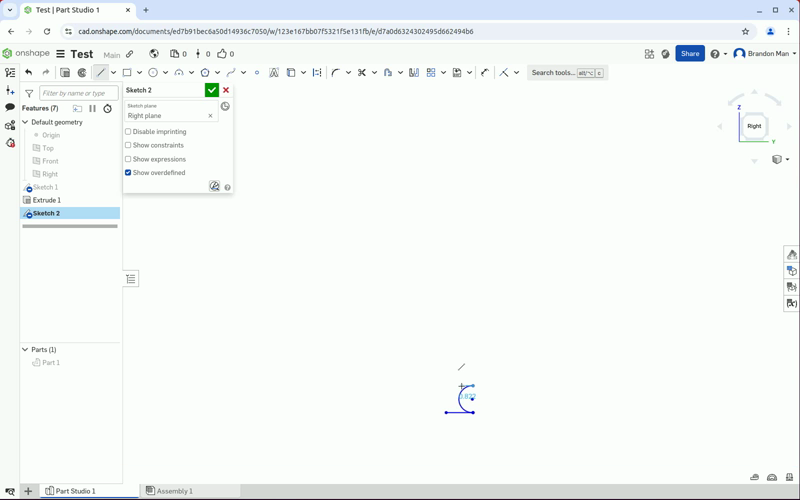
scroll(6)
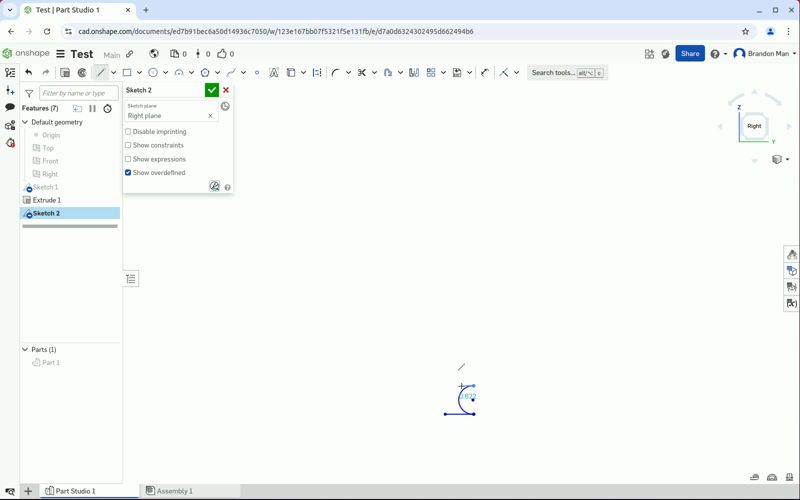
scroll(6)
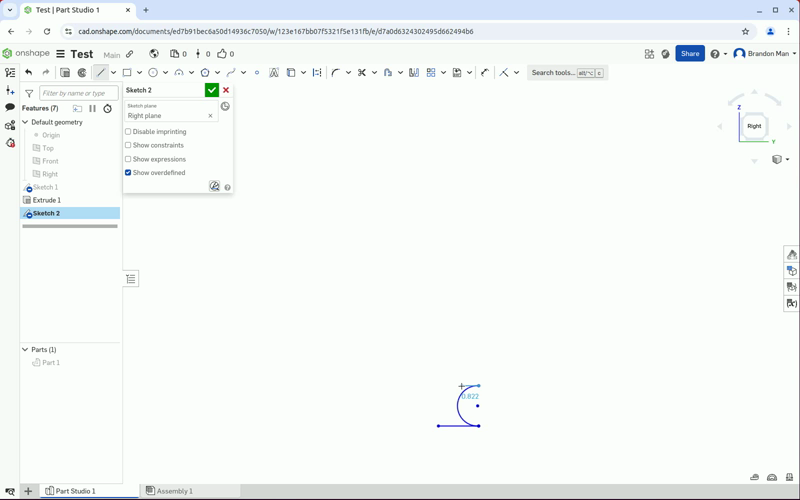
scroll(6)
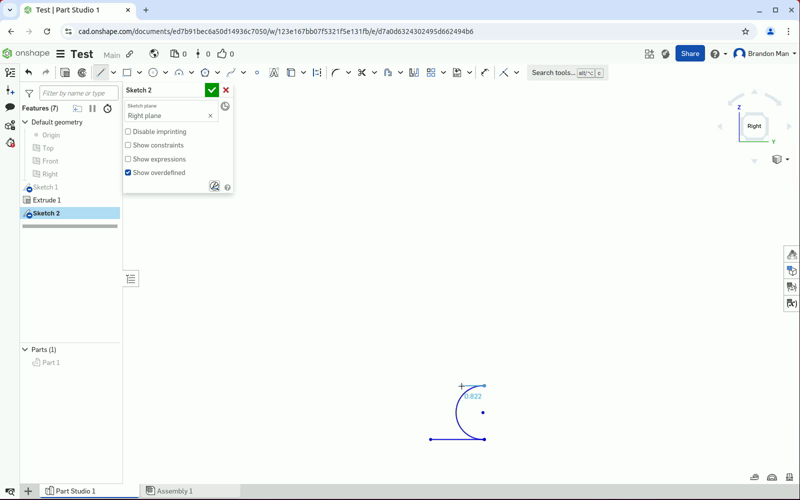
scroll(6)
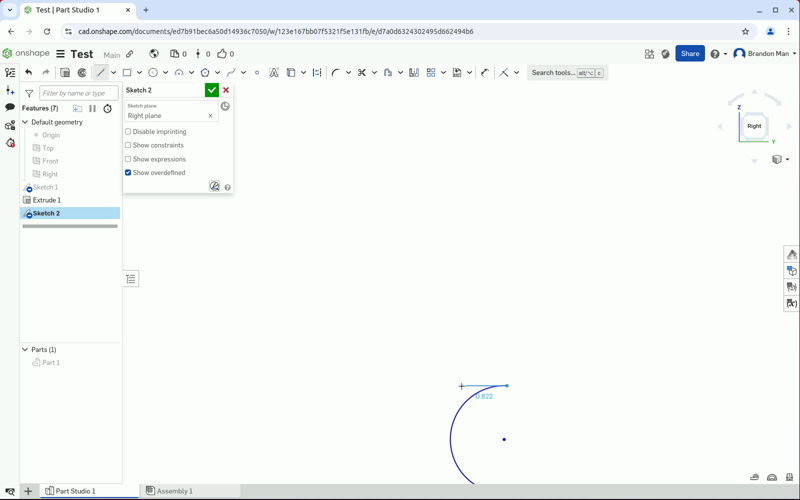
click(461, 385)
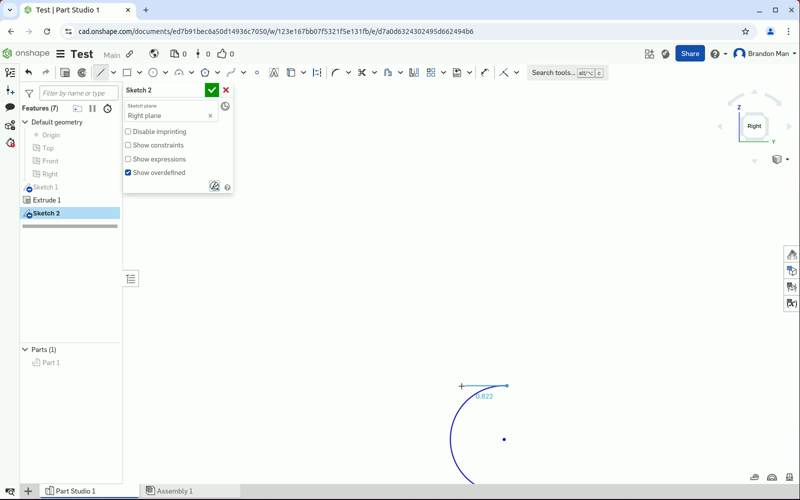
scroll(-6)
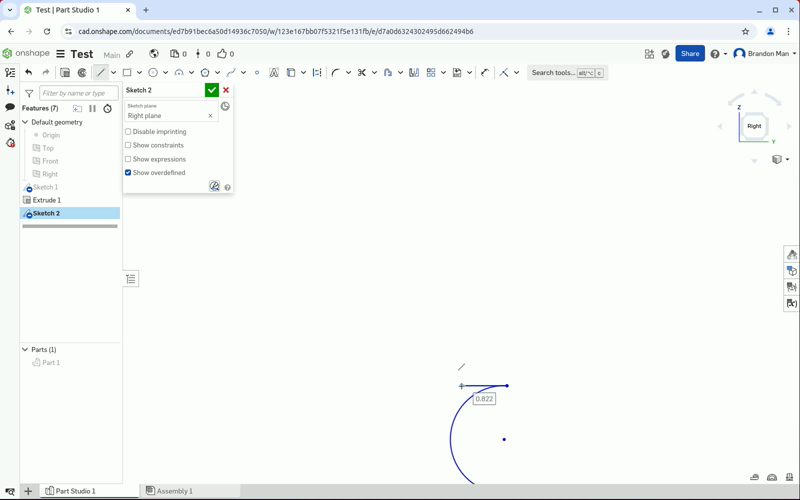
scroll(-6)
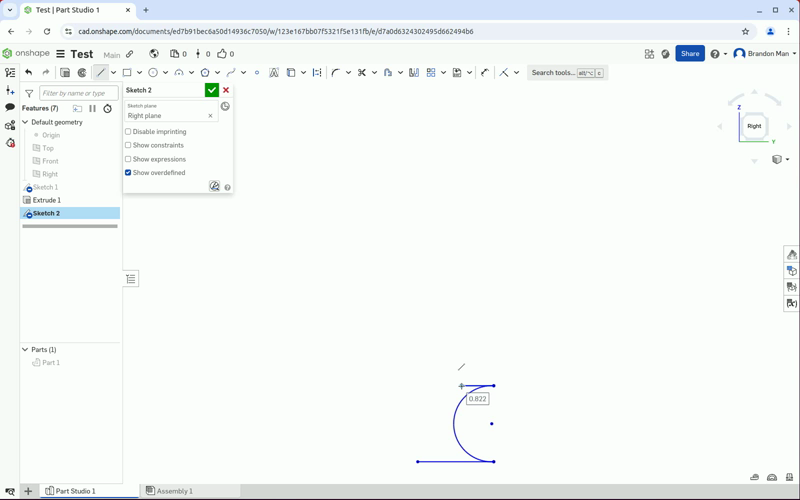
scroll(-6)
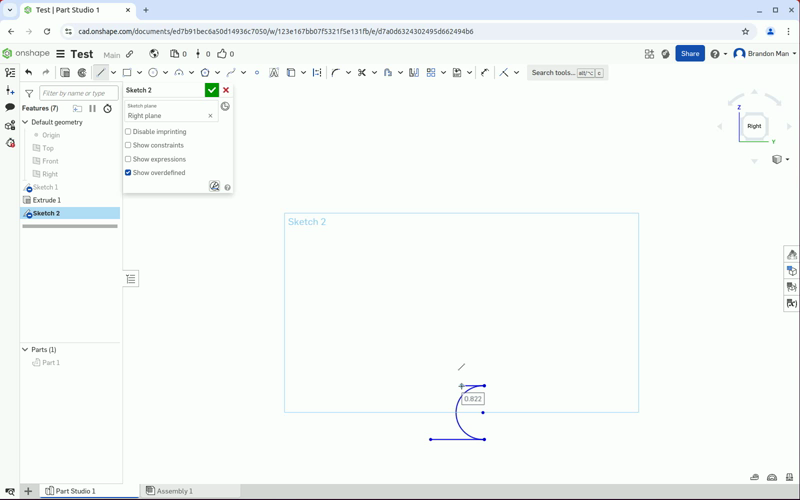
scroll(-6)
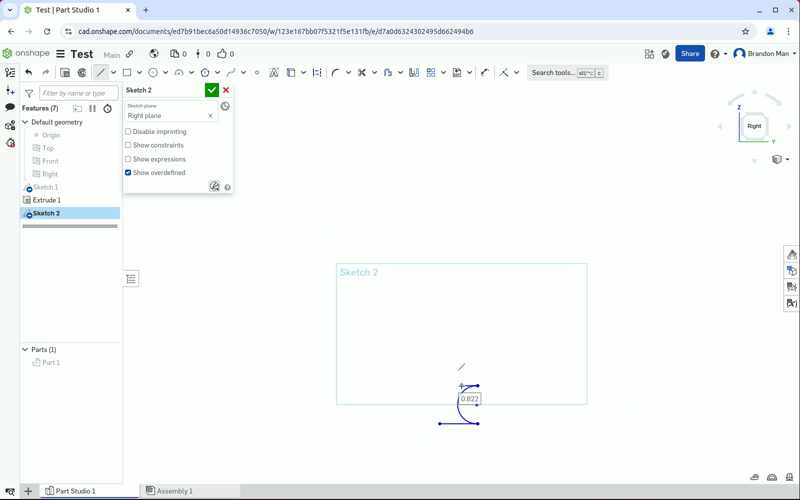
scroll(-6)
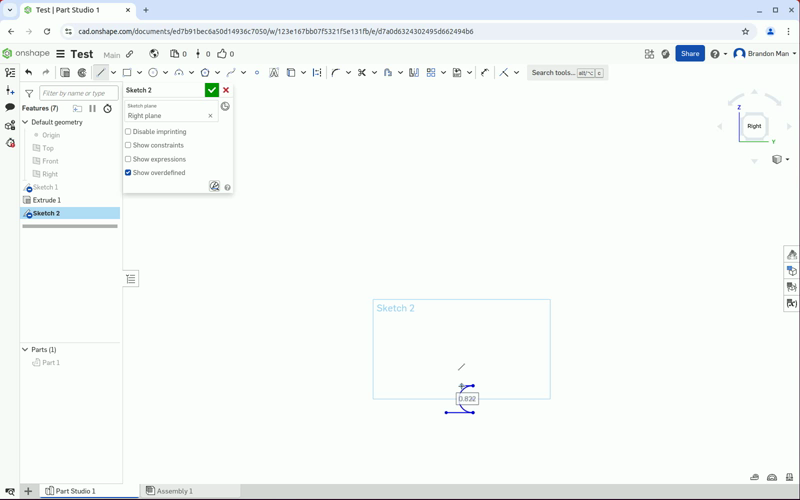
scroll(-6)
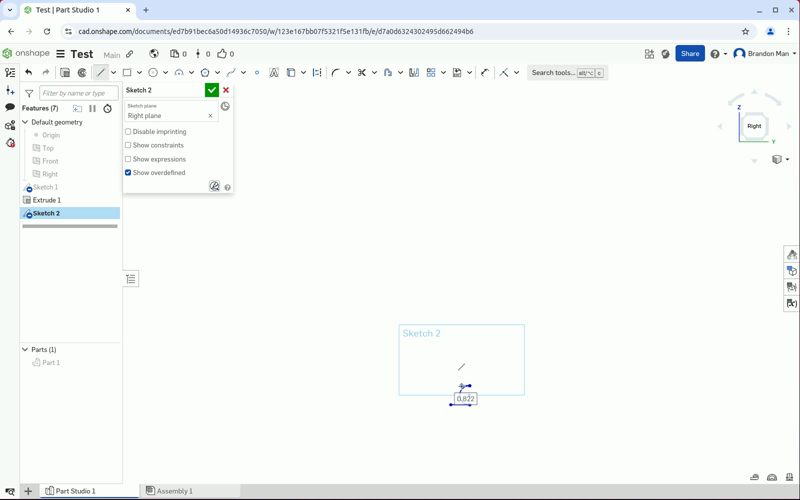
scroll(-6)
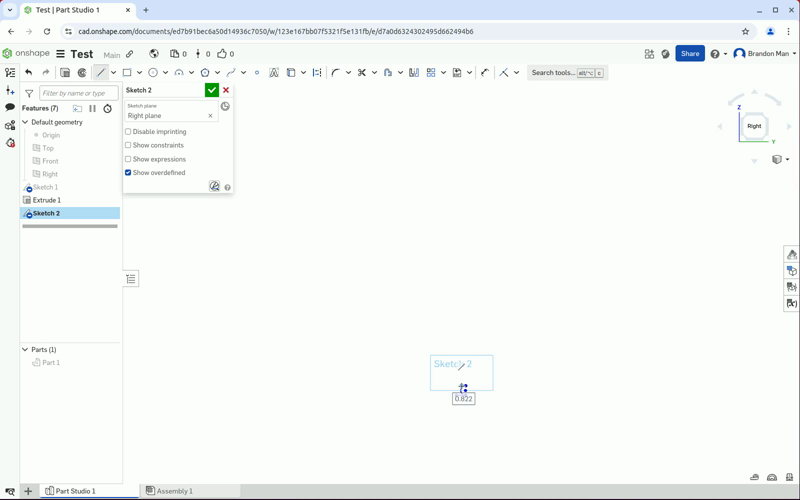
key_up(shift)
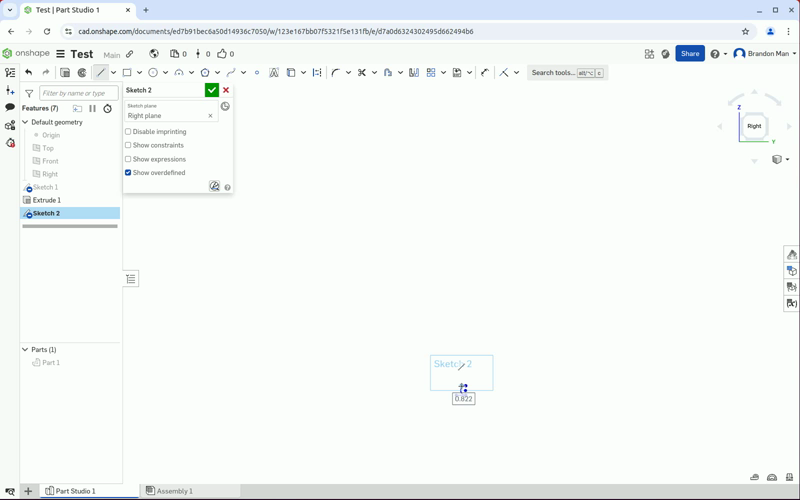
key_down(shift)
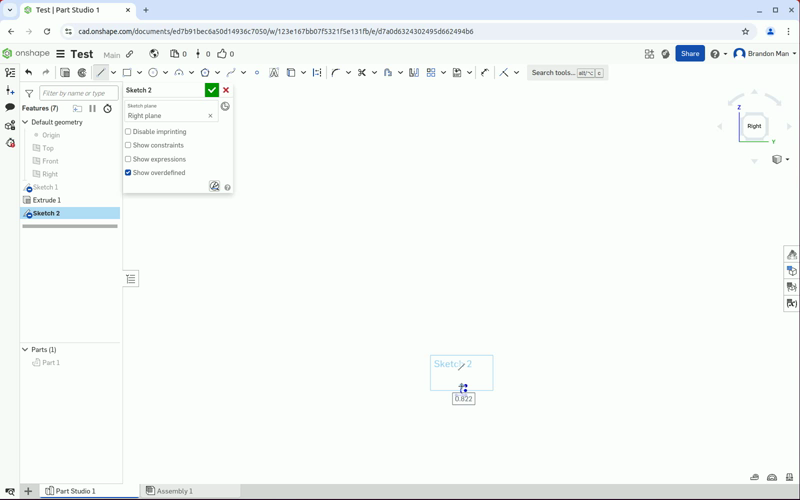
mouse_move(461, 287)
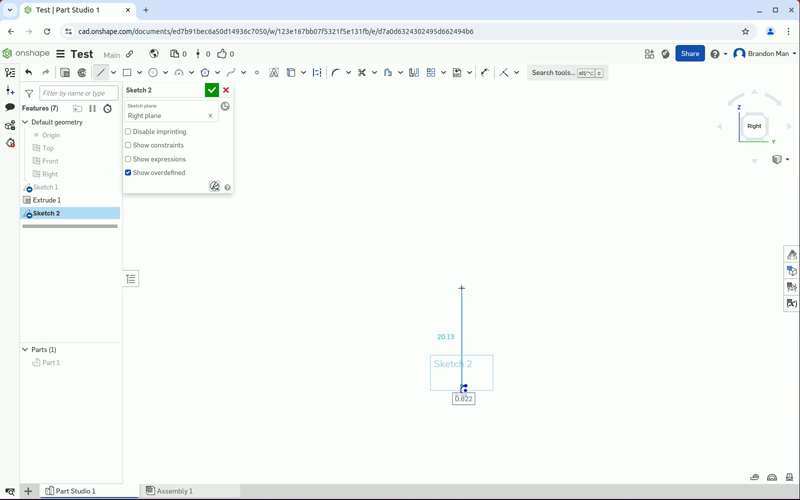
click(461, 287)
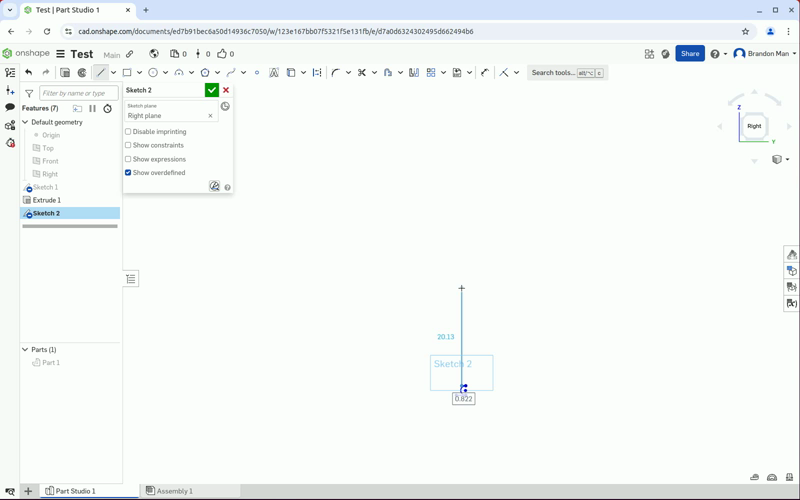
key_up(shift)
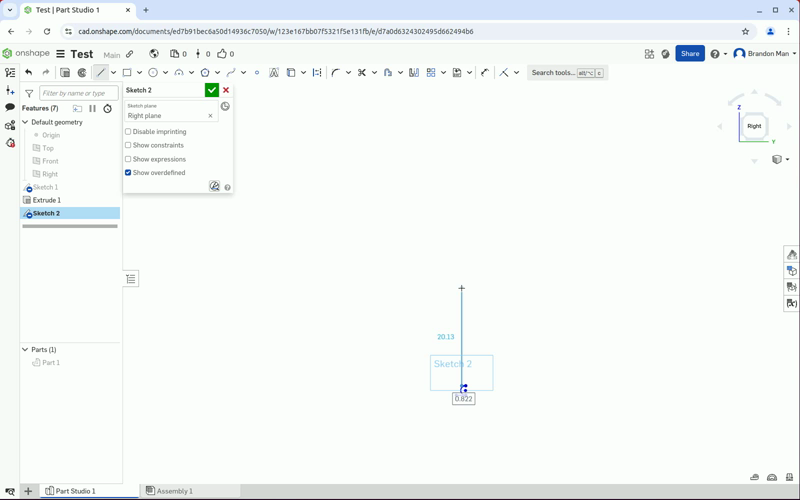
key(esc)
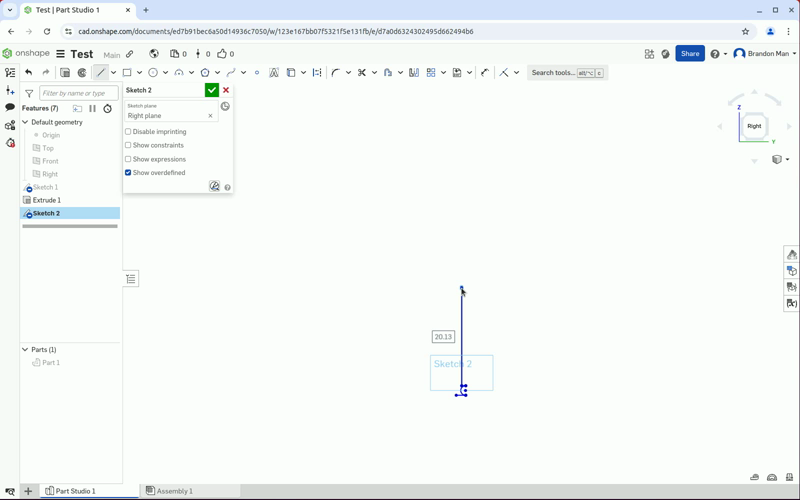
key(a)
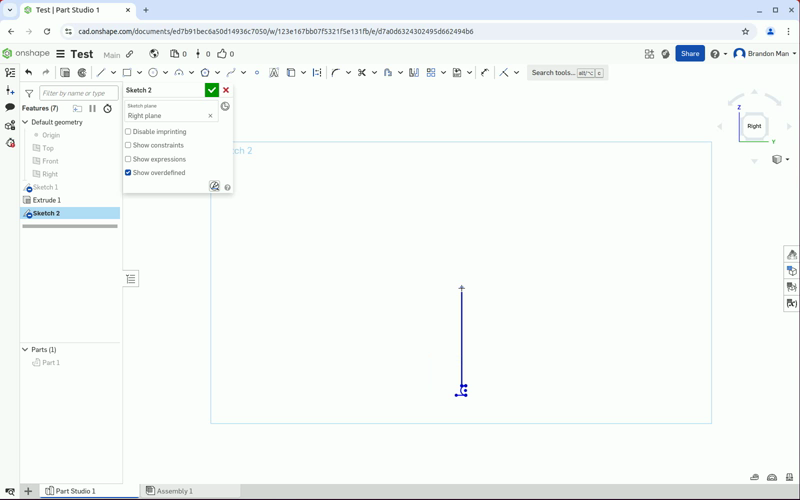
mouse_move(461, 287)
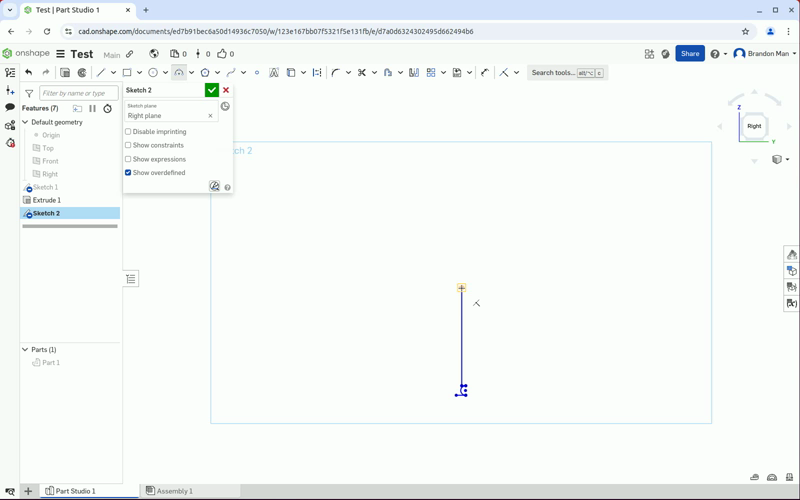
click(461, 287)
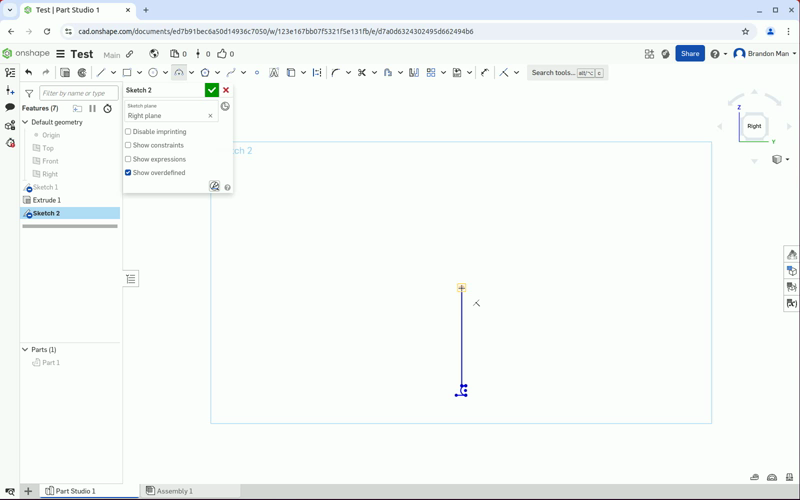
key_down(shift)
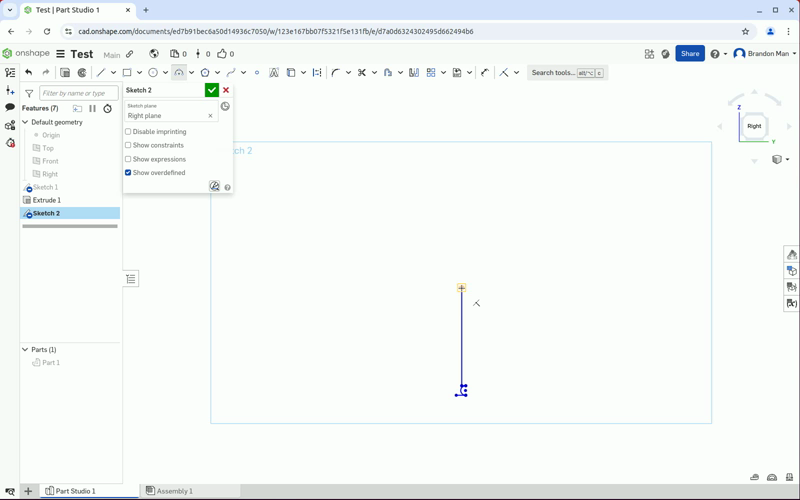
mouse_move(456, 282)
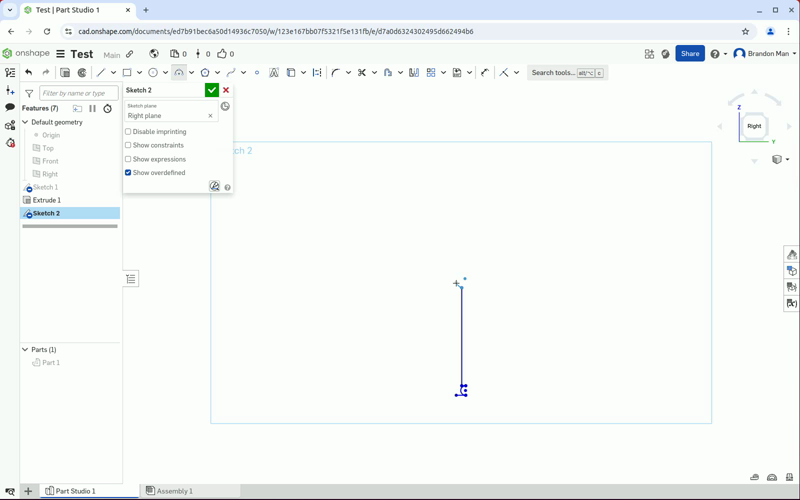
click(456, 282)
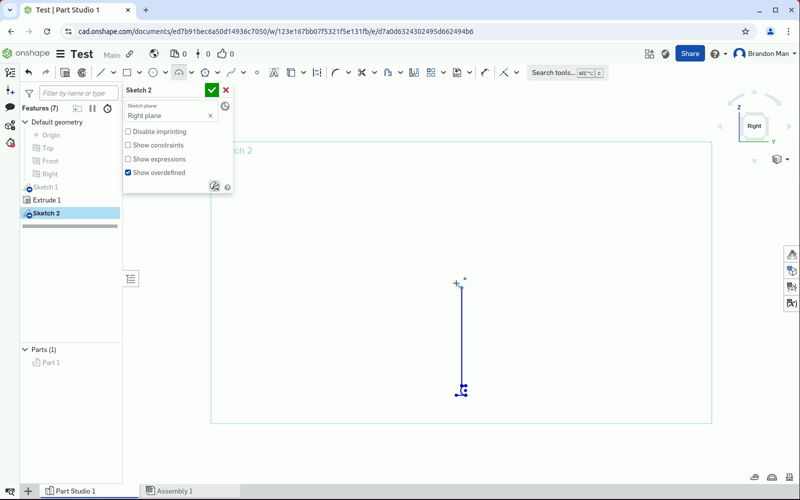
mouse_move(458, 286)
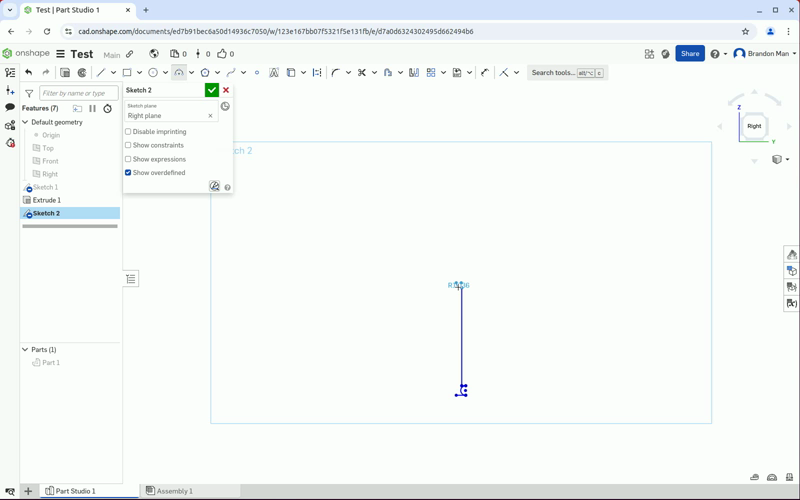
scroll(6)
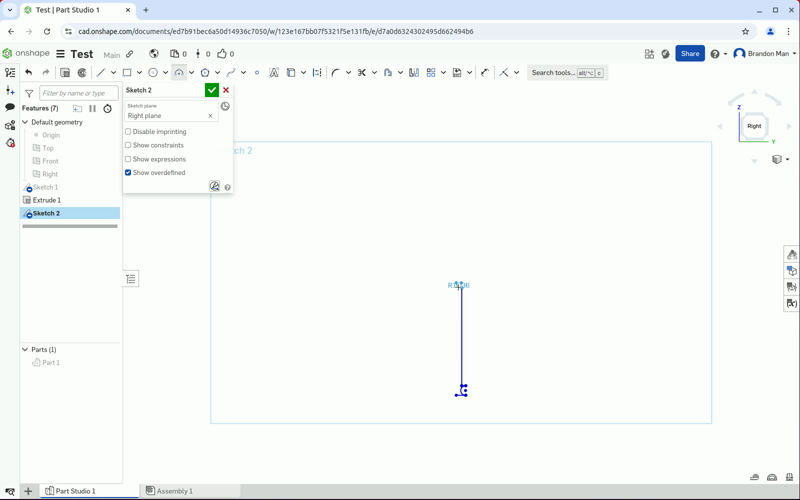
scroll(6)
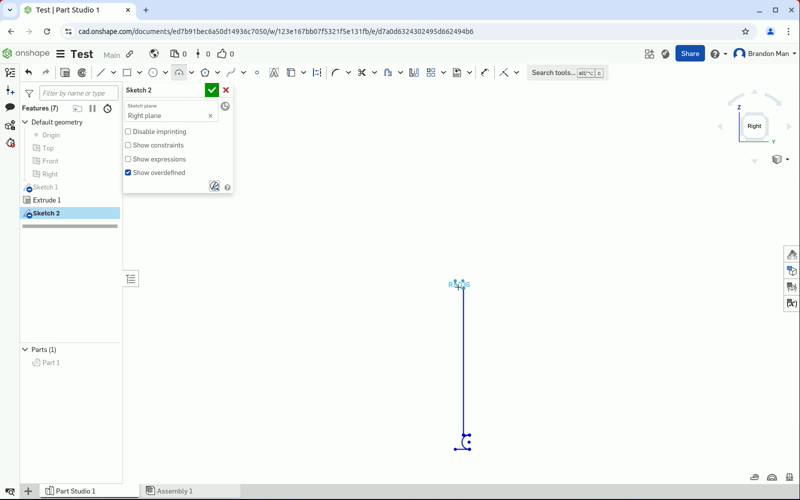
scroll(6)
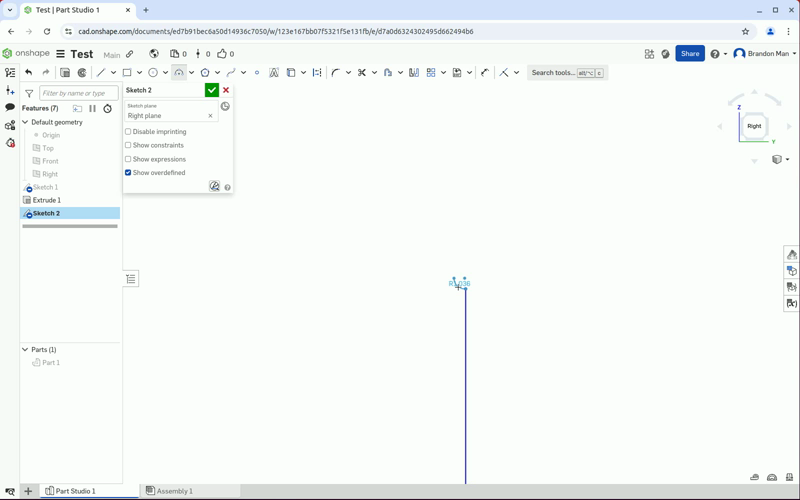
scroll(6)
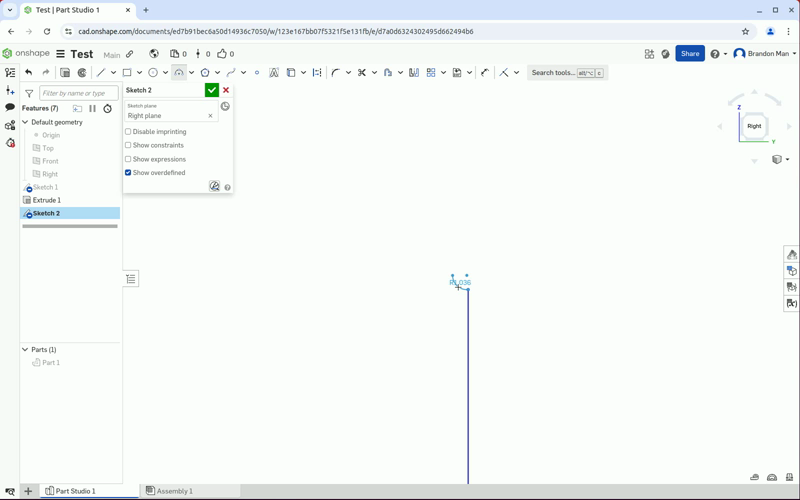
scroll(6)
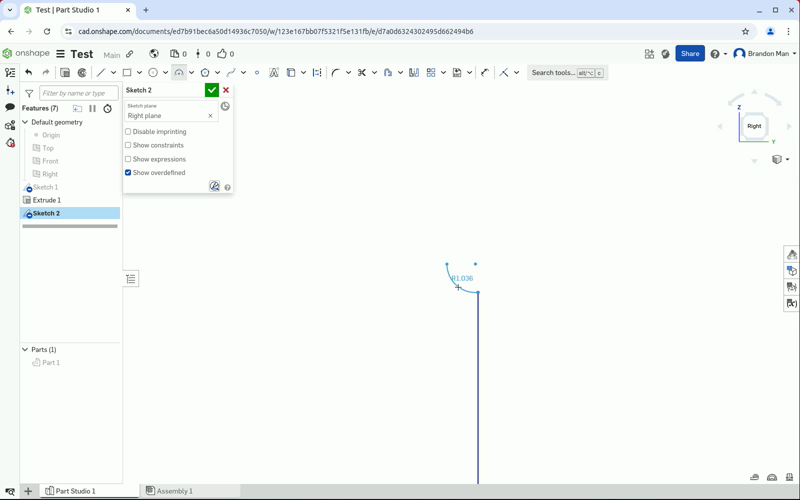
scroll(6)
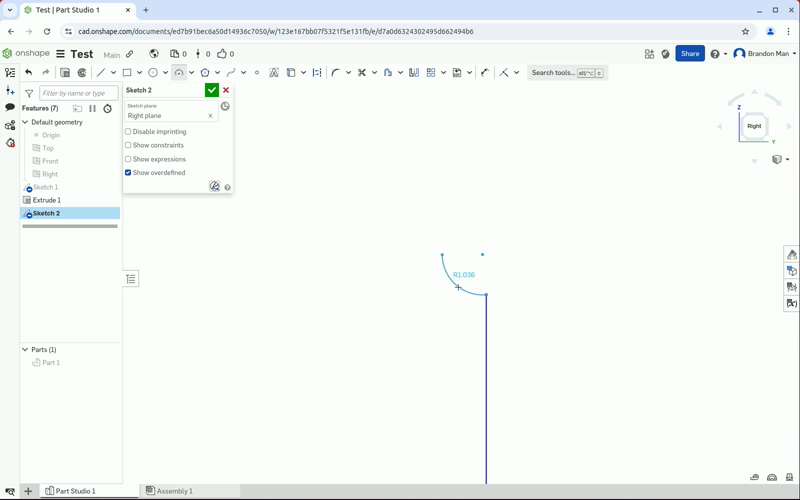
scroll(6)
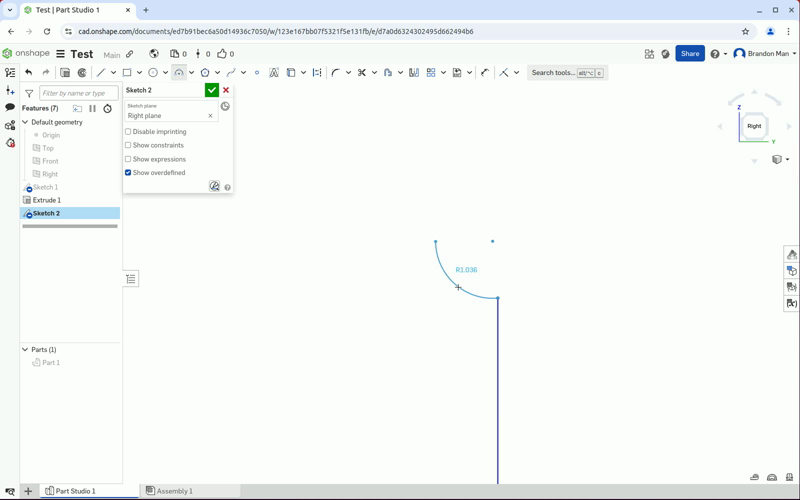
click(458, 286)
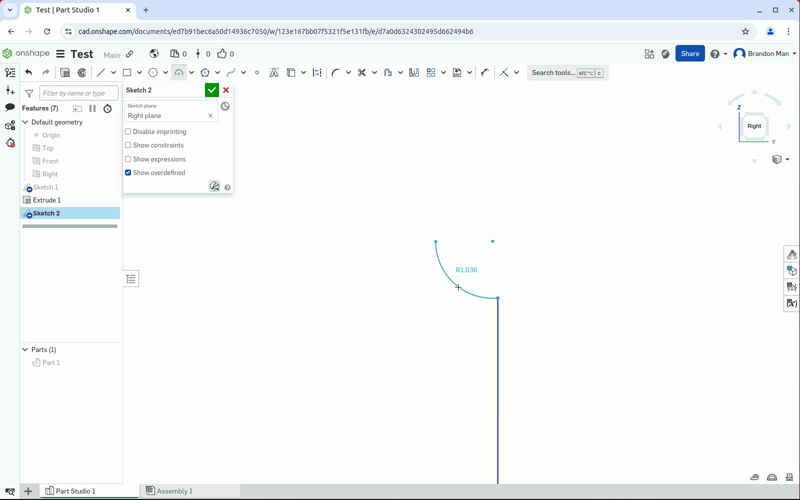
scroll(-6)
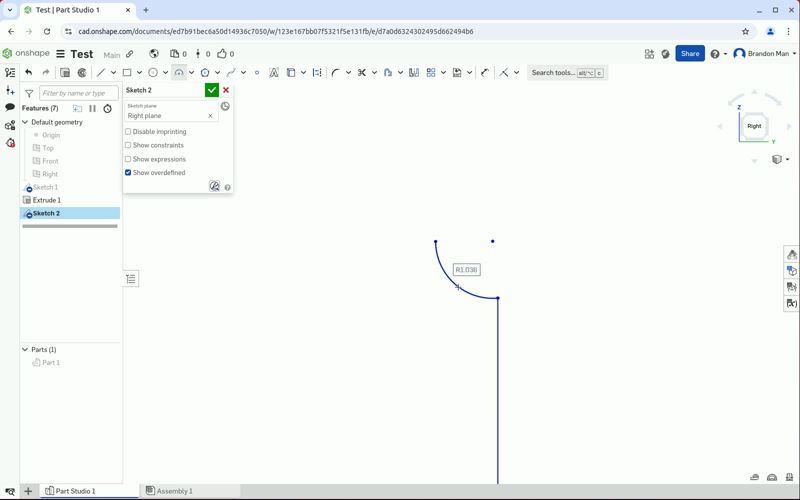
scroll(-6)
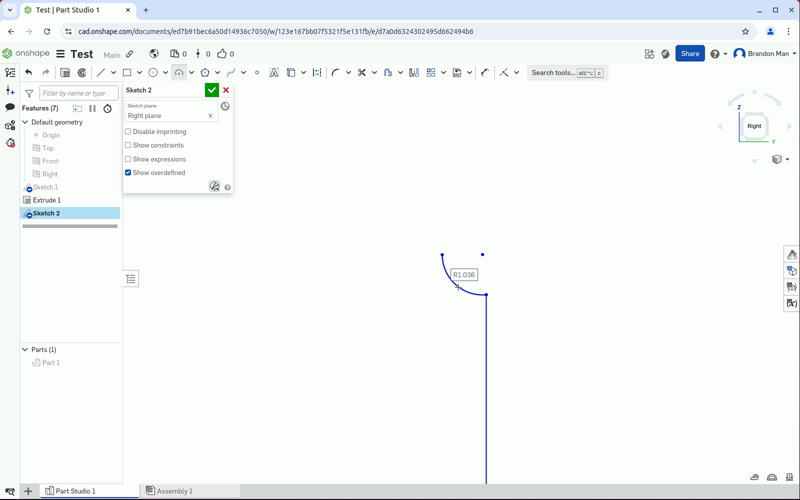
scroll(-6)
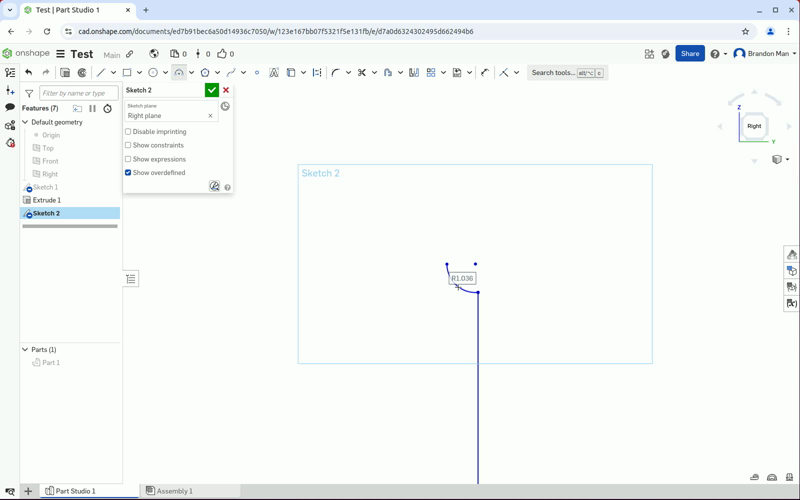
scroll(-6)
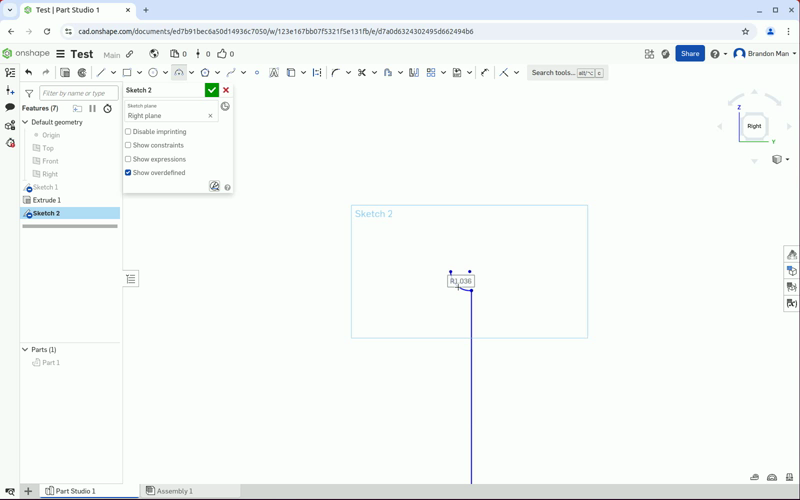
scroll(-6)
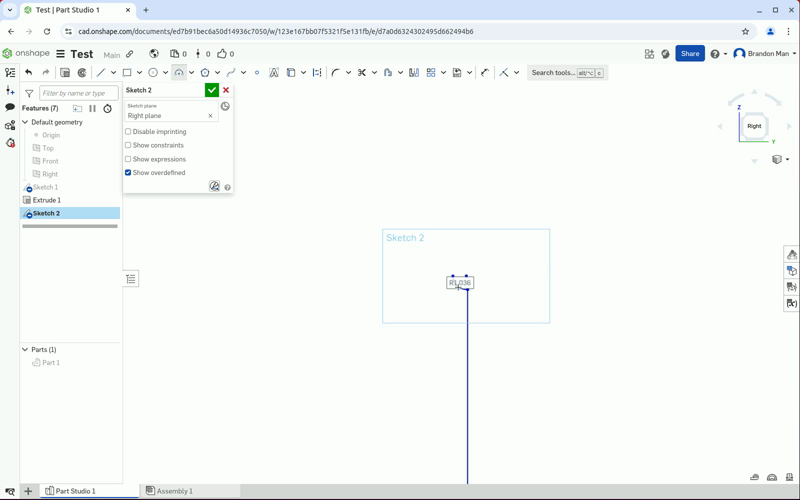
scroll(-6)
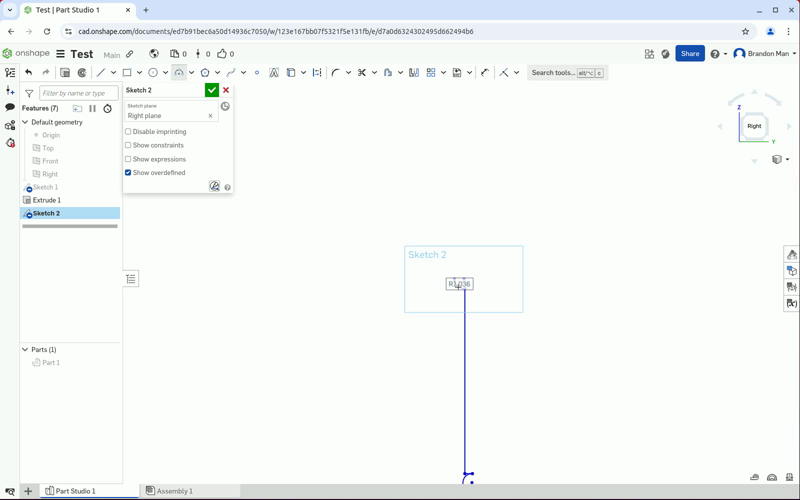
scroll(-6)
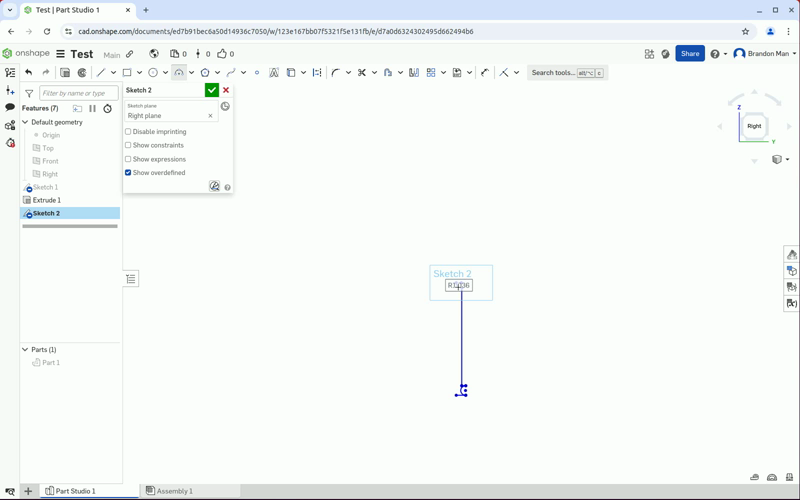
key_up(shift)
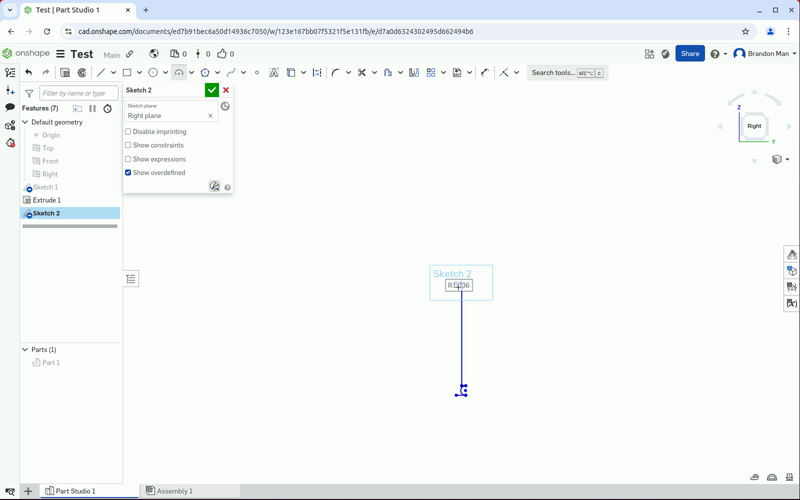
key(esc)
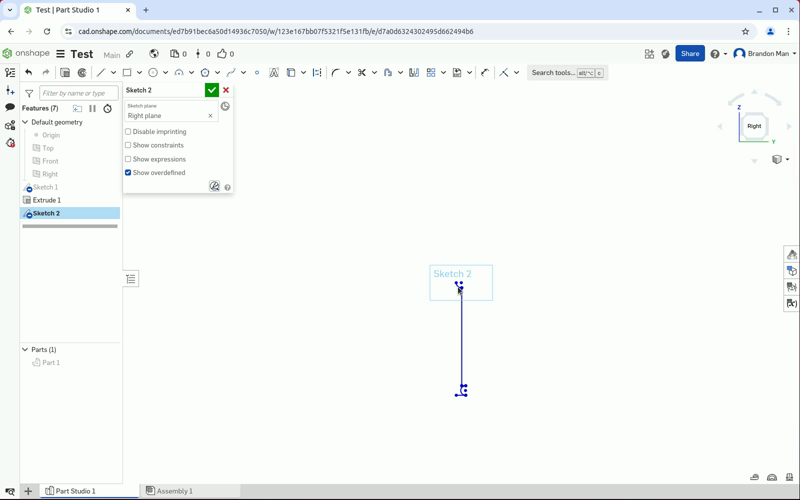
key(l)
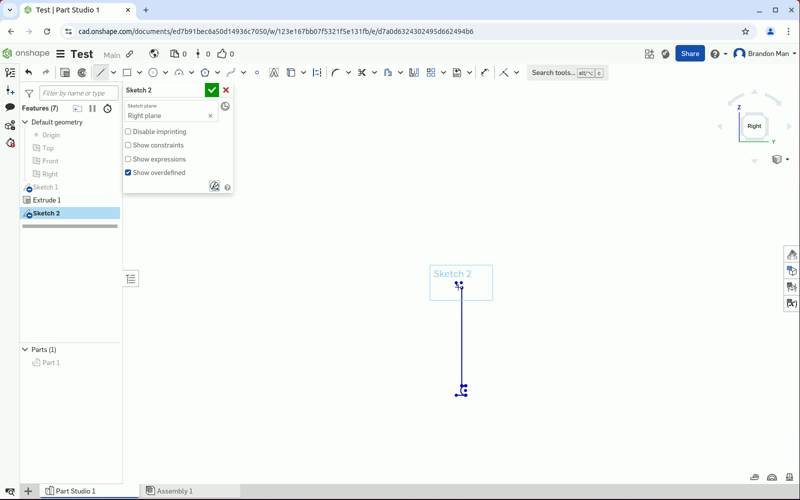
mouse_move(456, 282)
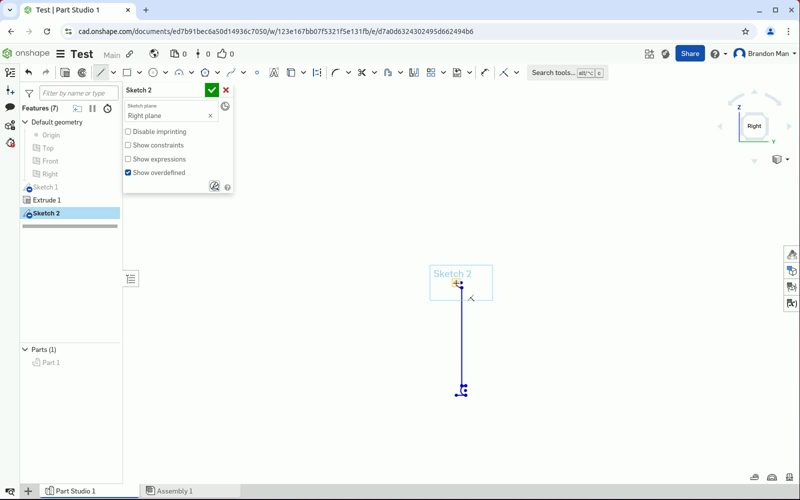
scroll(6)
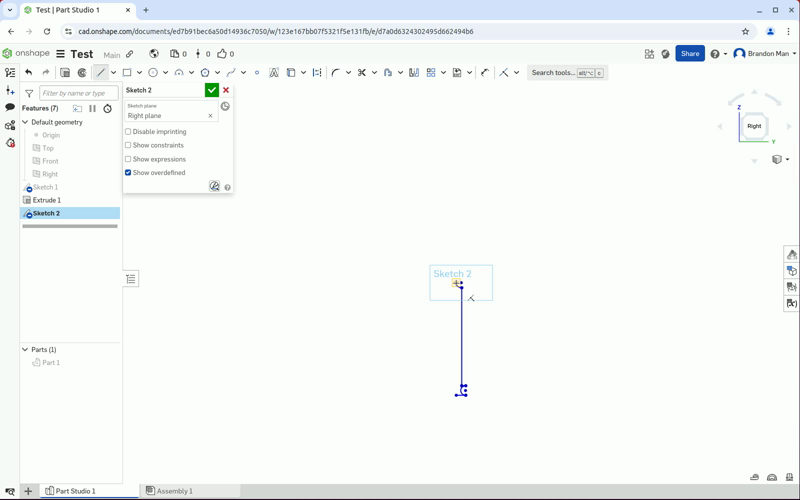
scroll(6)
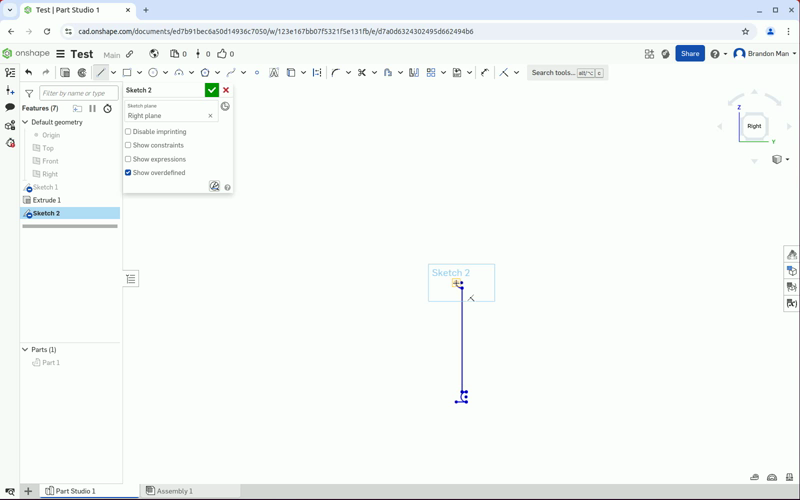
scroll(6)
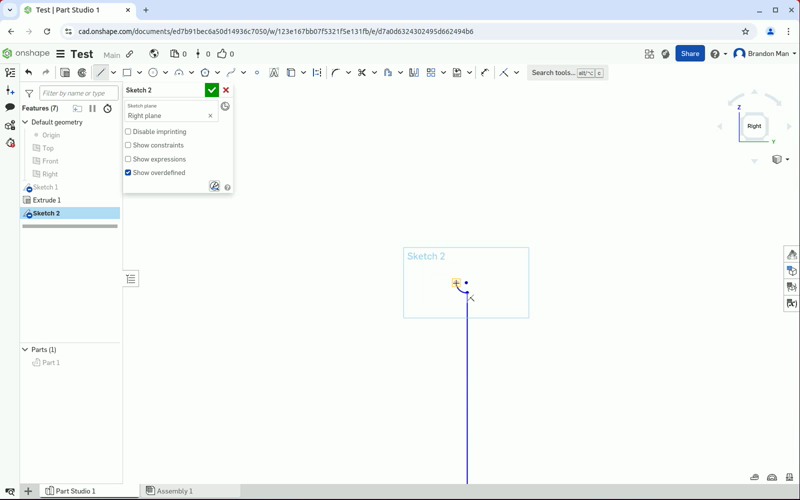
scroll(6)
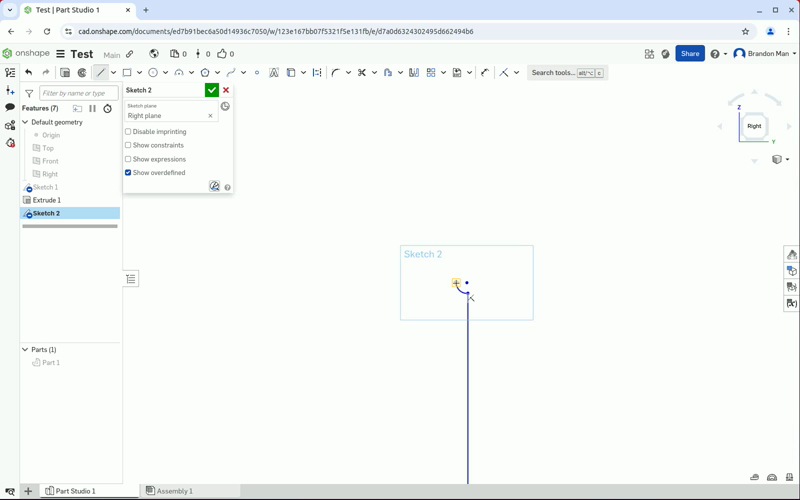
scroll(6)
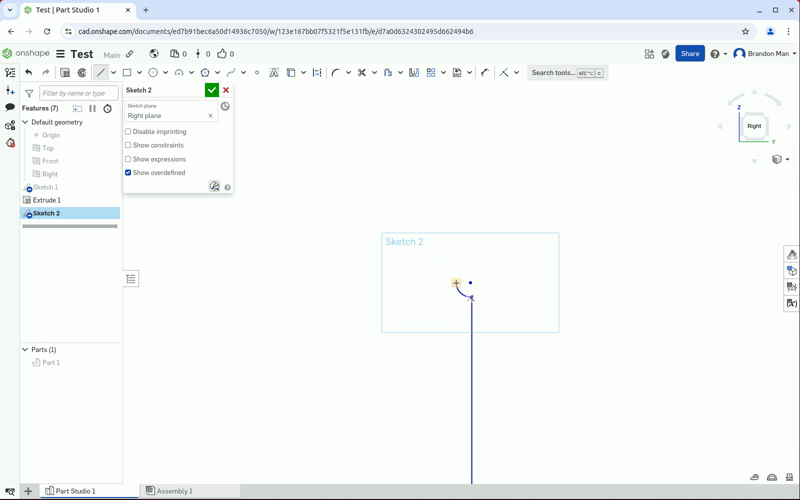
scroll(6)
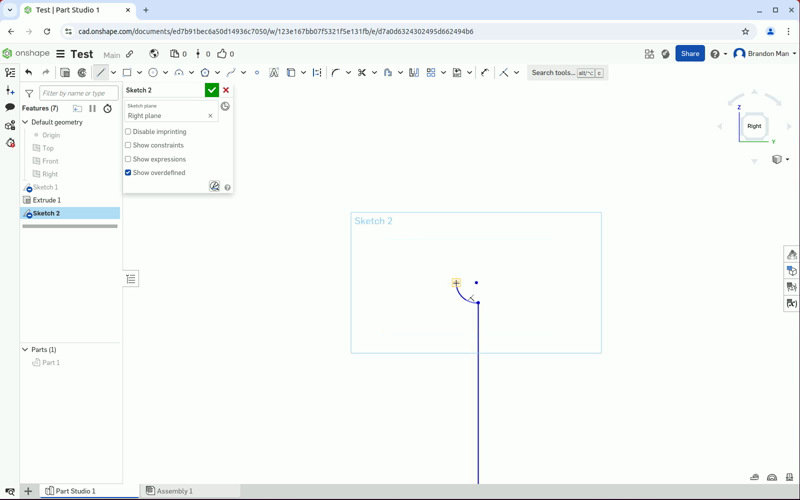
scroll(6)
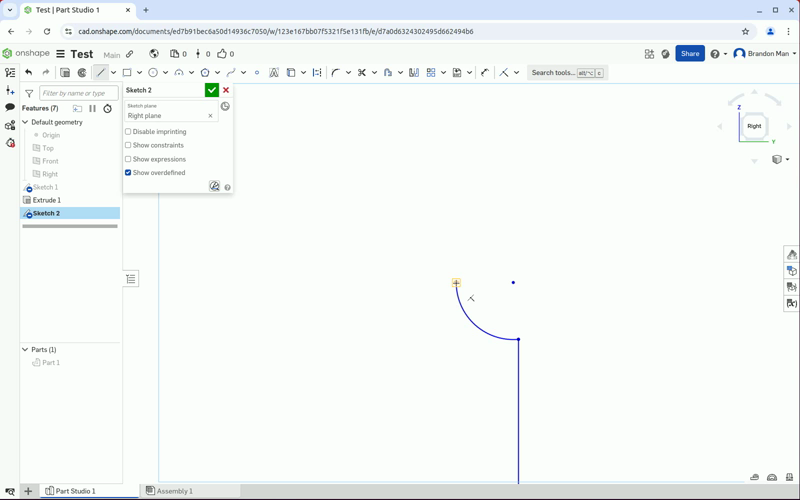
click(456, 282)
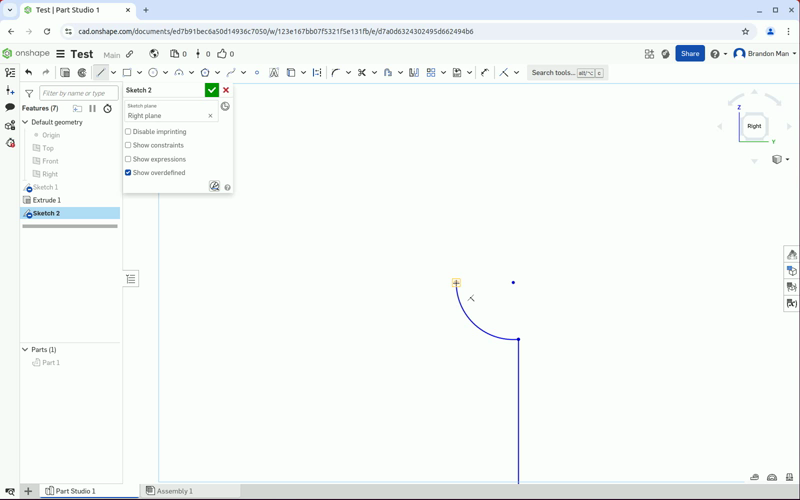
scroll(-6)
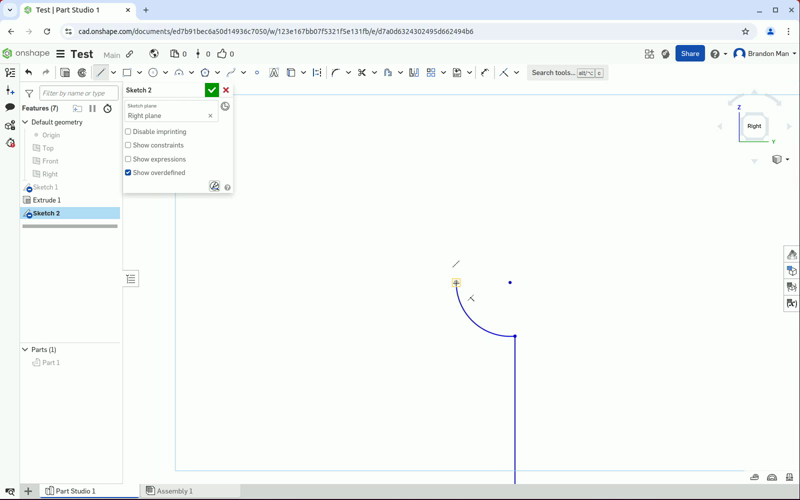
scroll(-6)
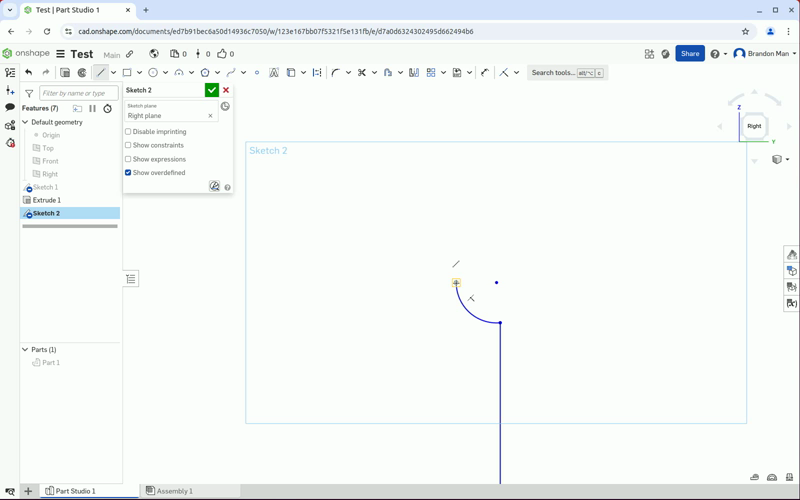
scroll(-6)
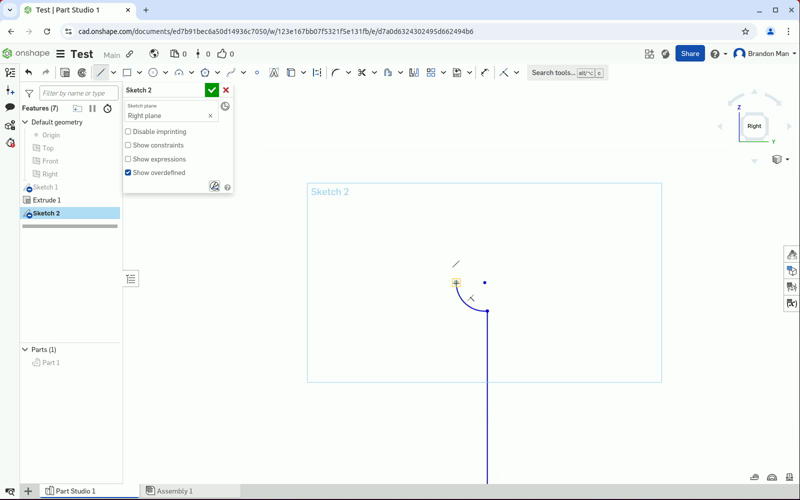
scroll(-6)
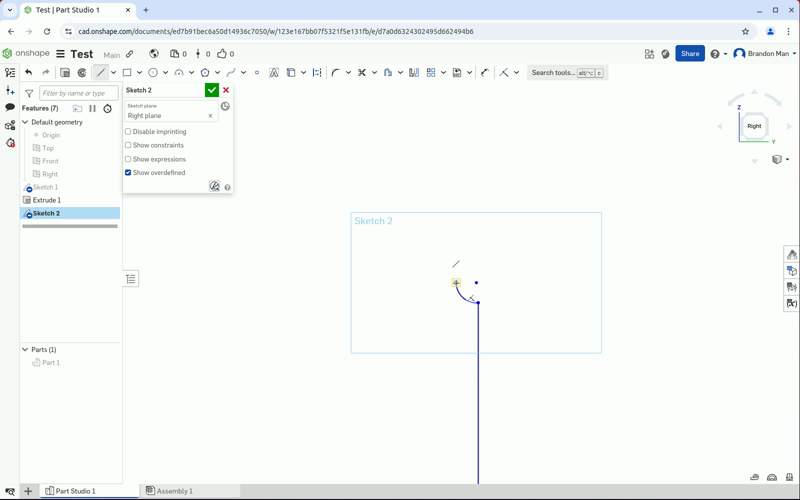
scroll(-6)
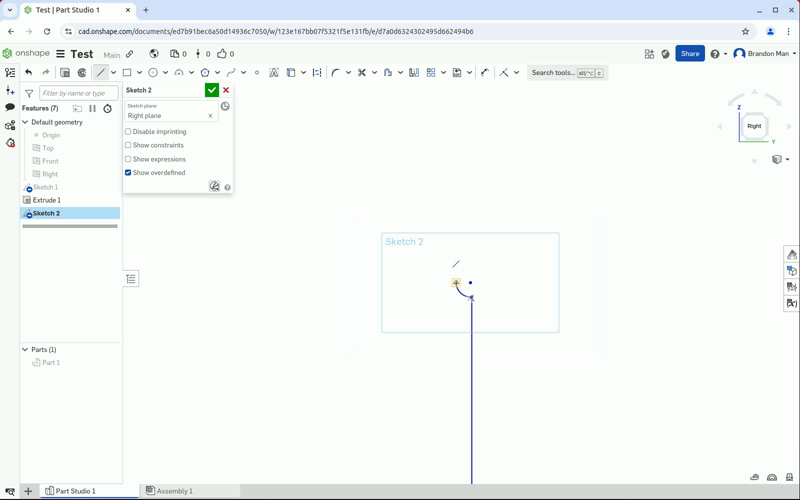
scroll(-6)
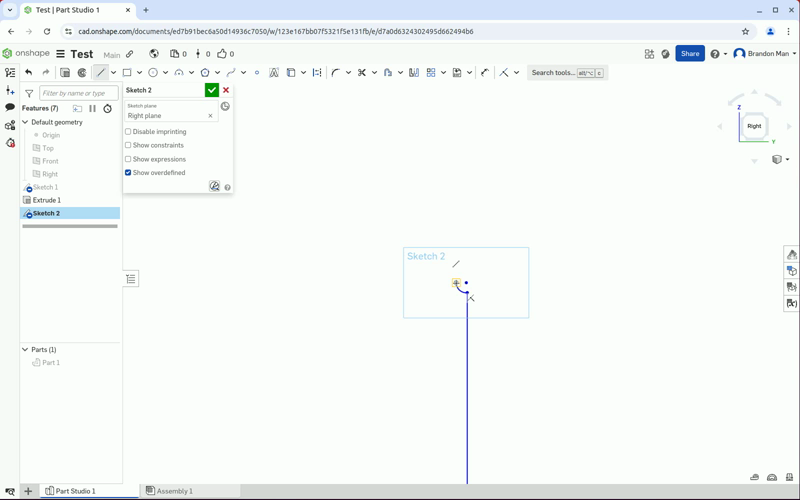
scroll(-6)
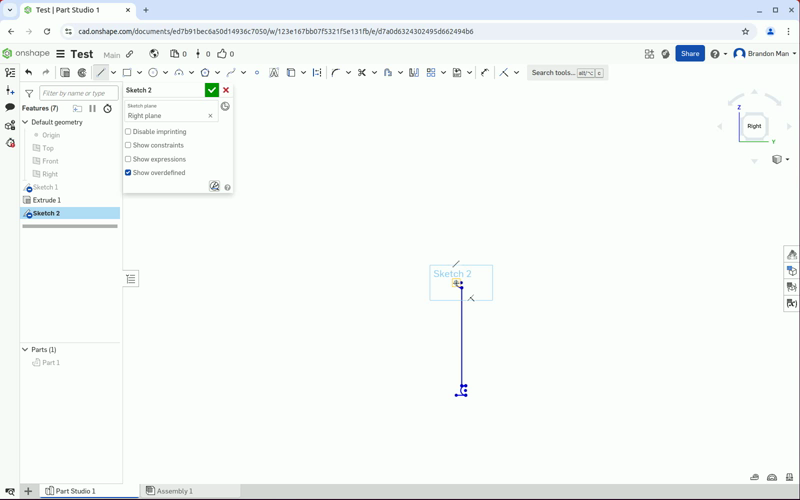
key_down(shift)
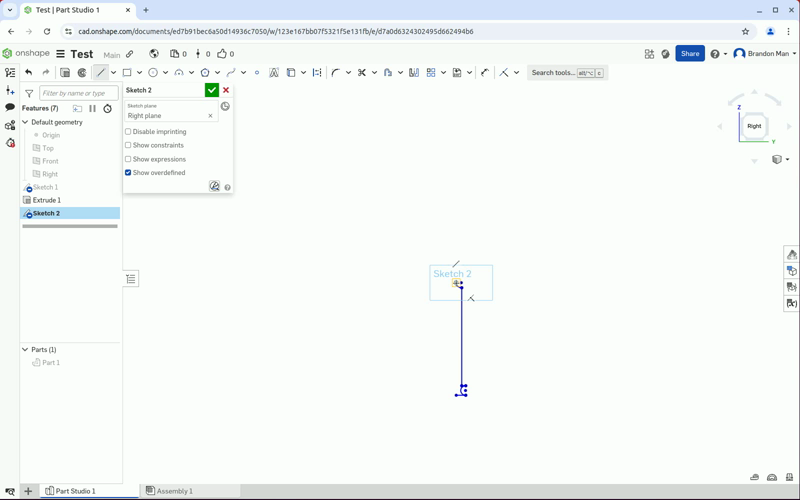
mouse_move(456, 395)
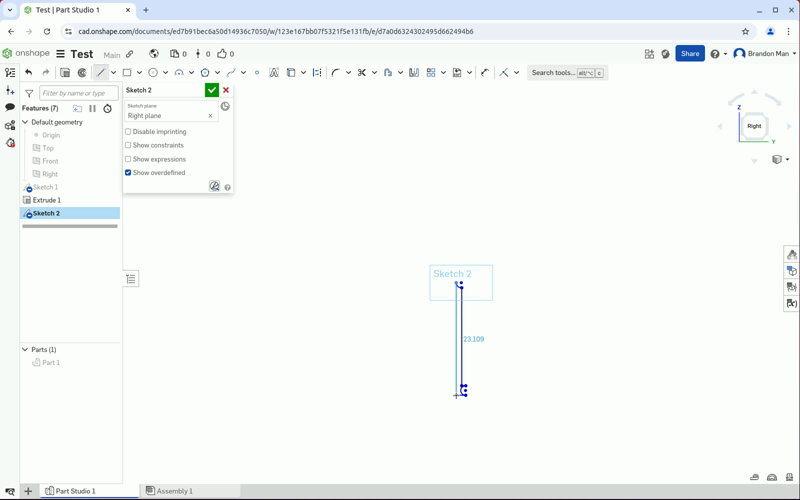
key_up(shift)
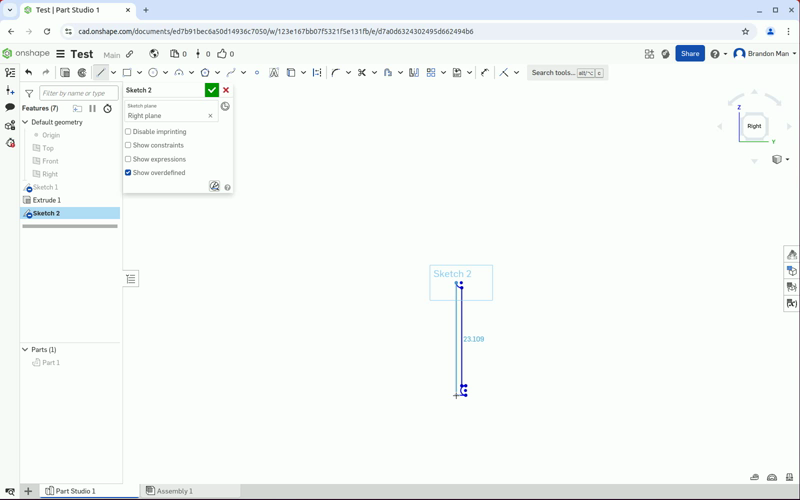
click(456, 395)
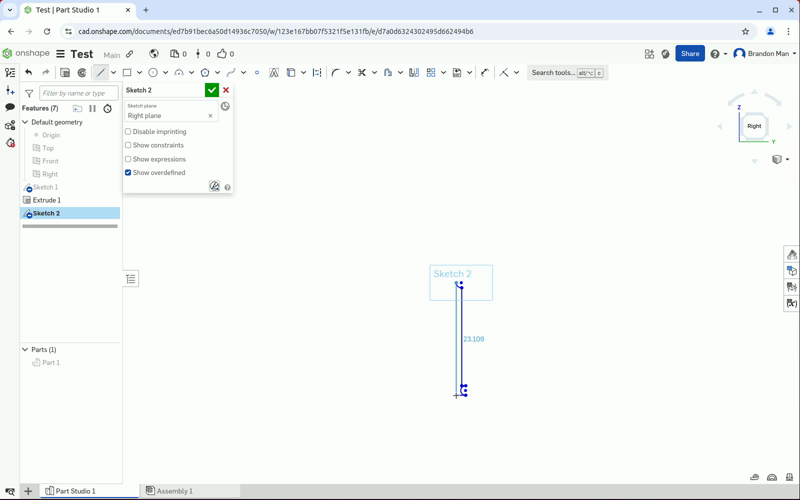
key(esc)
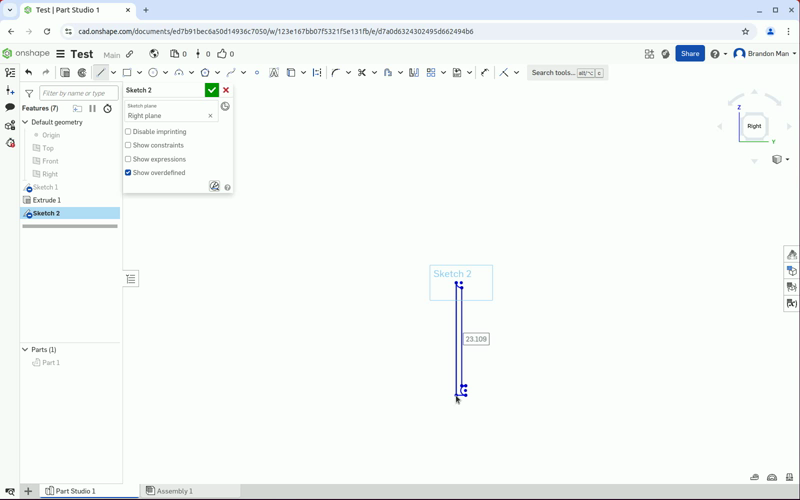
mouse_move(463, 390)
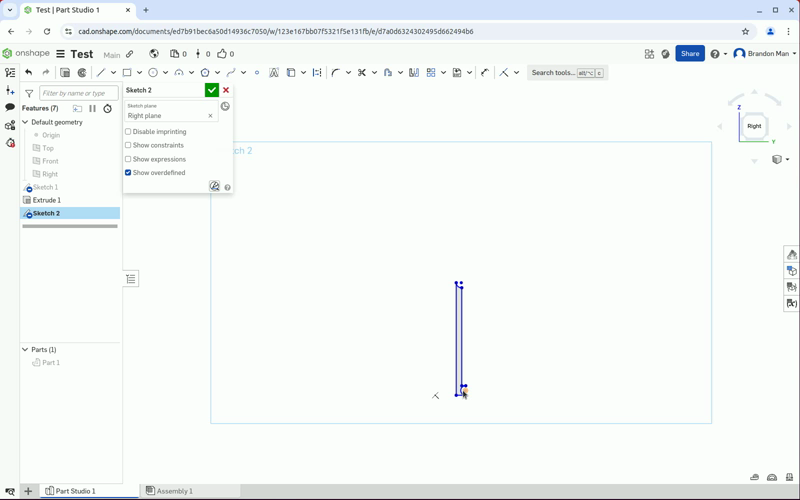
scroll(6)
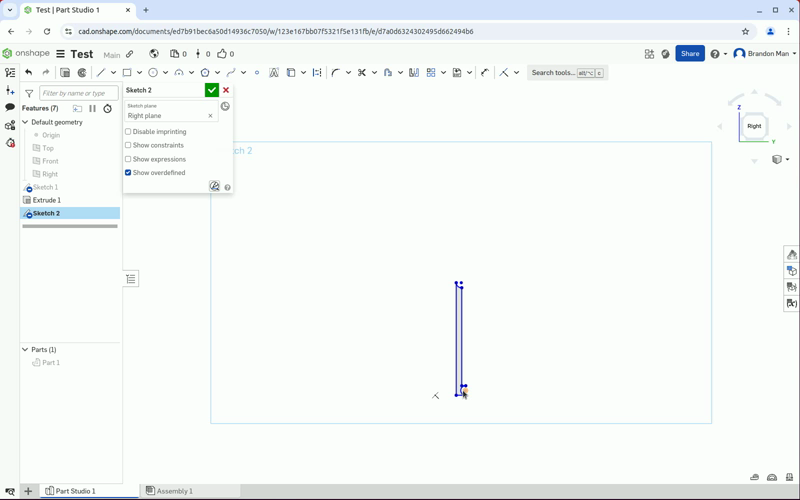
scroll(6)
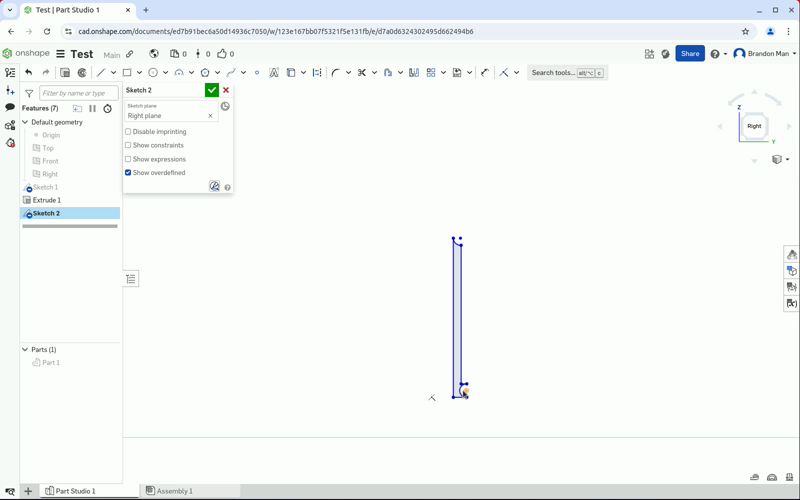
scroll(6)
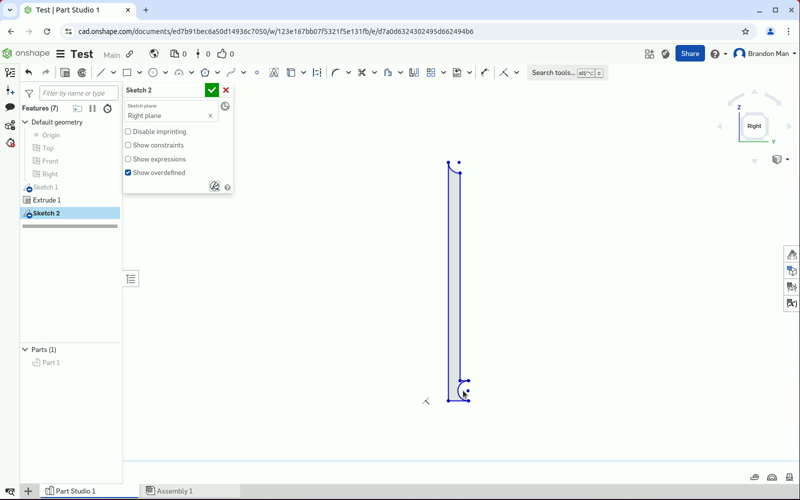
scroll(6)
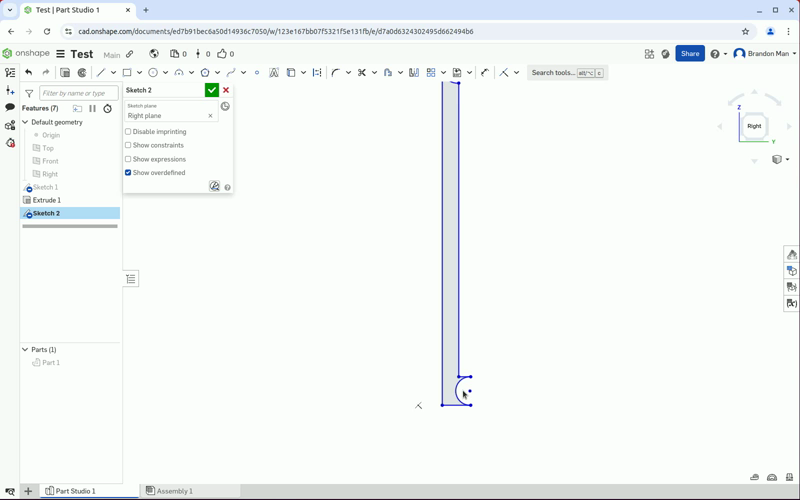
scroll(6)
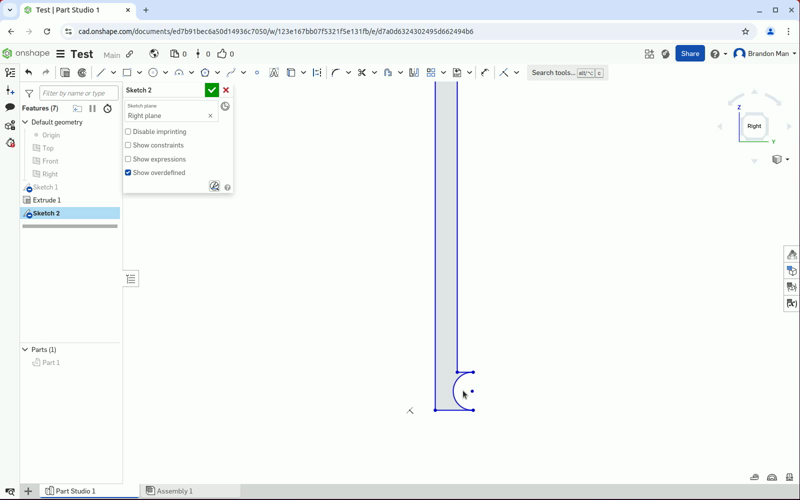
scroll(6)
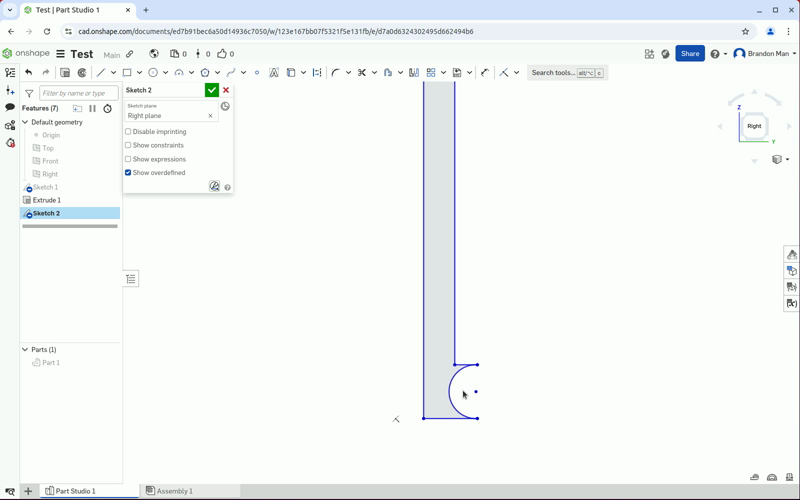
scroll(6)
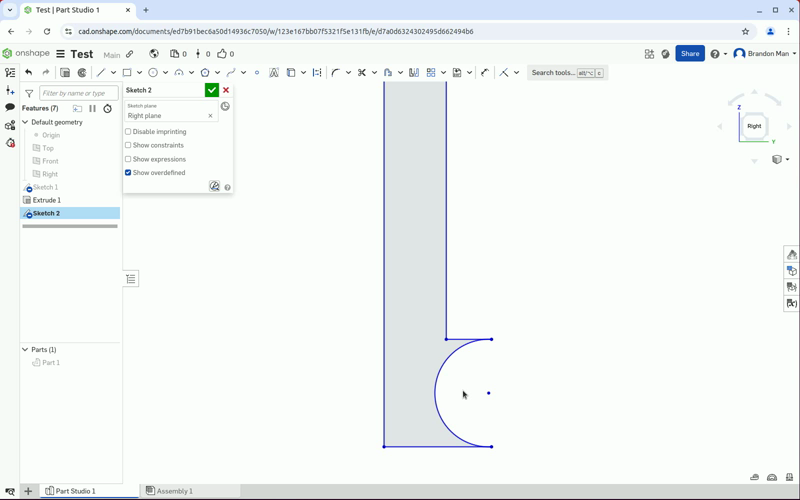
click(463, 390)
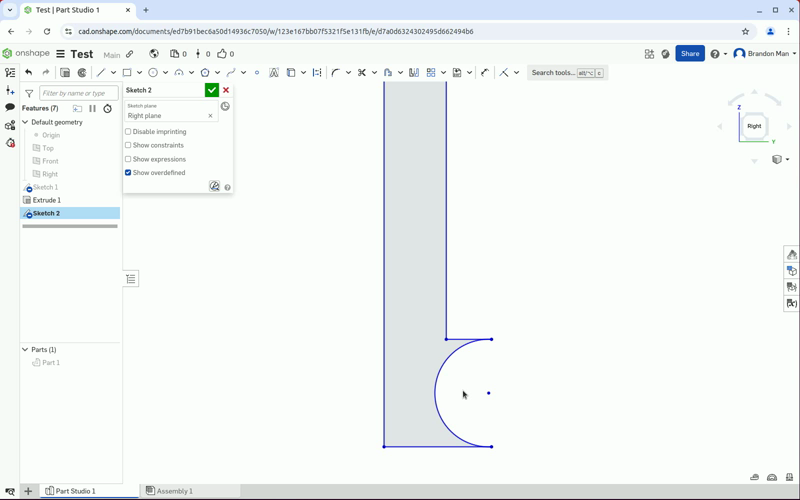
scroll(-6)
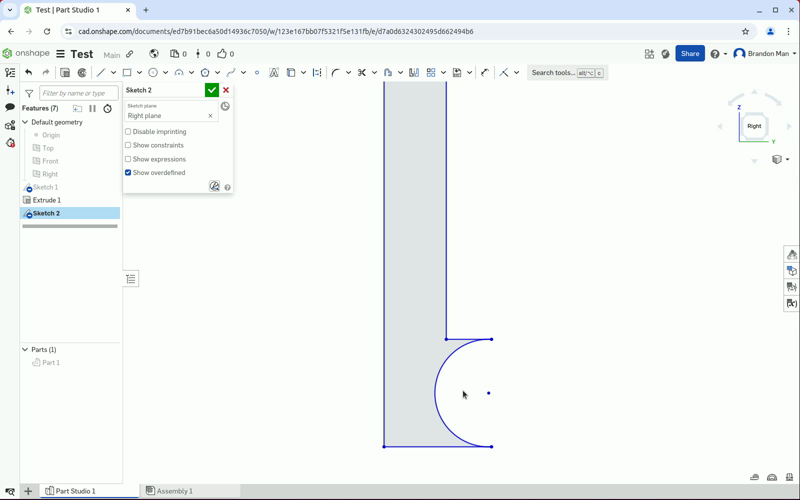
scroll(-6)
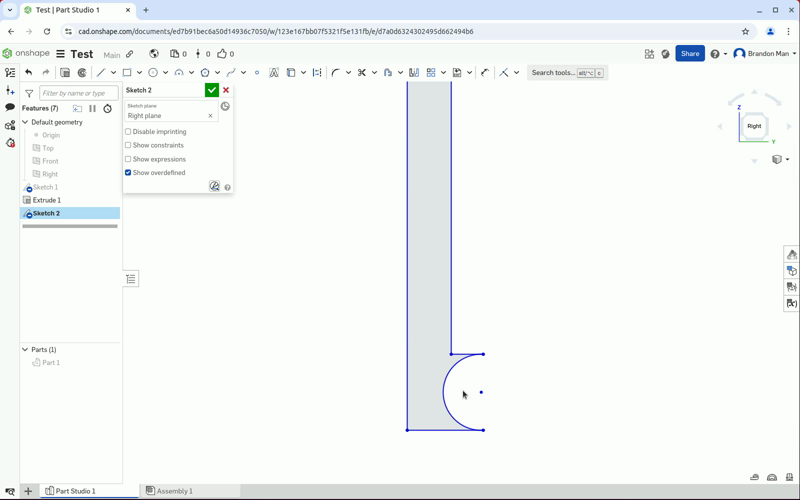
scroll(-6)
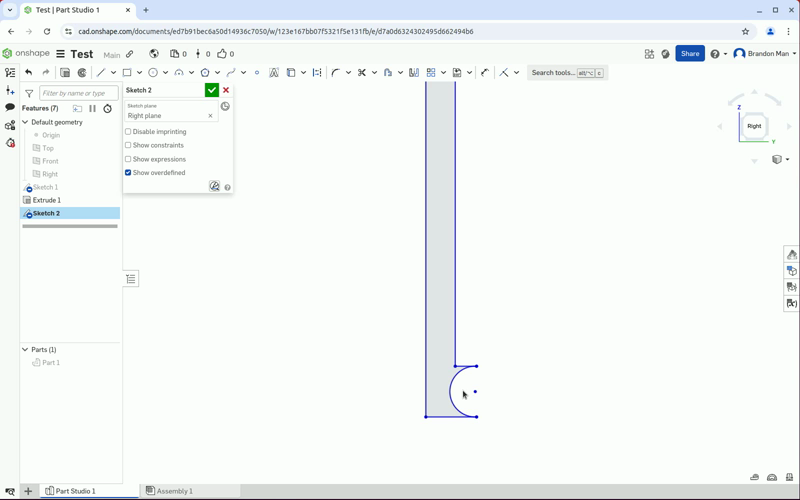
scroll(-6)
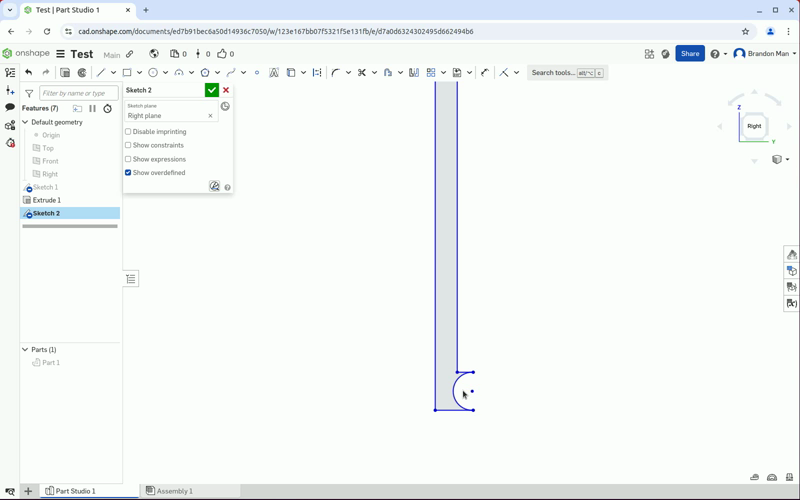
scroll(-6)
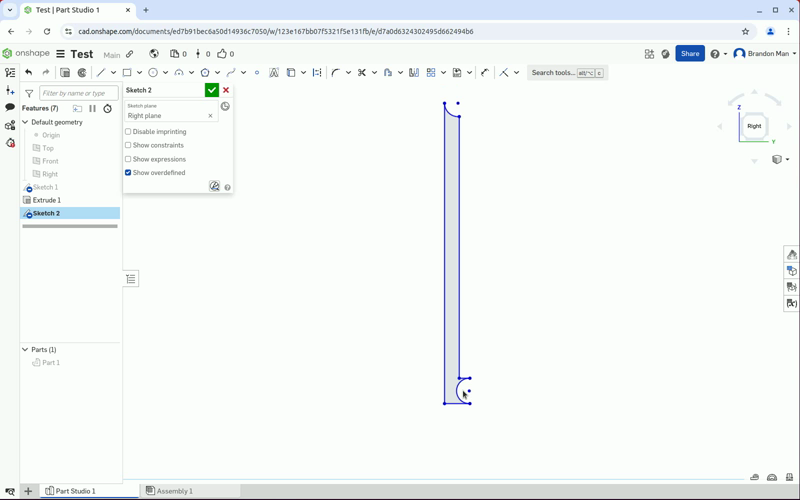
scroll(-6)
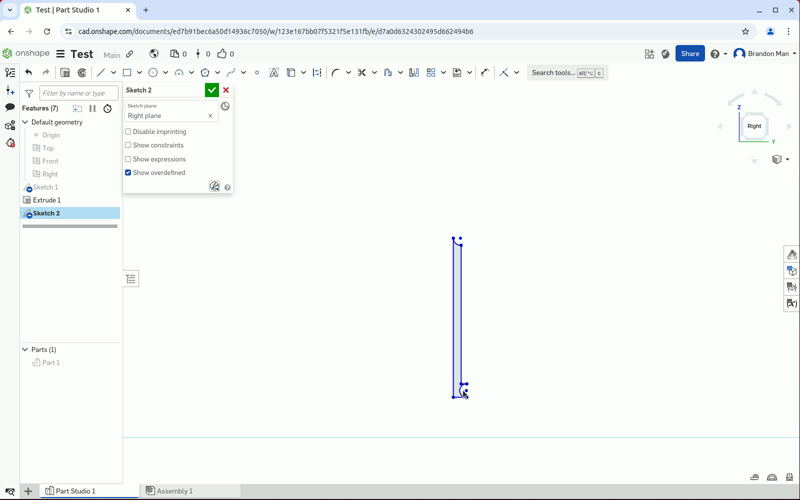
scroll(-6)
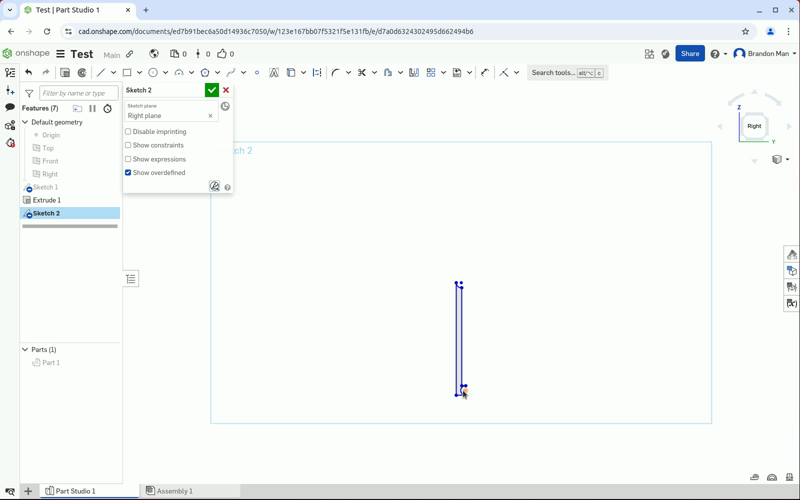
mouse_move(73, 352)
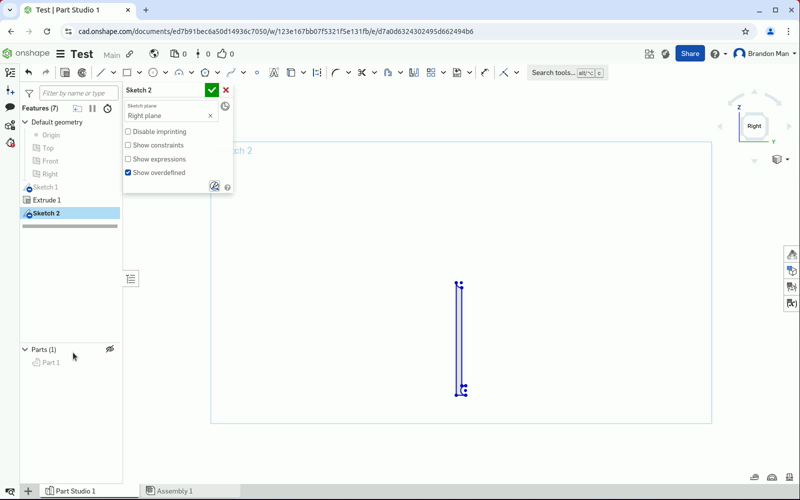
key(shift+y)
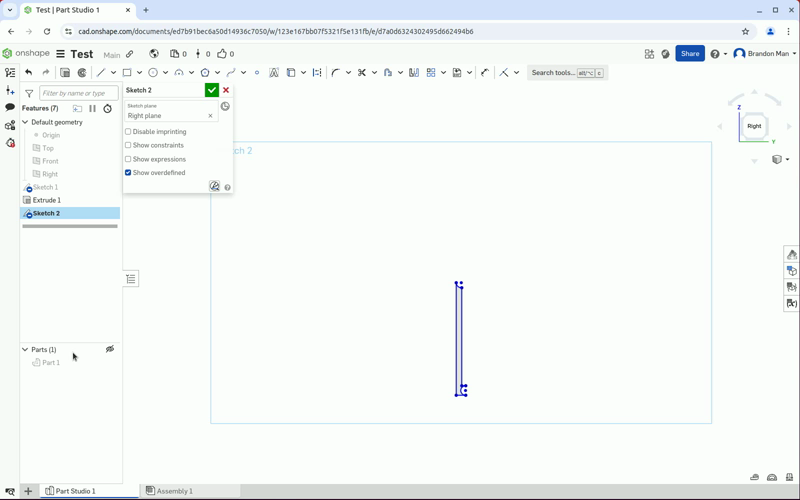
key(shift+e)
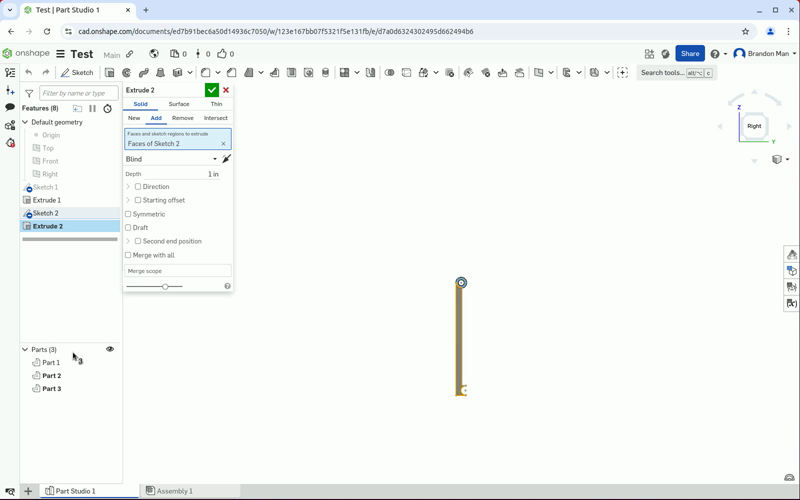
mouse_move(143, 106)
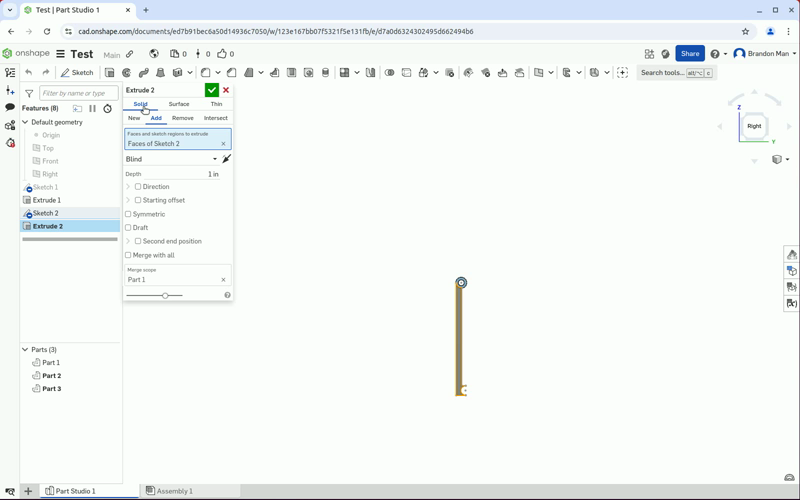
click(143, 106)
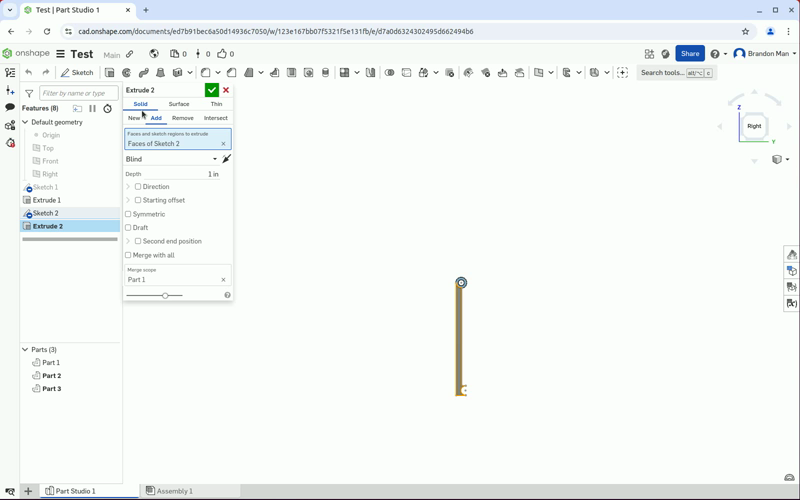
mouse_move(137, 120)
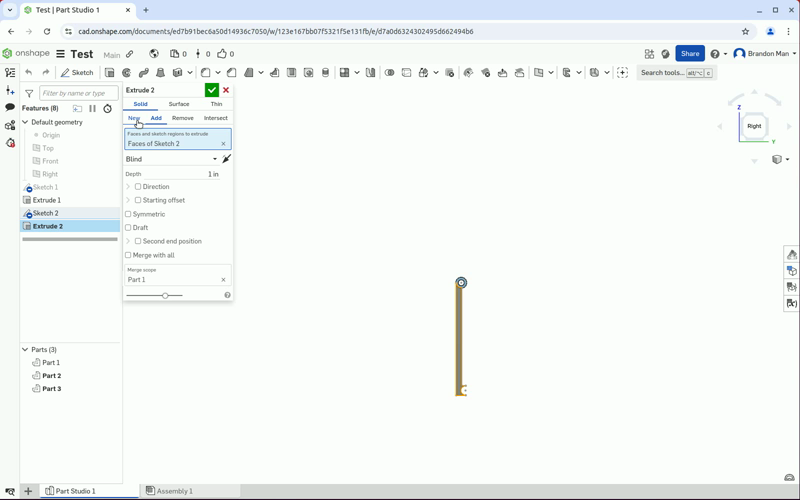
click(137, 120)
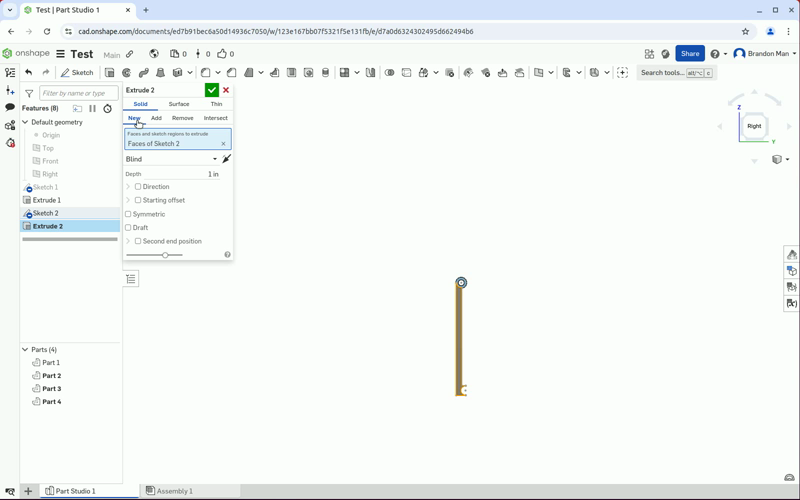
key(tab, 4)
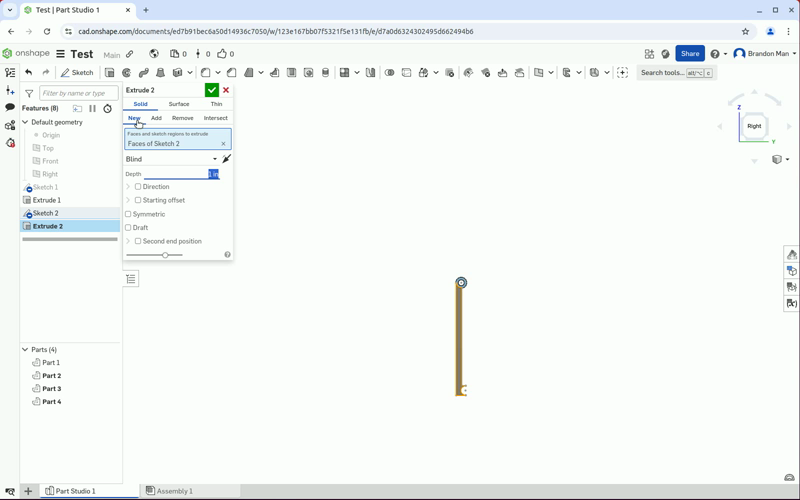
text(11.073)
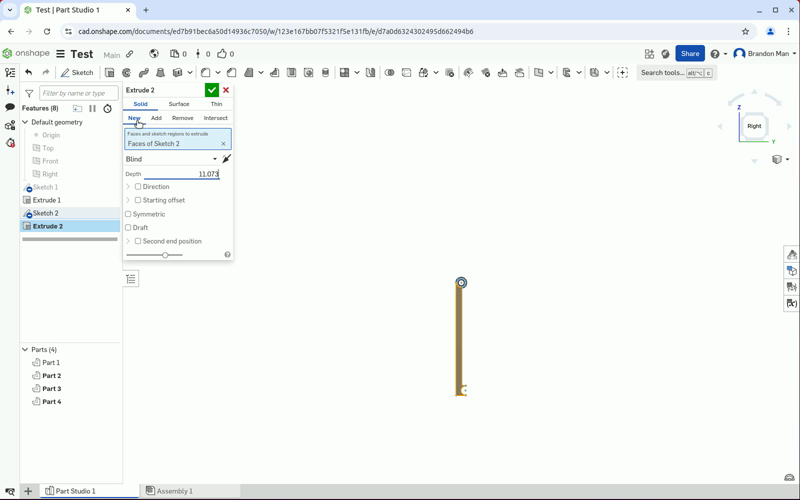
key(enter)
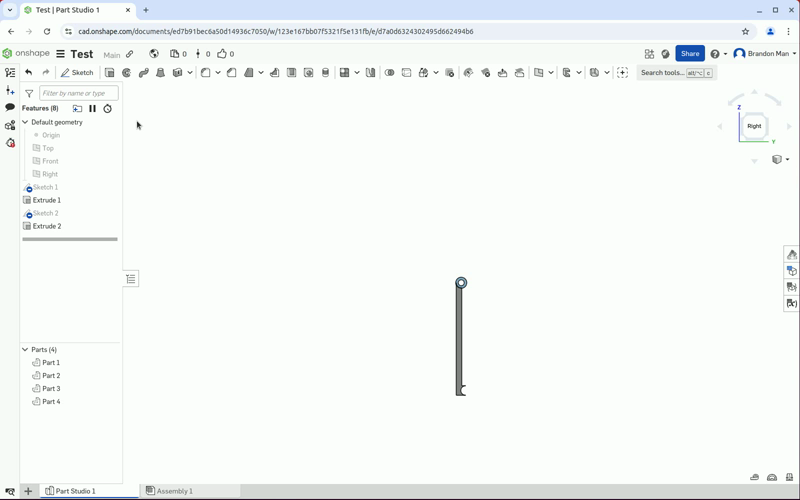
key(shift+h)
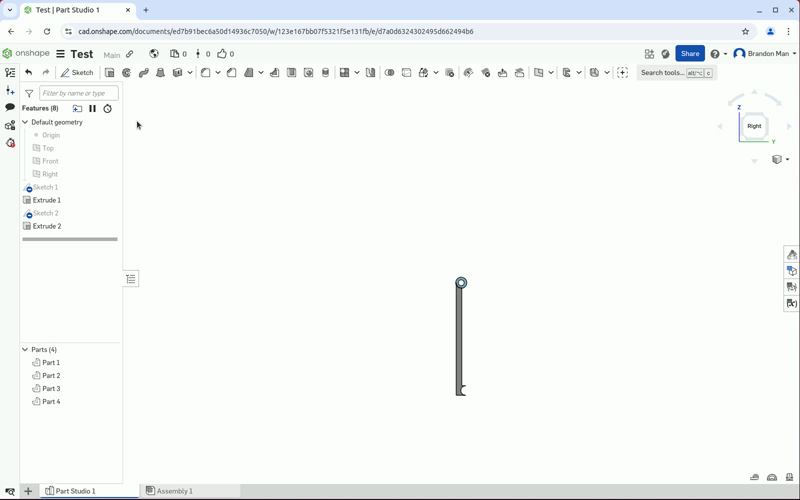
key(shift+h)
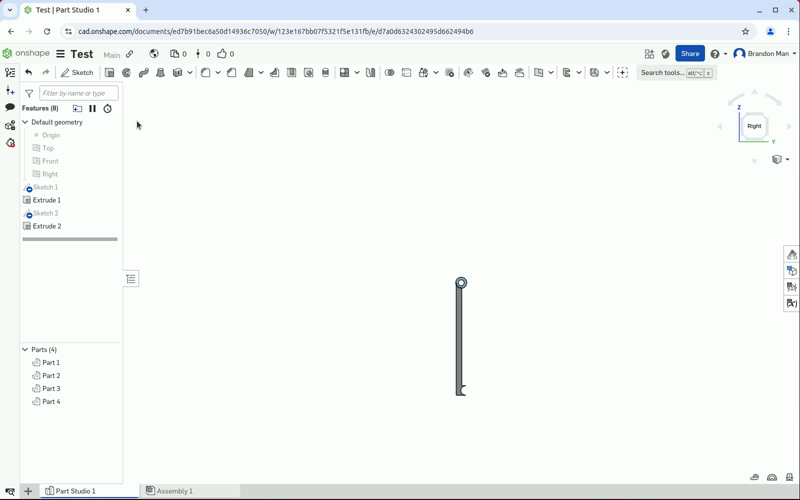
mouse_move(73, 189)
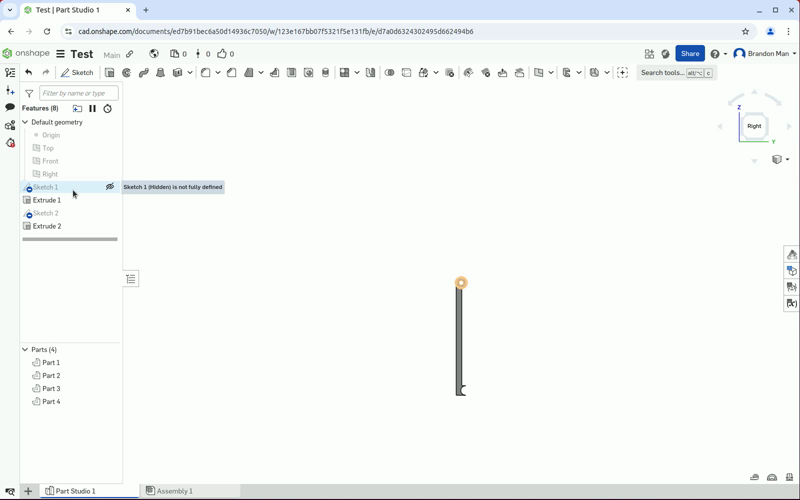
click(73, 189)
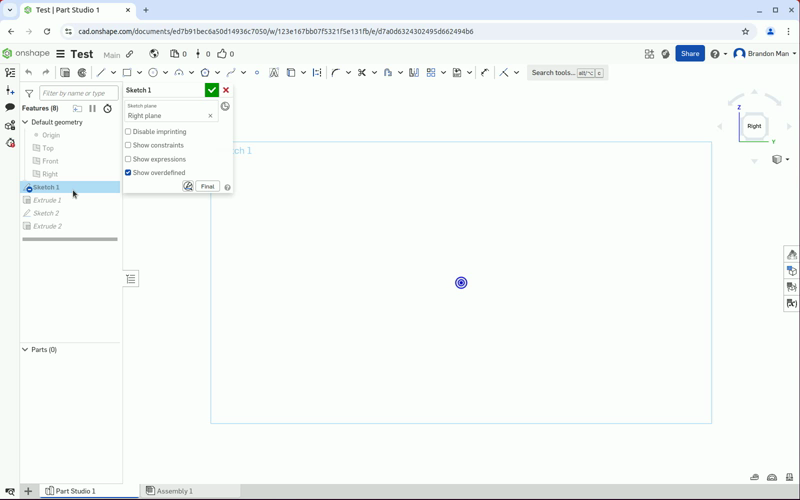
mouse_move(229, 92)
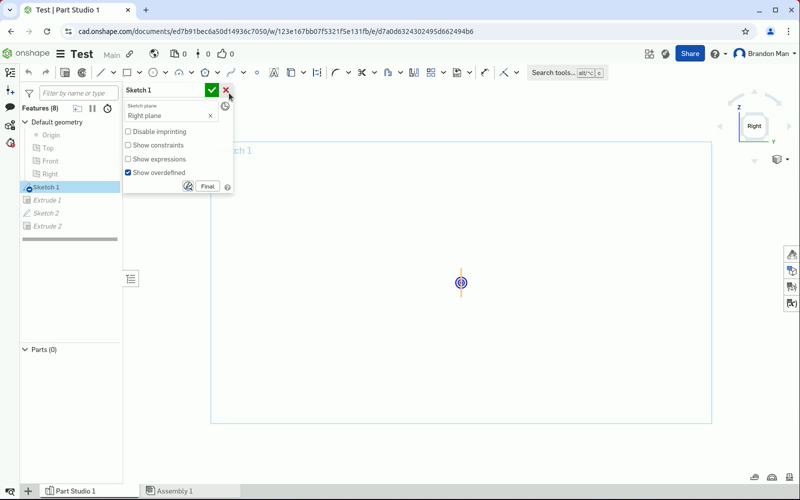
click(229, 92)
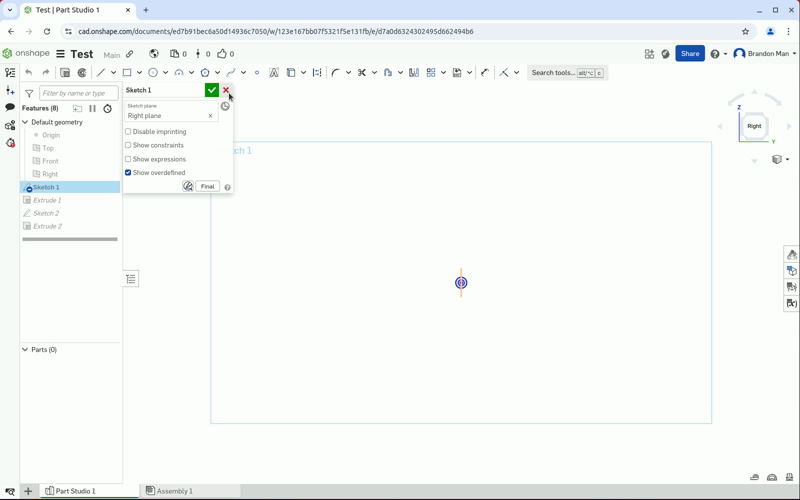
key(shift+s)
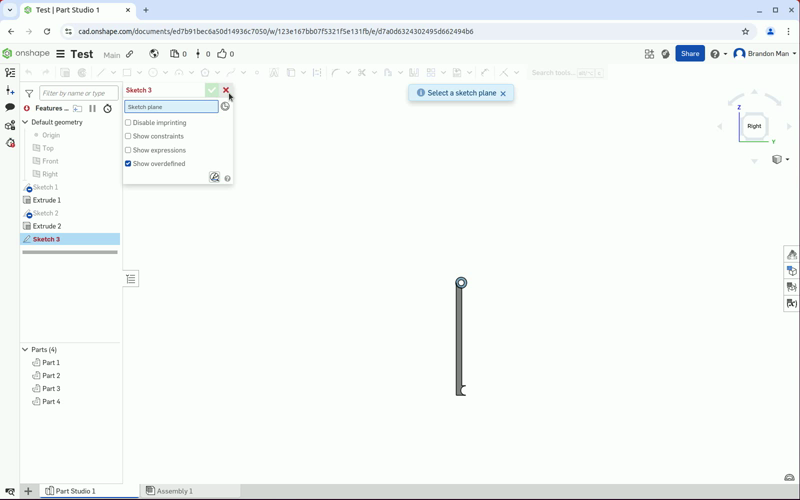
mouse_move(73, 176)
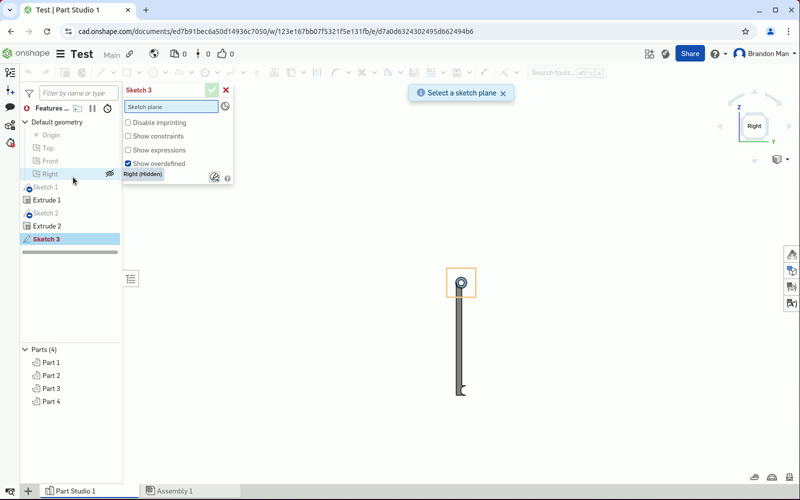
click(73, 176)
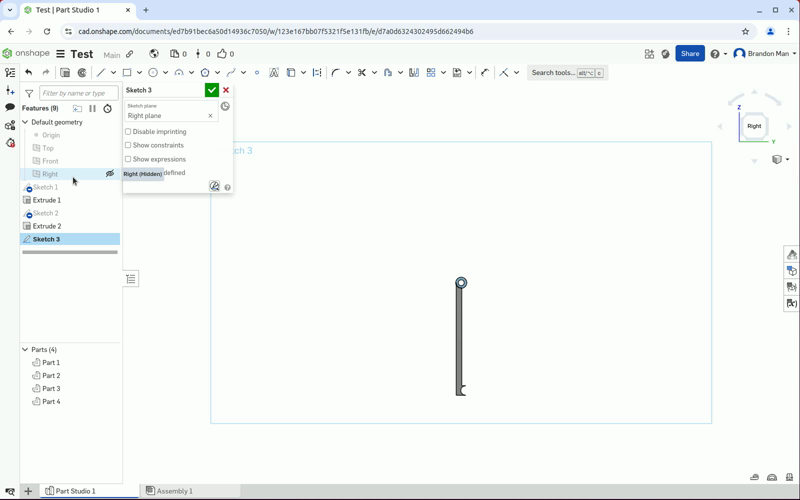
mouse_move(73, 352)
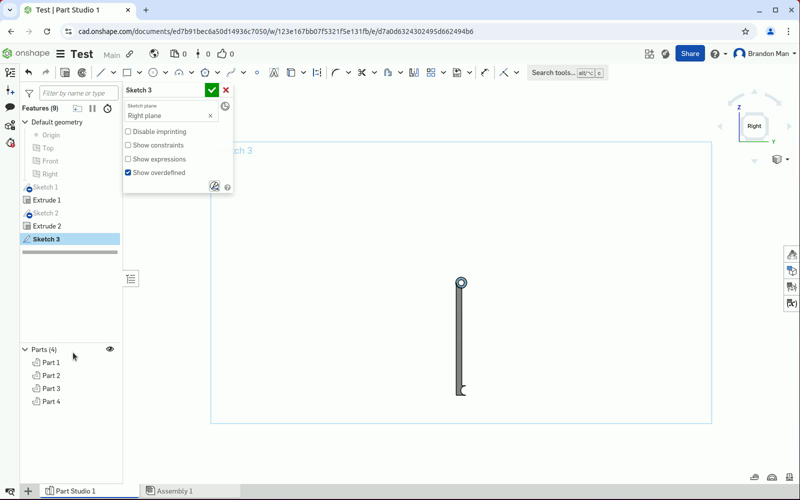
key(y)
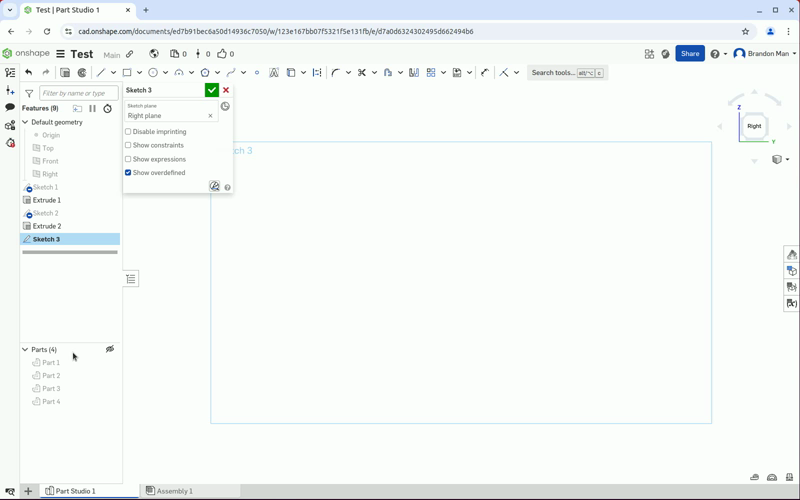
key(c)
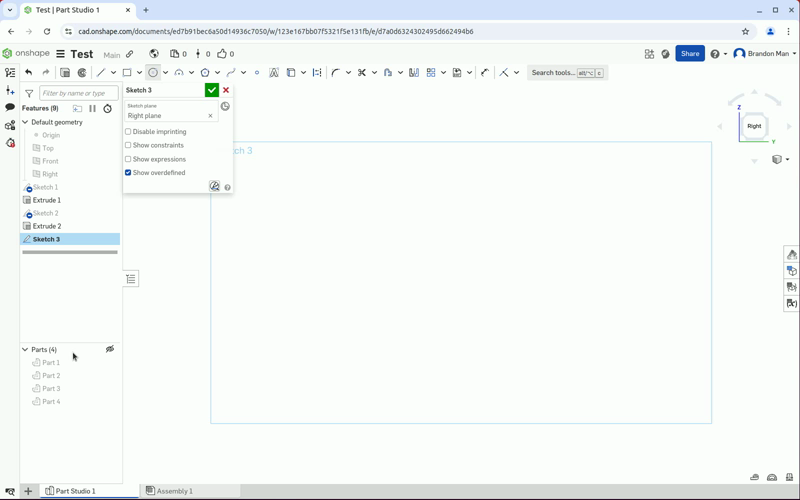
key_down(shift)
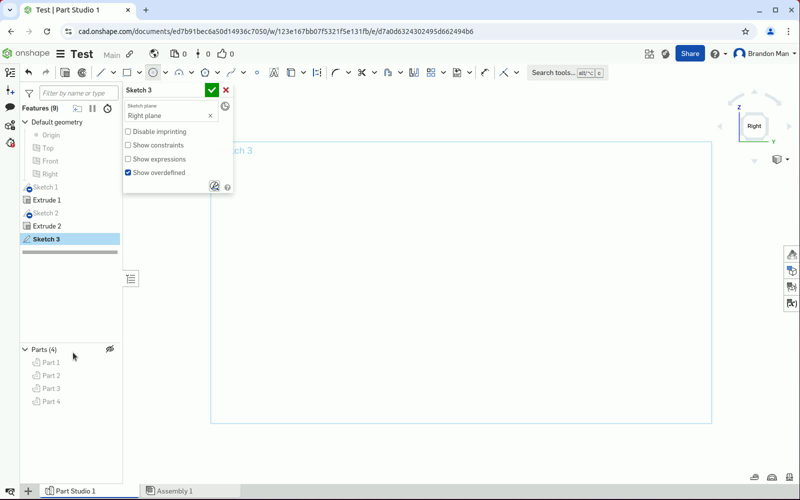
mouse_move(466, 390)
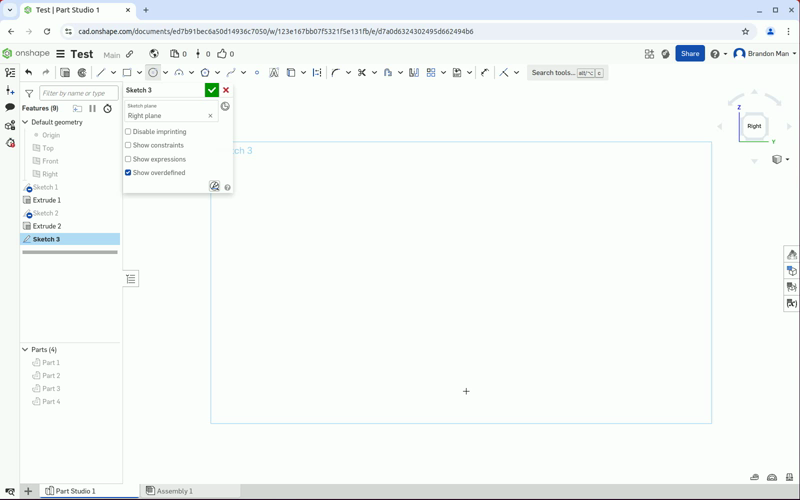
click(466, 390)
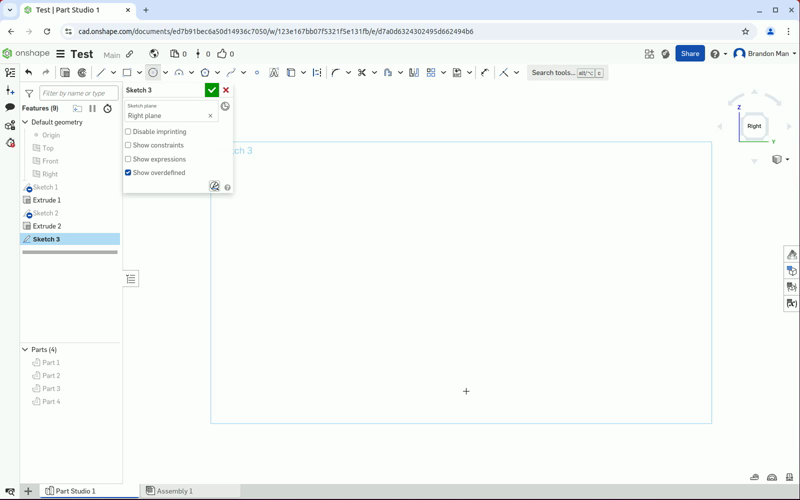
key_up(shift)
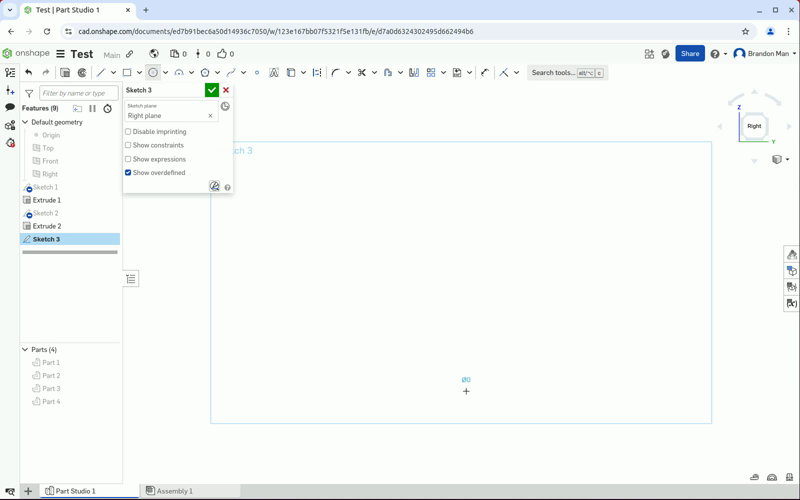
mouse_move(471, 390)
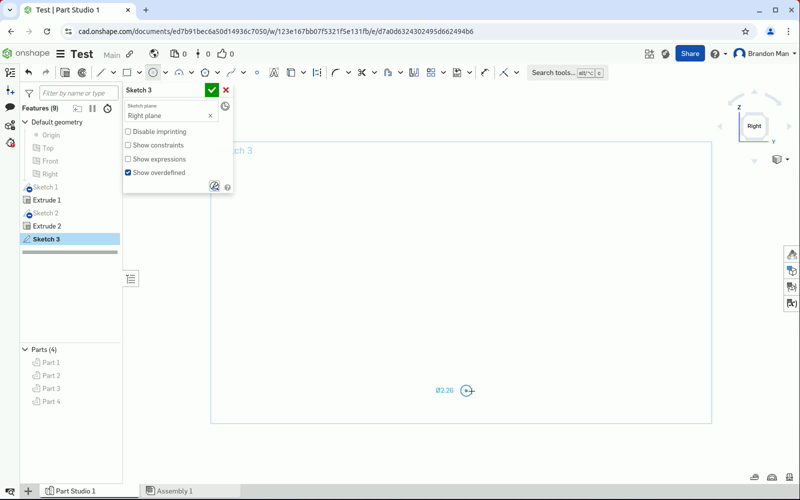
click(471, 390)
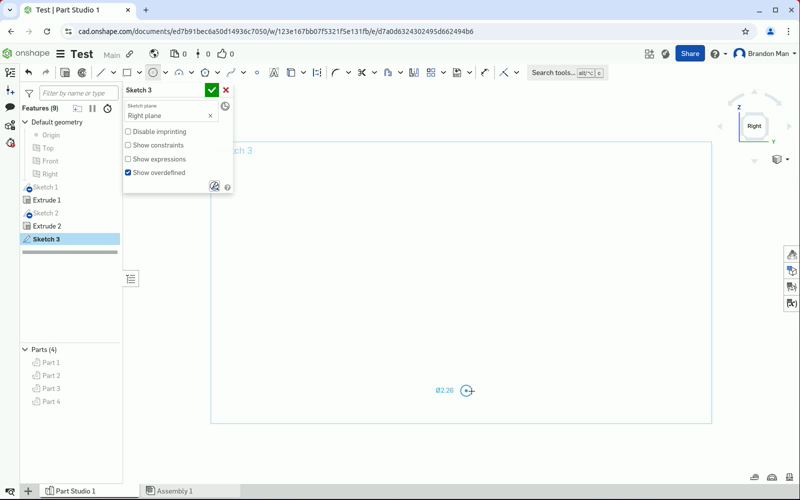
key(esc)
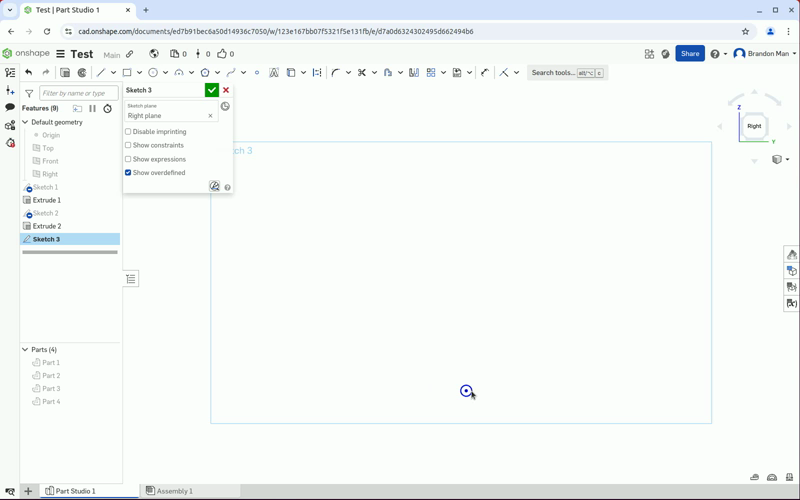
key(c)
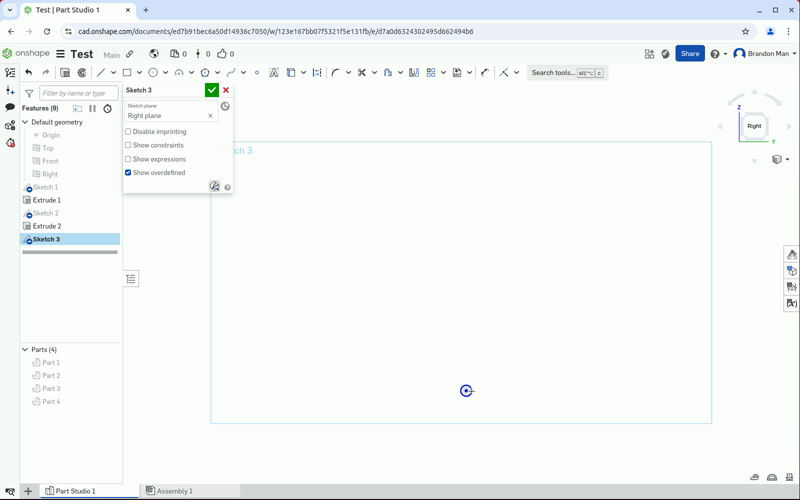
key_down(shift)
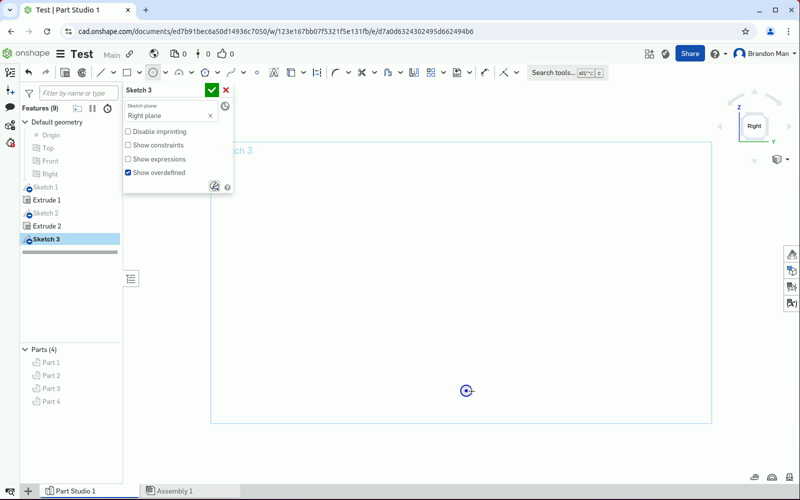
mouse_move(466, 390)
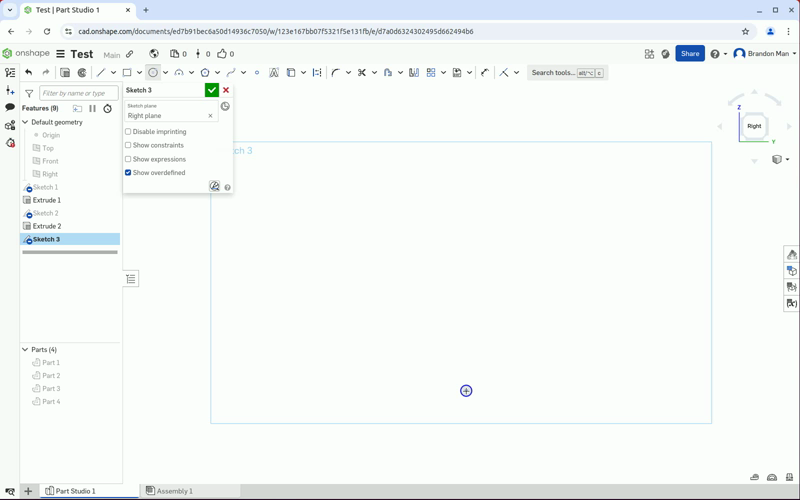
click(466, 390)
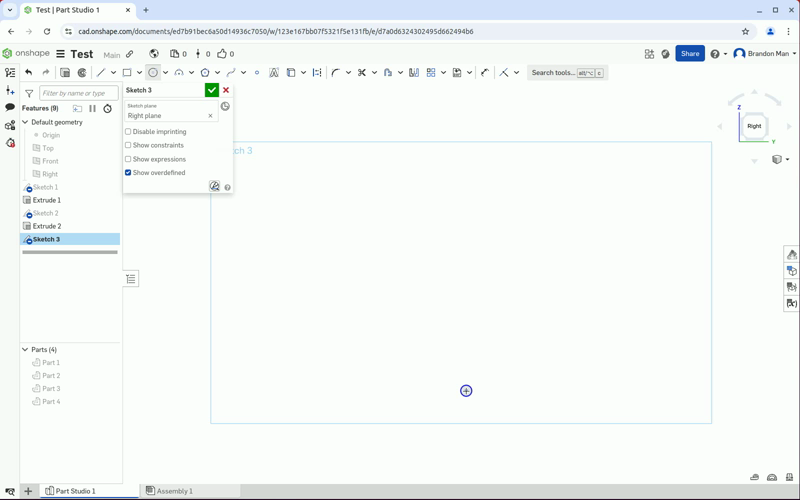
key_up(shift)
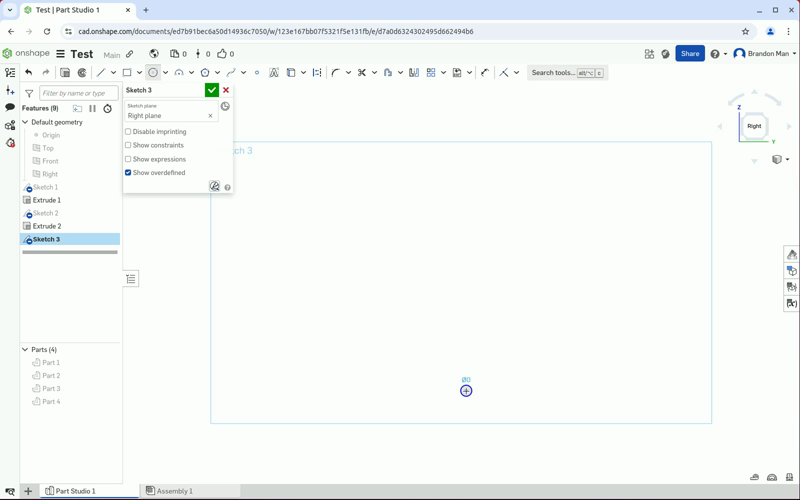
mouse_move(469, 390)
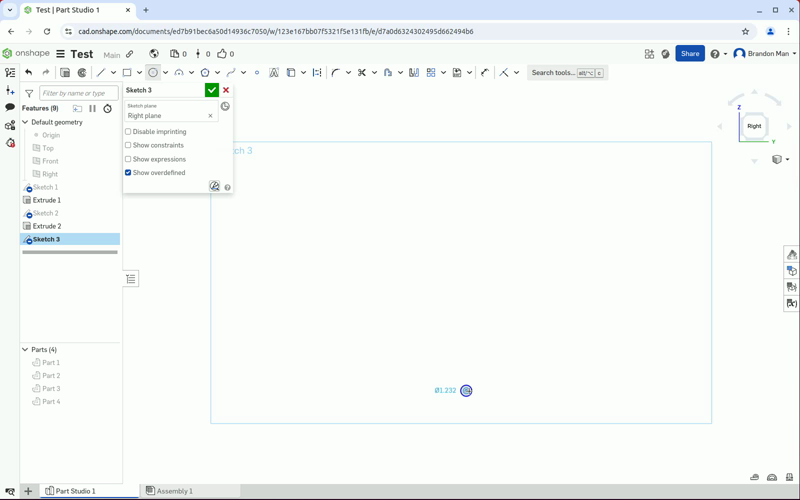
scroll(6)
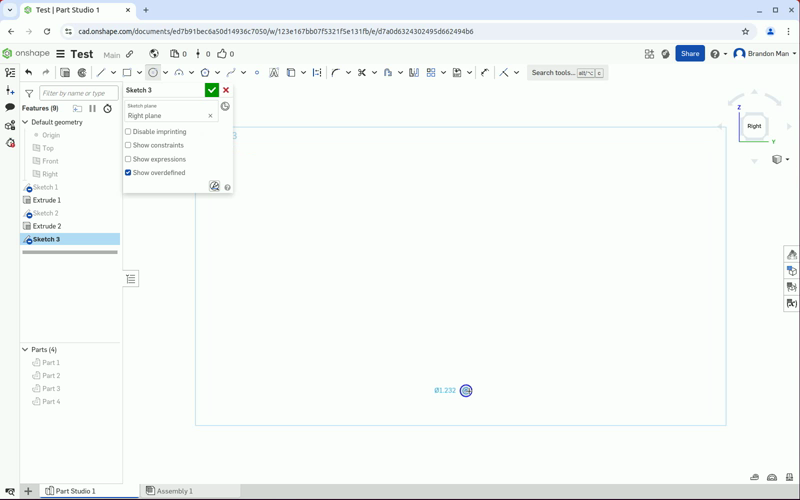
scroll(6)
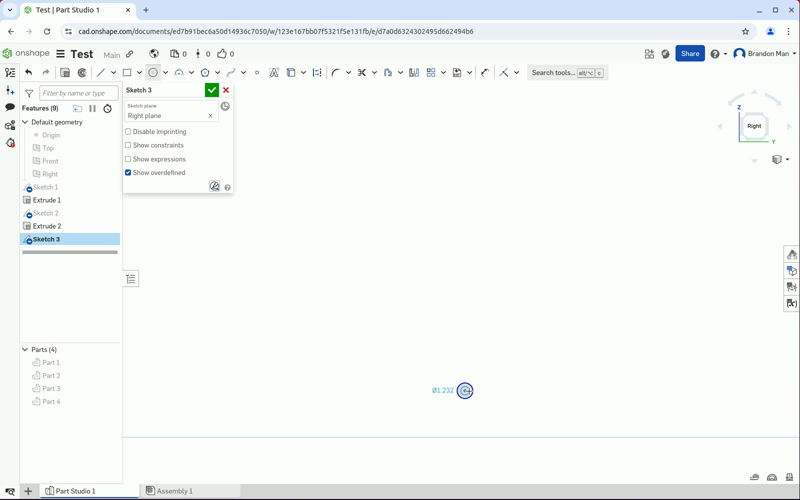
scroll(6)
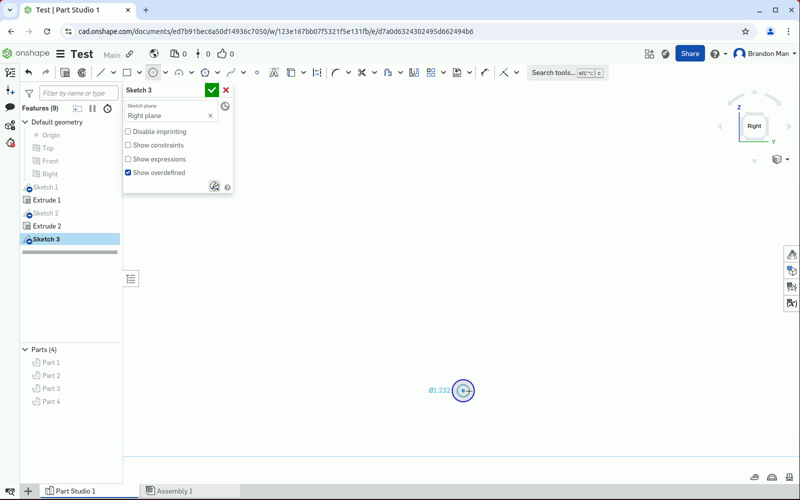
scroll(6)
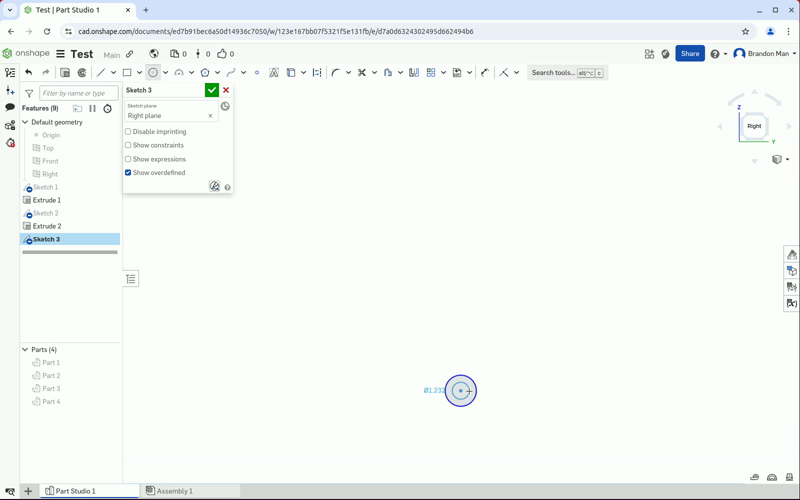
scroll(6)
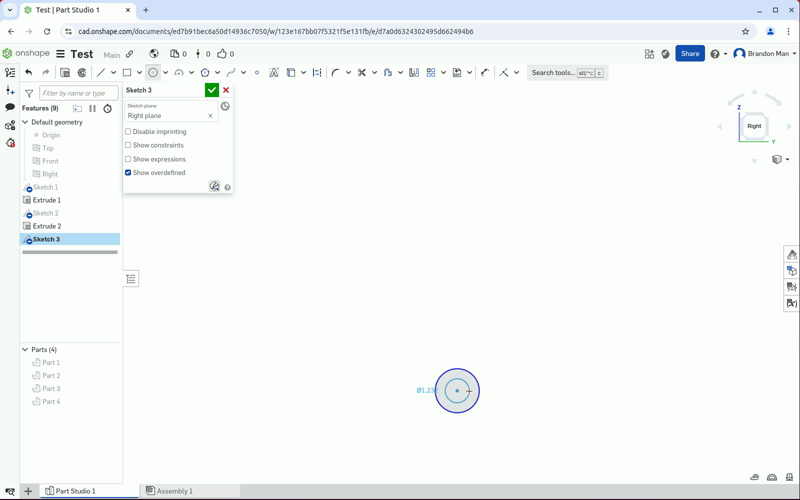
scroll(6)
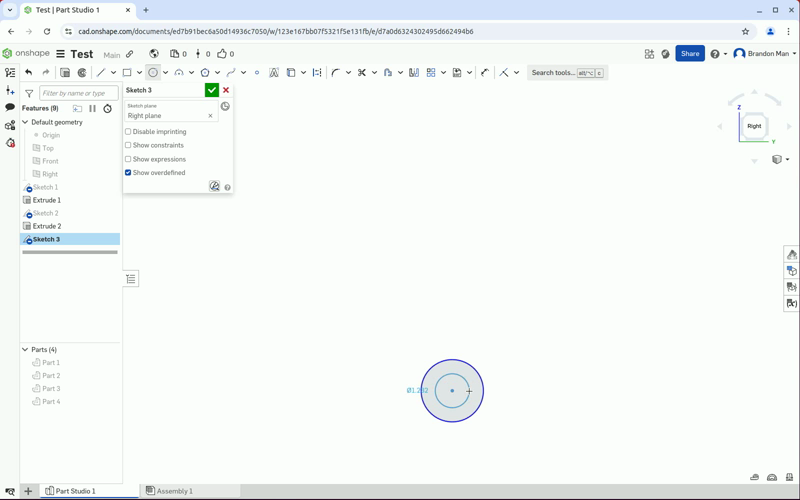
scroll(6)
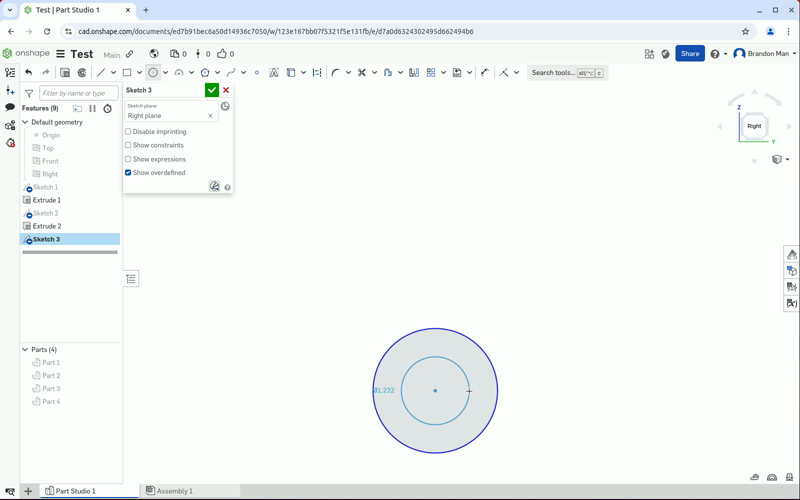
click(469, 390)
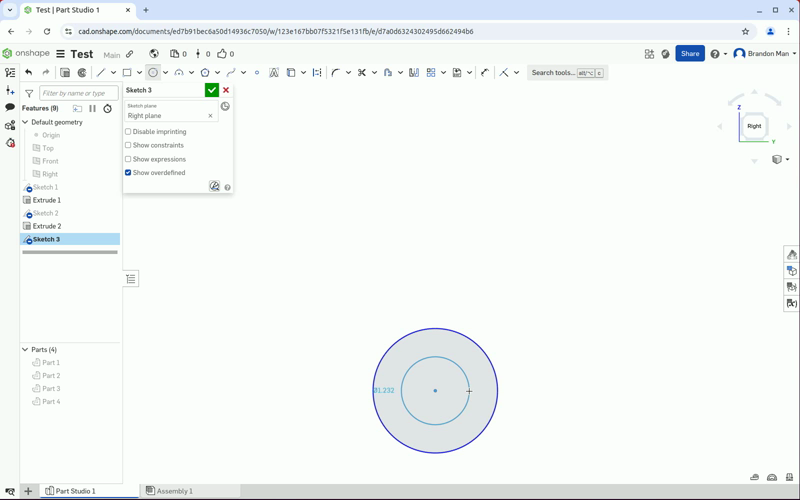
scroll(-6)
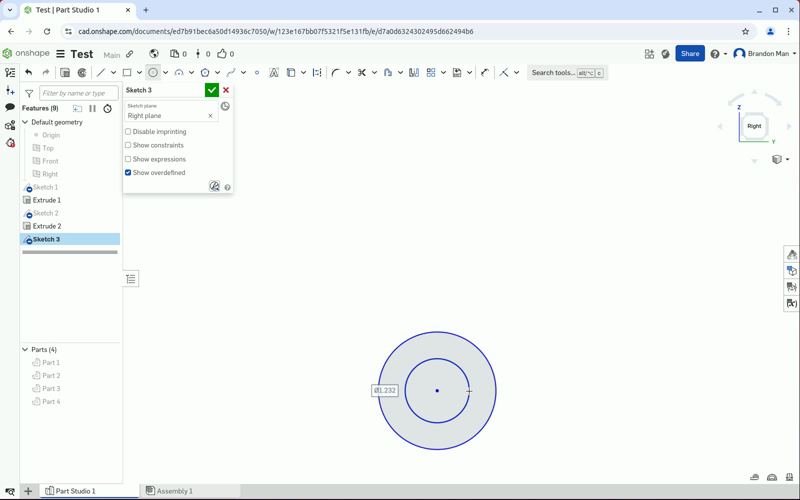
scroll(-6)
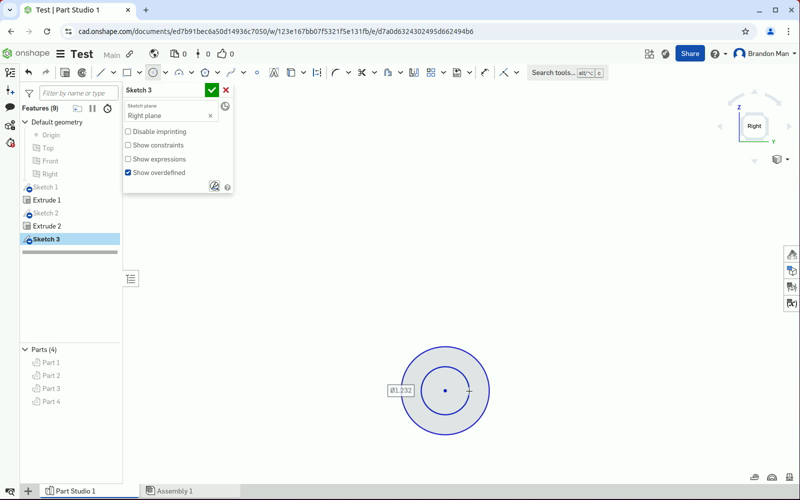
scroll(-6)
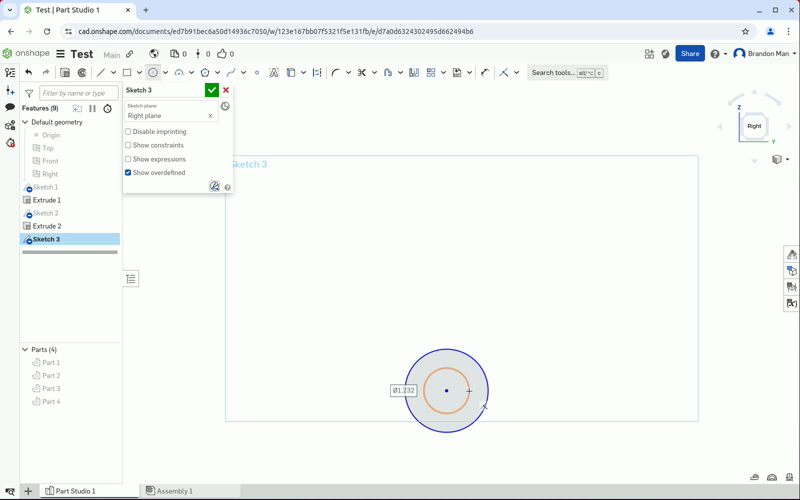
scroll(-6)
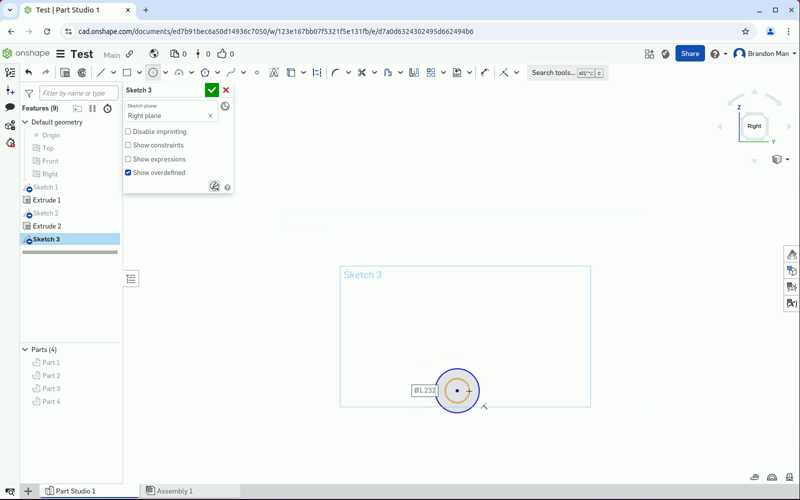
scroll(-6)
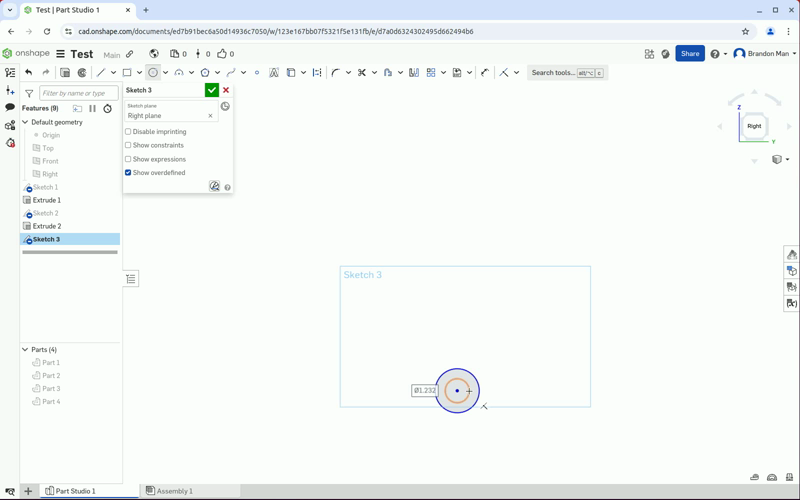
scroll(-6)
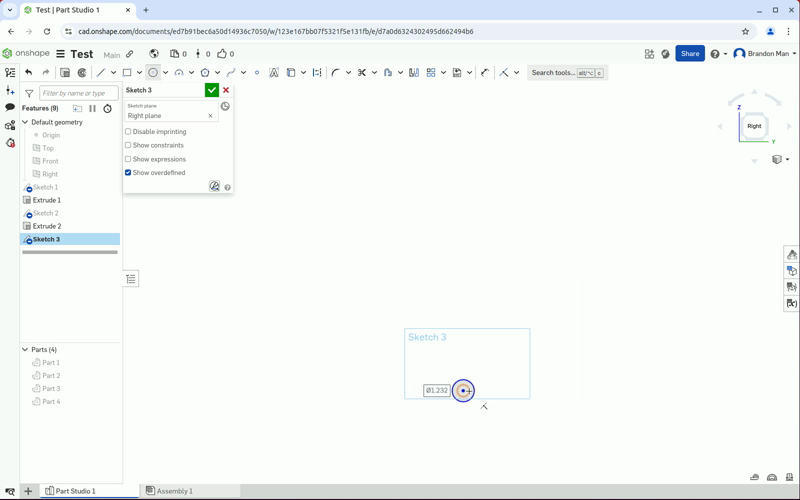
scroll(-6)
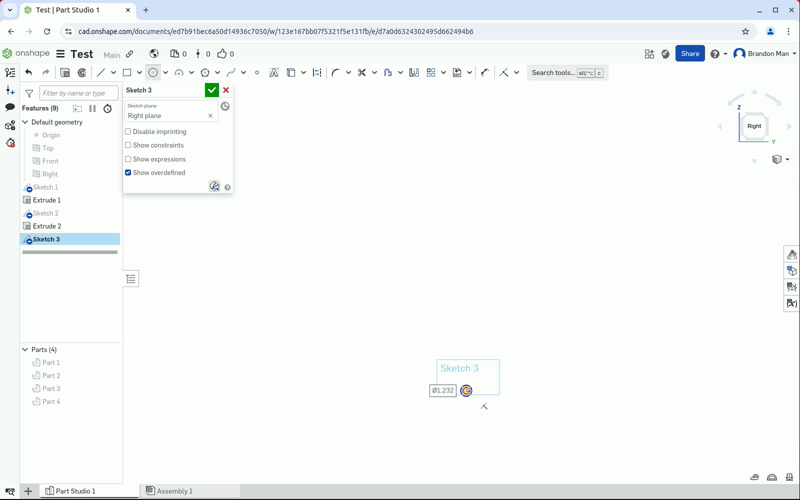
key(esc)
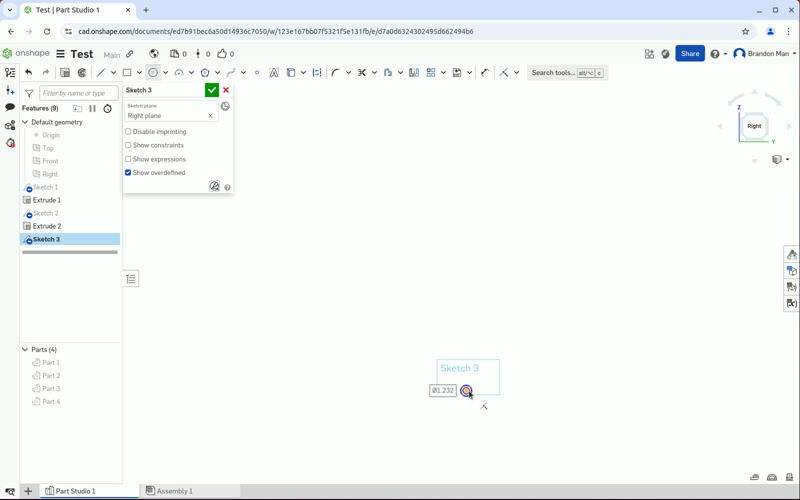
mouse_move(461, 392)
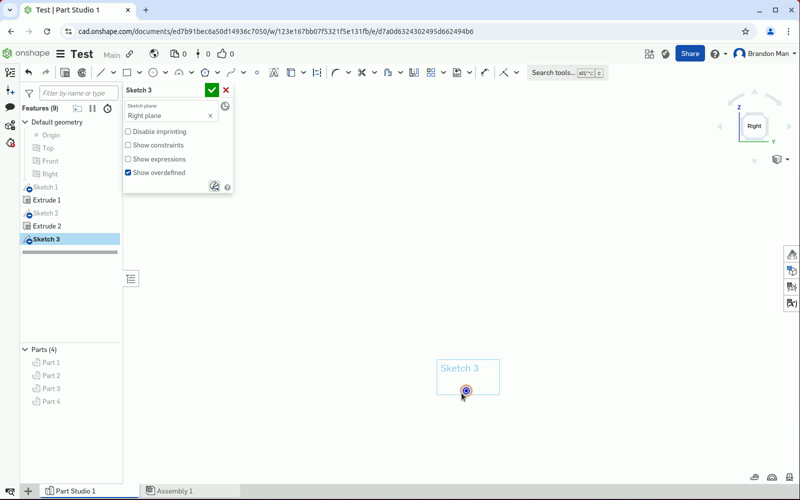
scroll(6)
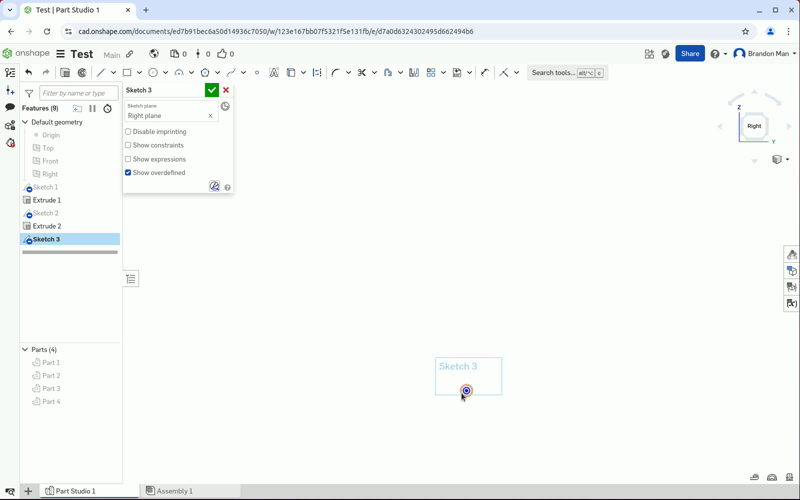
scroll(6)
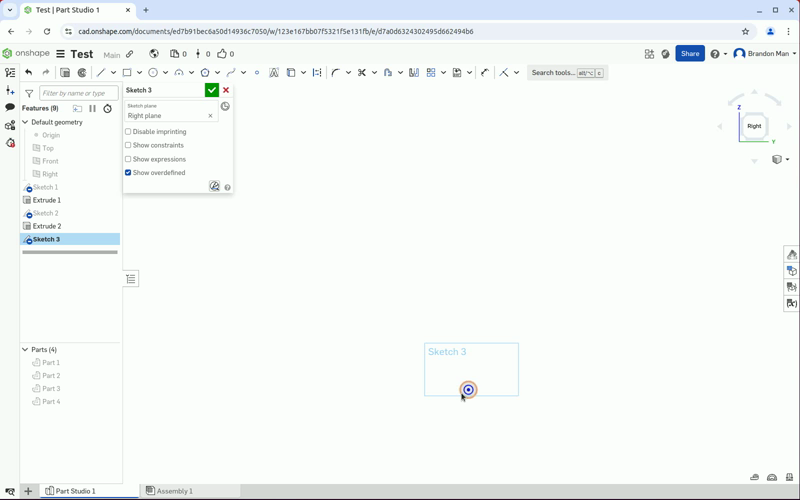
scroll(6)
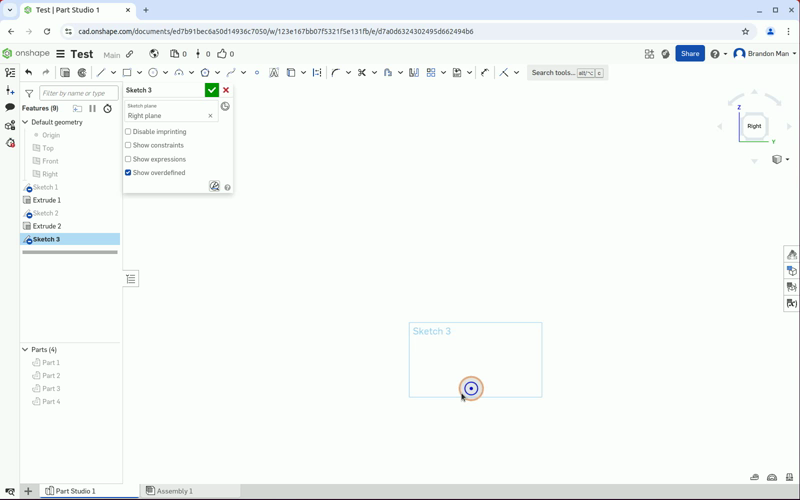
scroll(6)
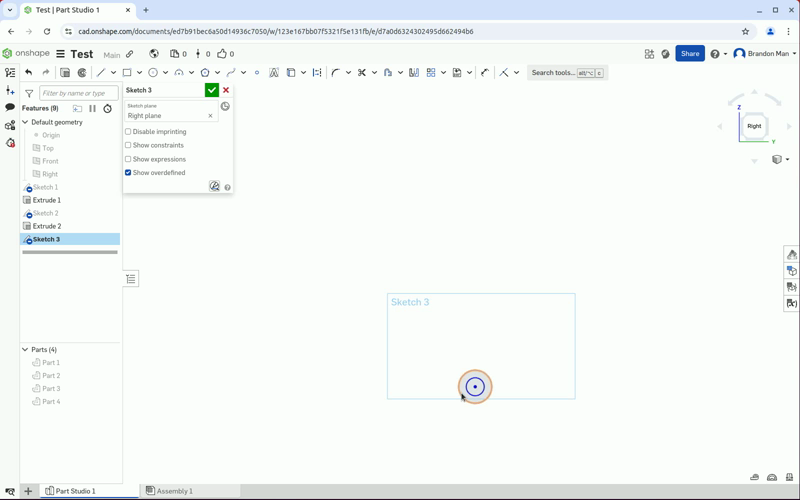
scroll(6)
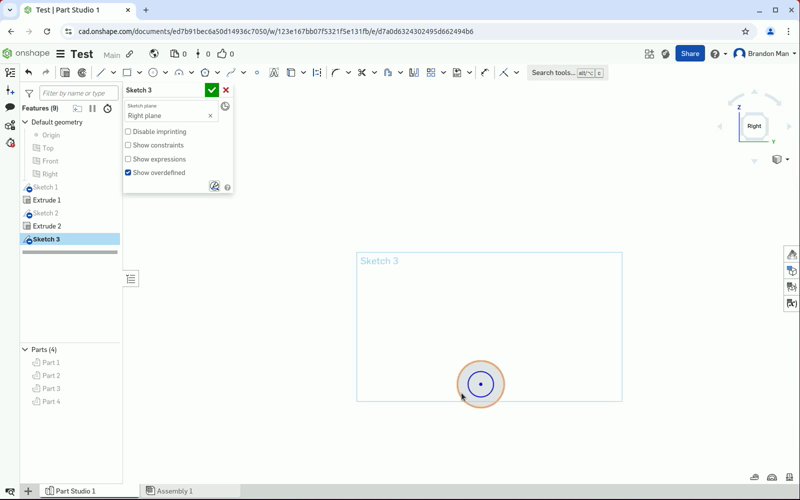
scroll(6)
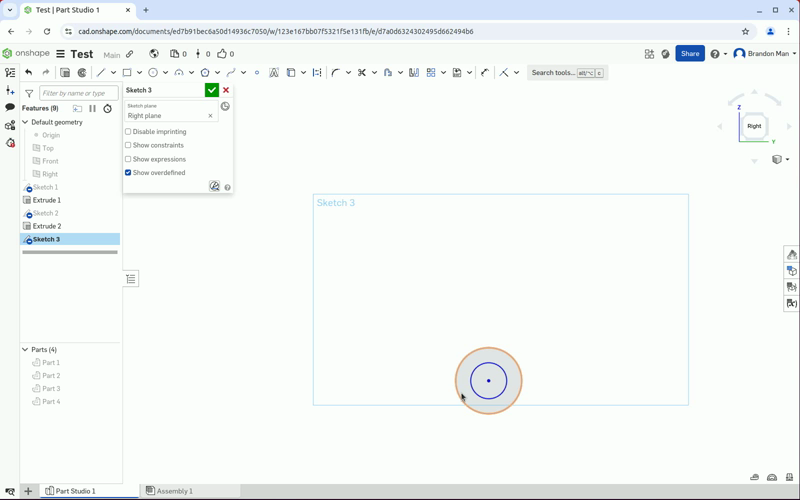
scroll(6)
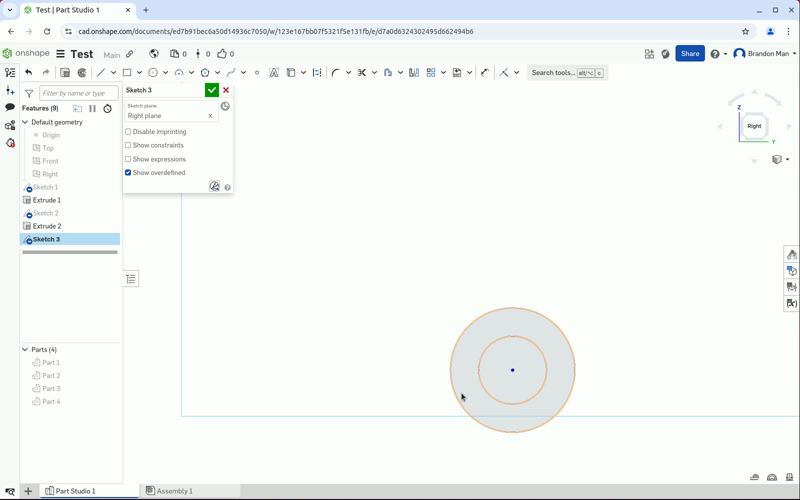
click(461, 392)
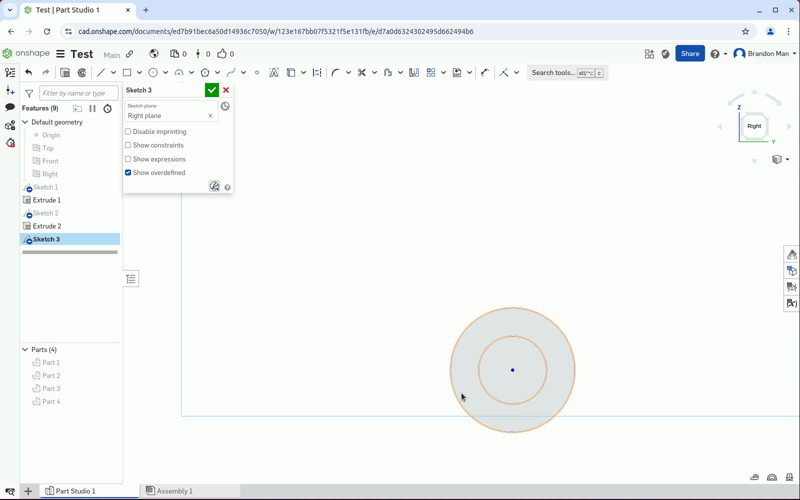
scroll(-6)
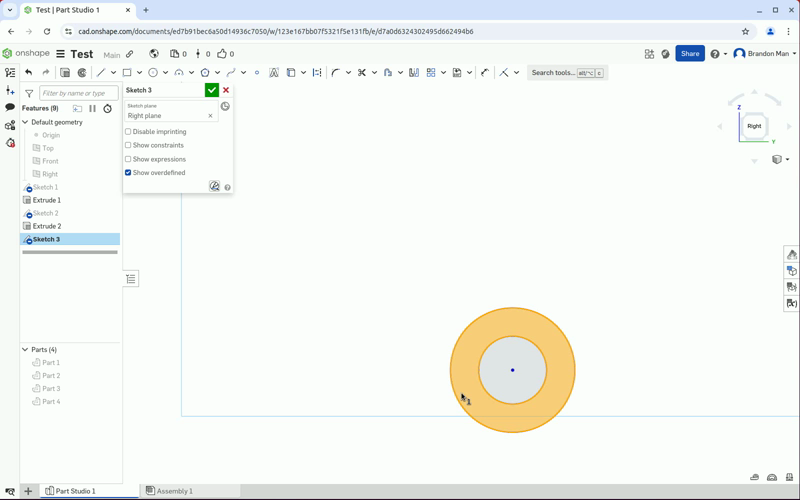
scroll(-6)
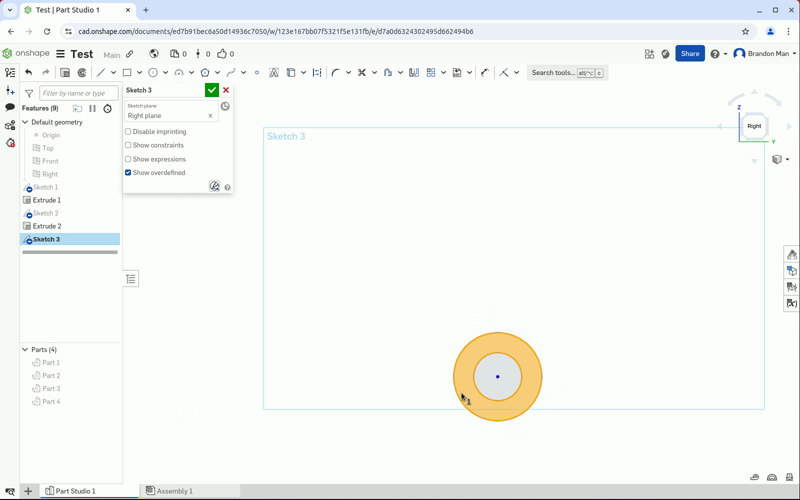
scroll(-6)
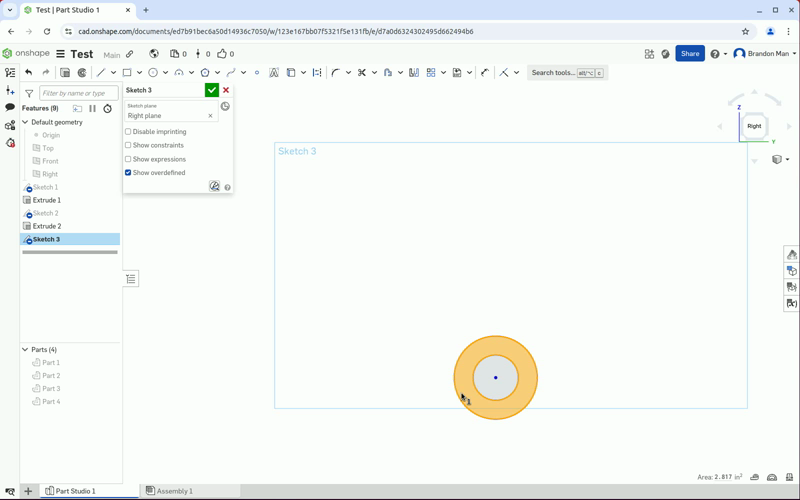
scroll(-6)
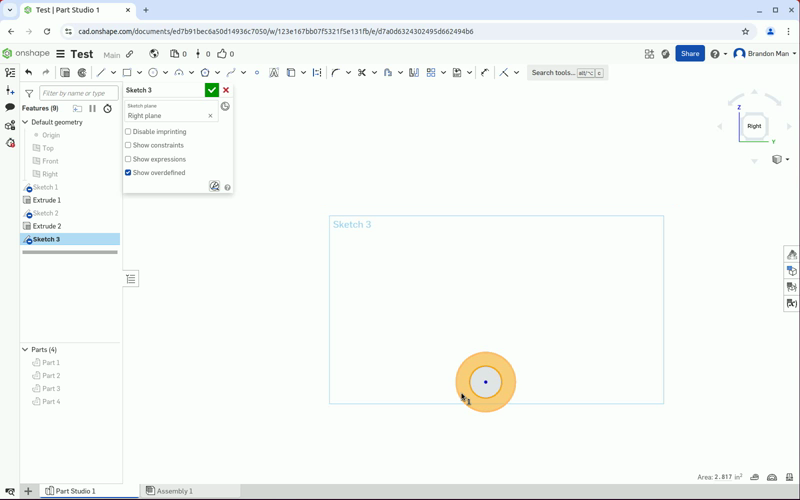
scroll(-6)
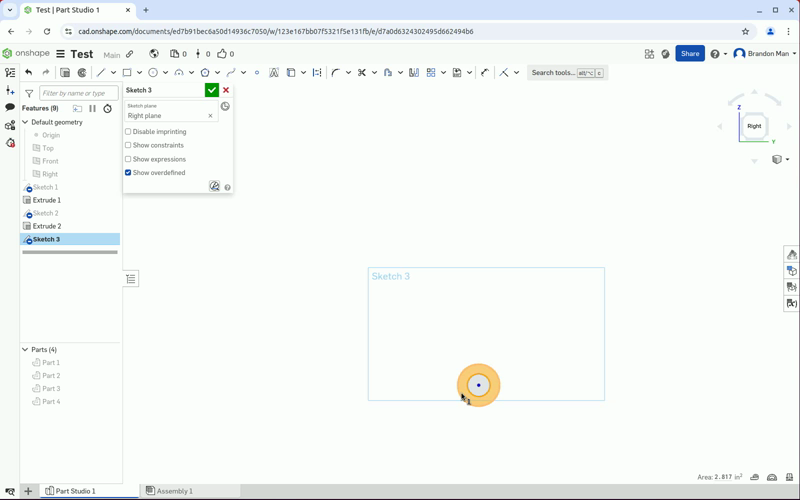
scroll(-6)
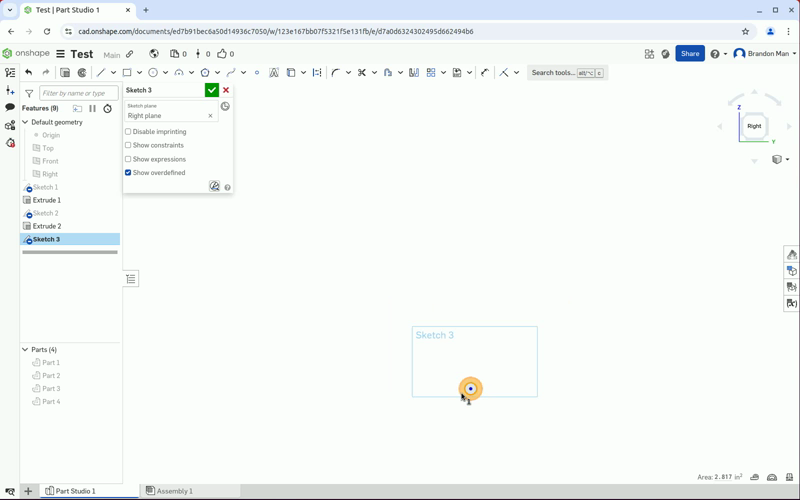
scroll(-6)
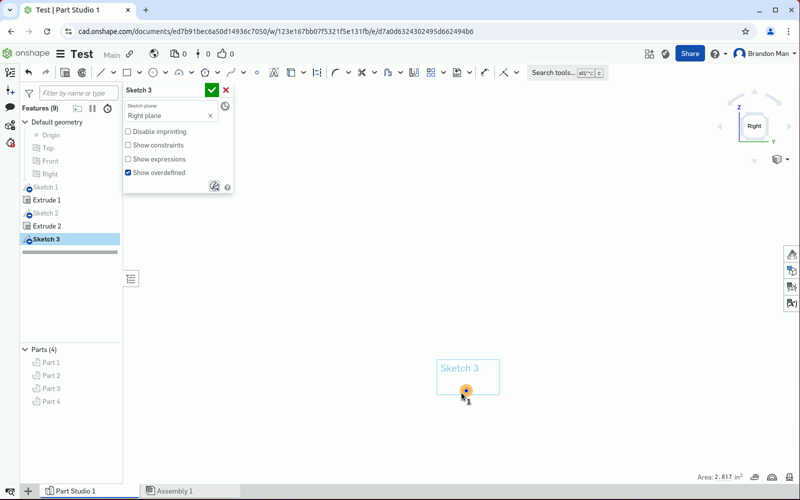
mouse_move(73, 352)
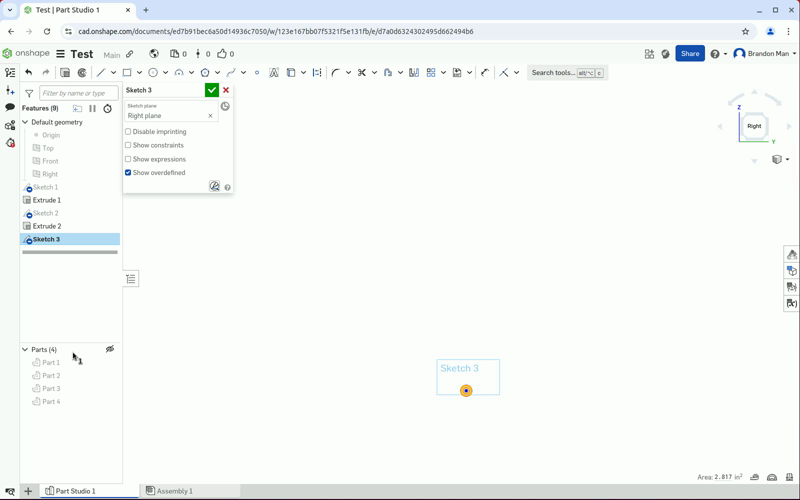
key(shift+y)
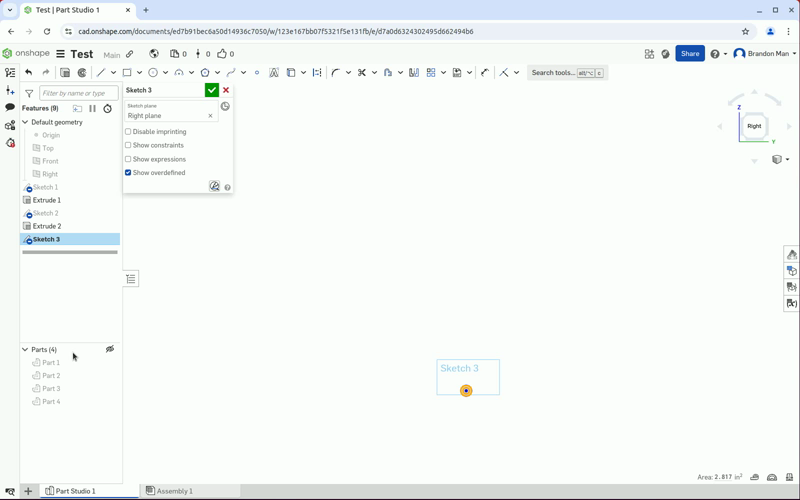
key(shift+e)
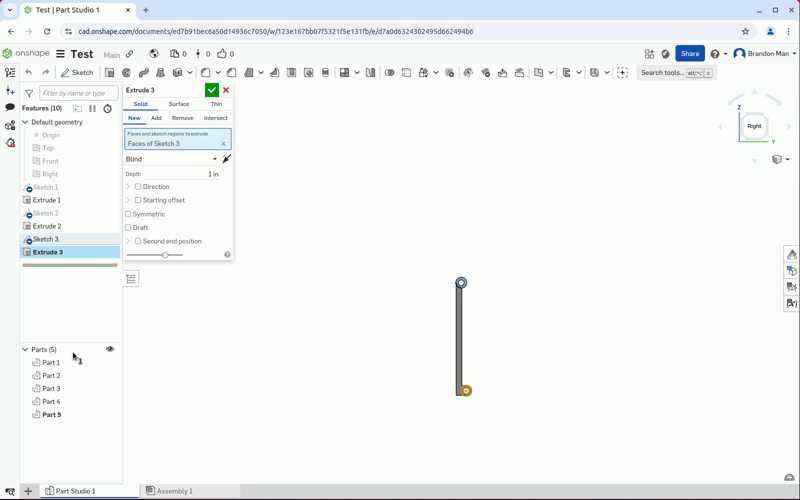
mouse_move(143, 106)
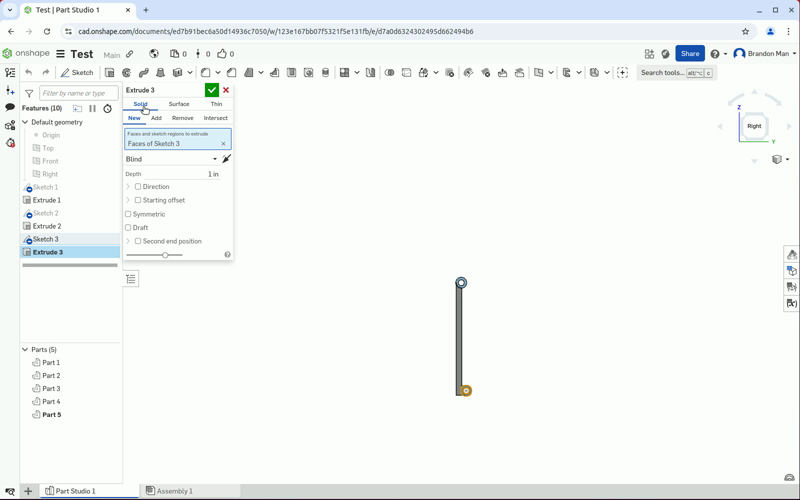
click(143, 106)
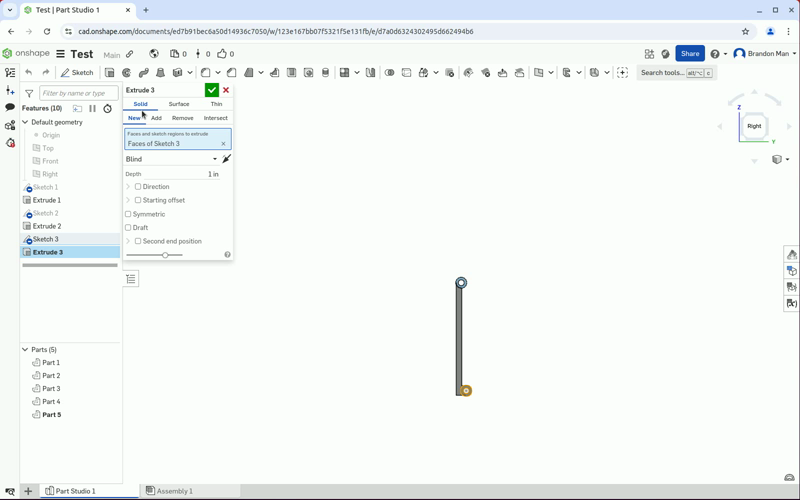
mouse_move(137, 120)
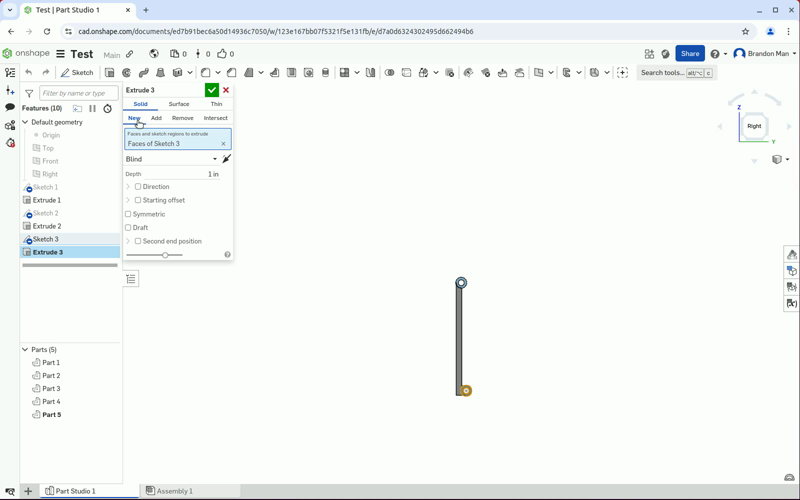
click(137, 120)
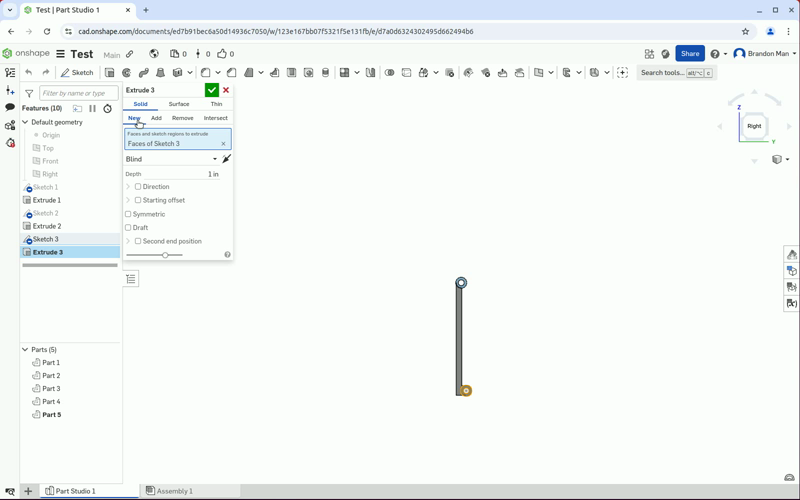
key(tab, 4)
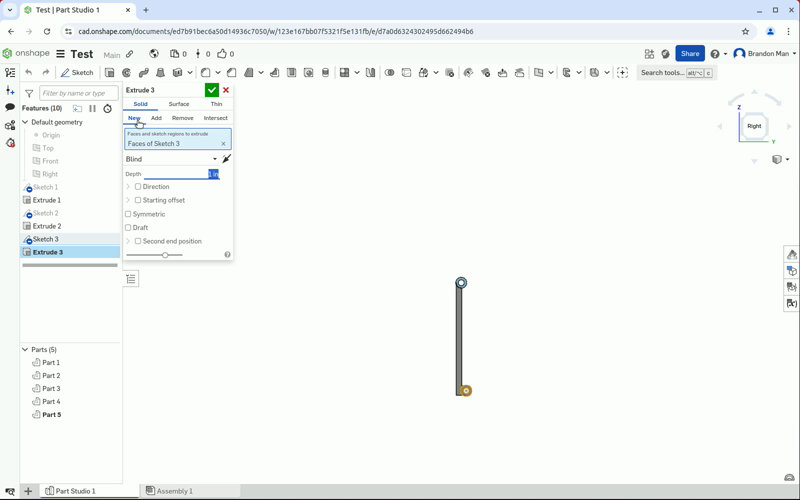
text(11.073)
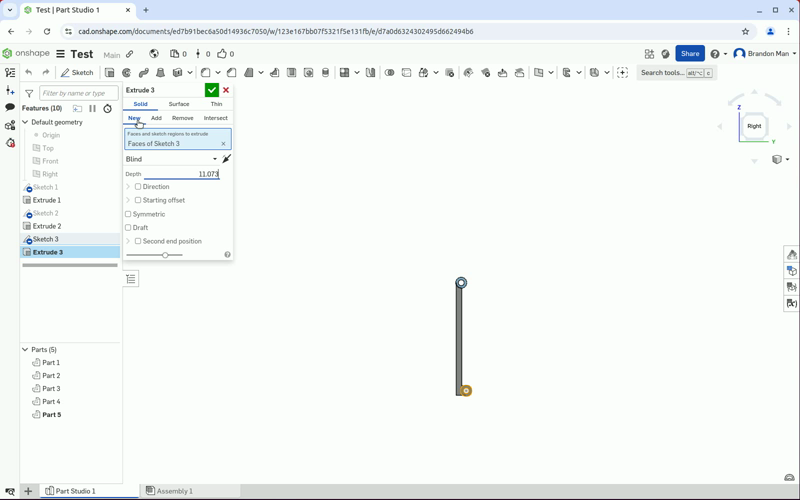
key(enter)
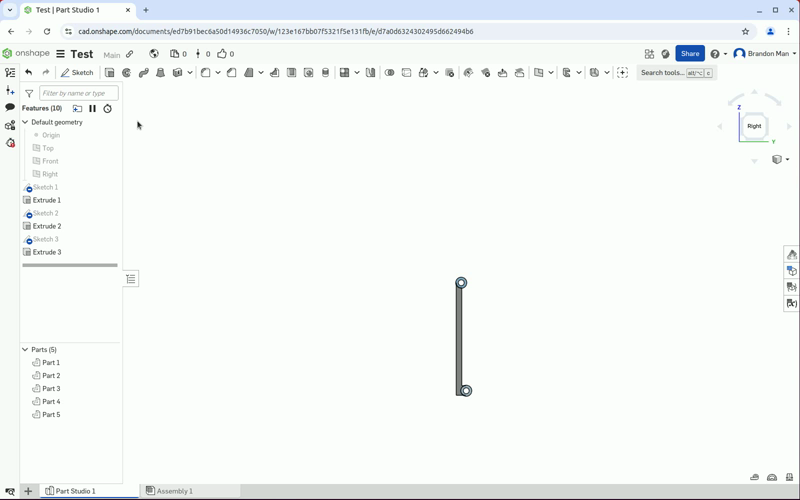
key(shift+h)
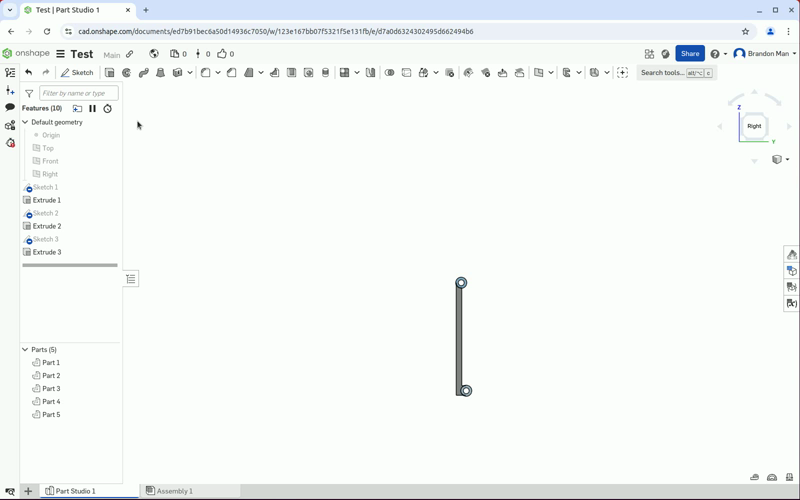
key(shift+h)
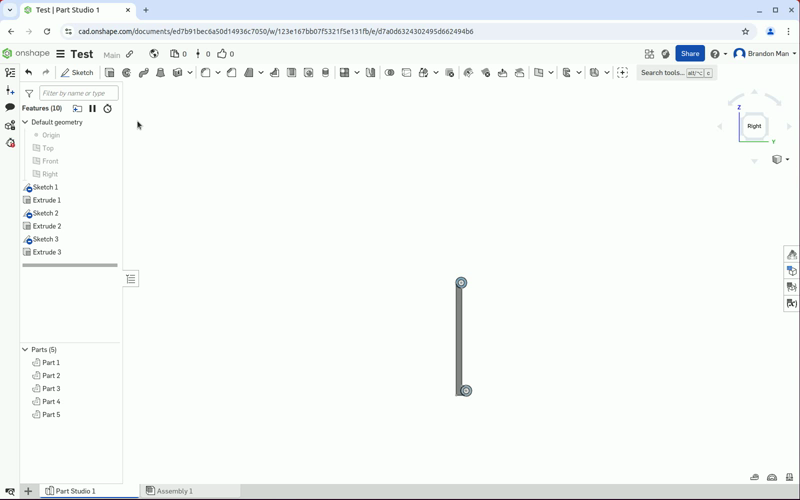
key(shift+7)
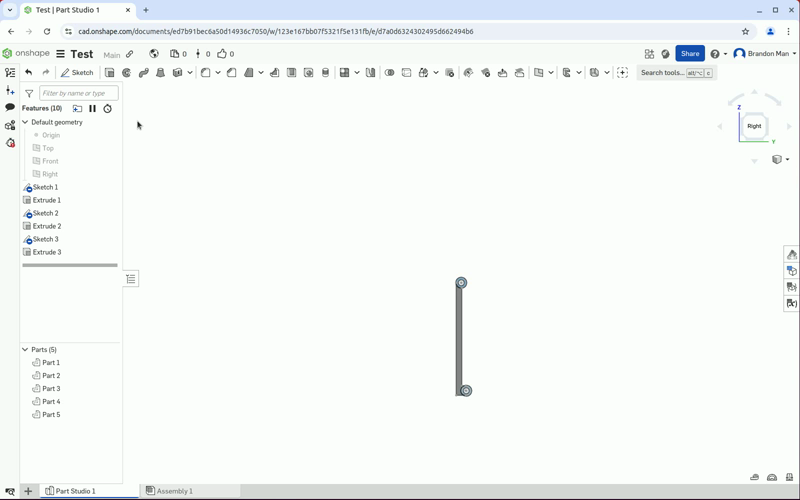
key(right, 2)
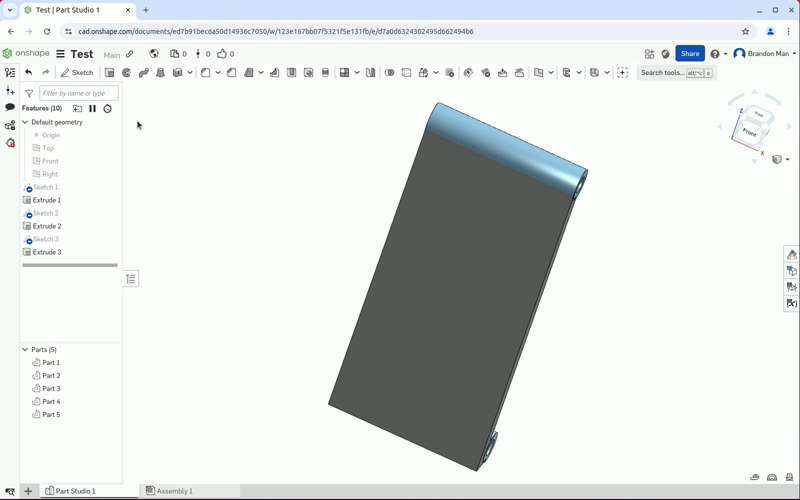
key(down, 2)
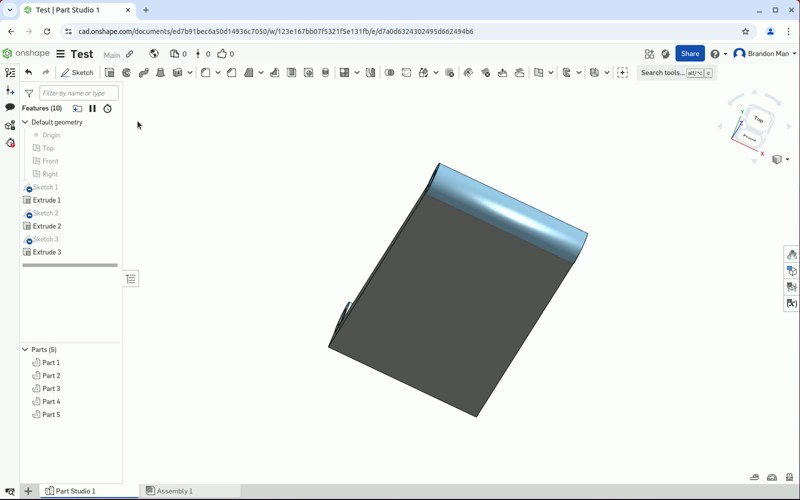
key(up, 2)
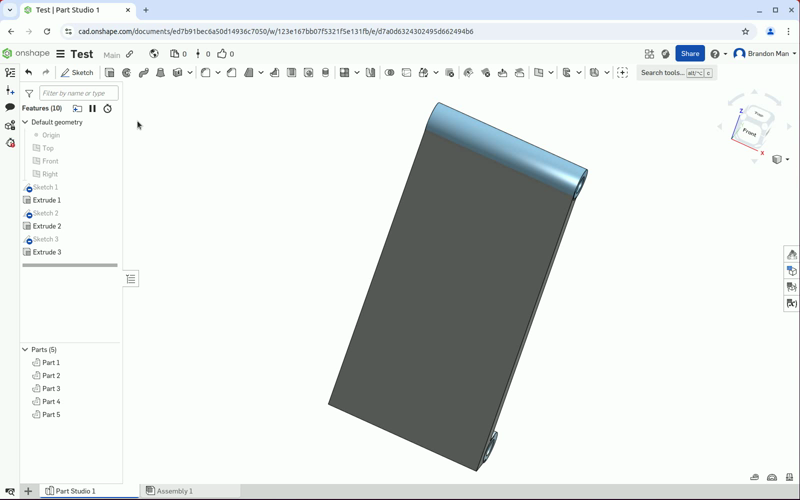
key(left, 2)
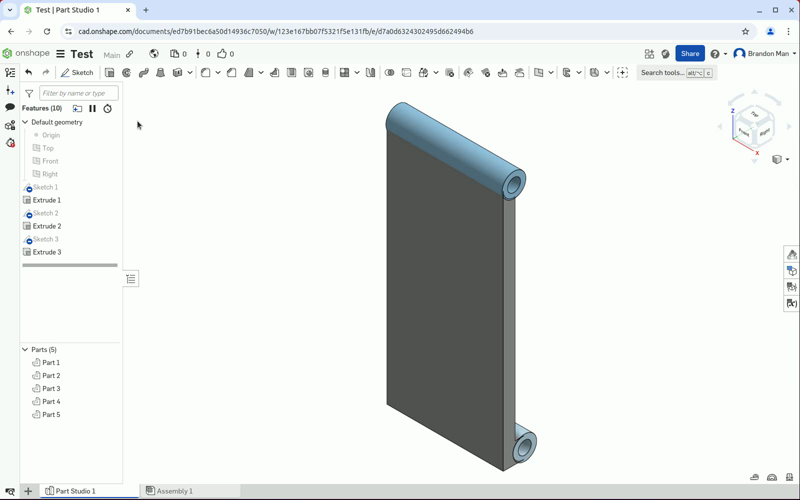
mouse_move(73, 189)
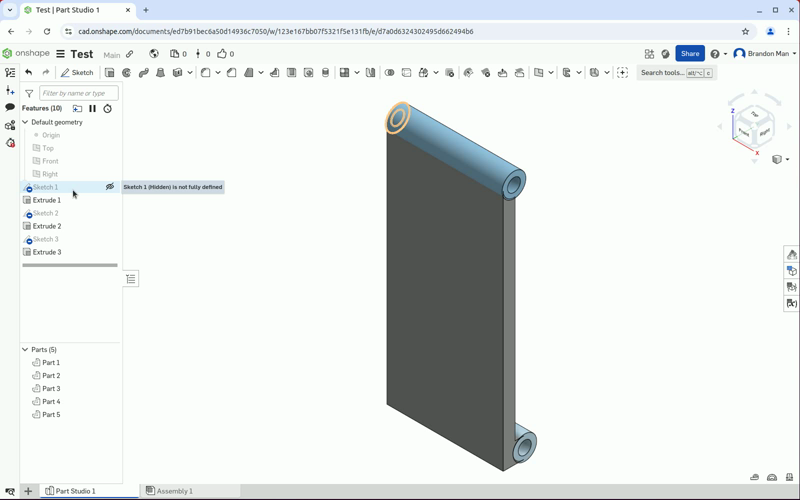
click(73, 189)